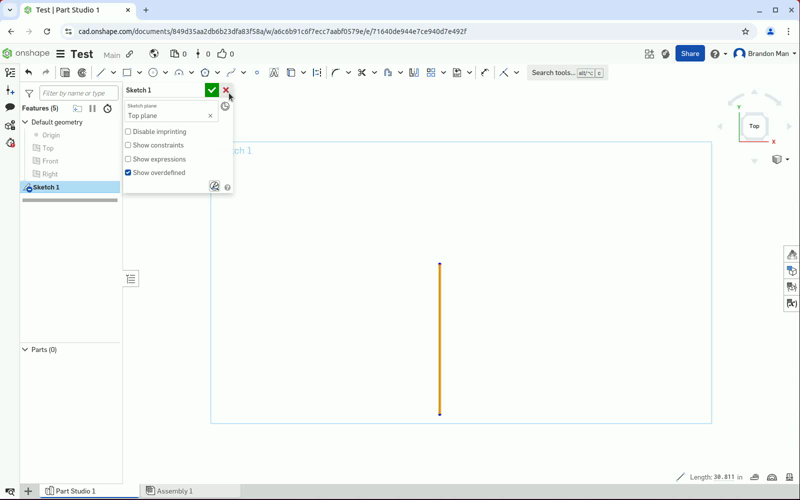
key(shift+h)
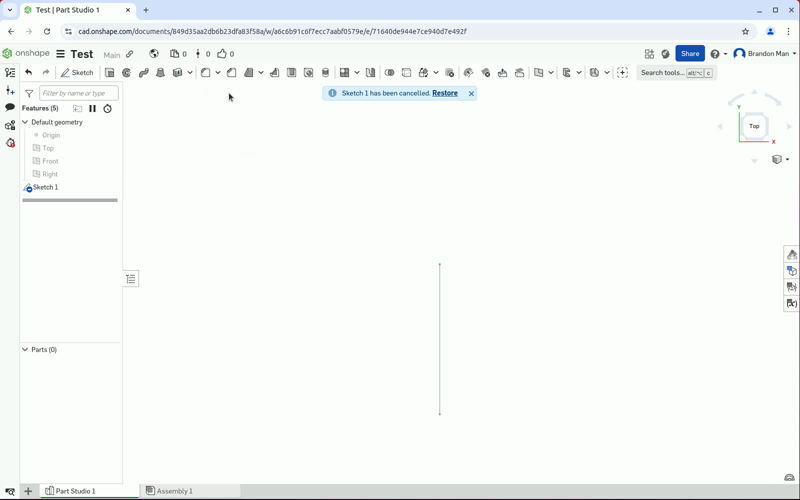
key(shift+s)
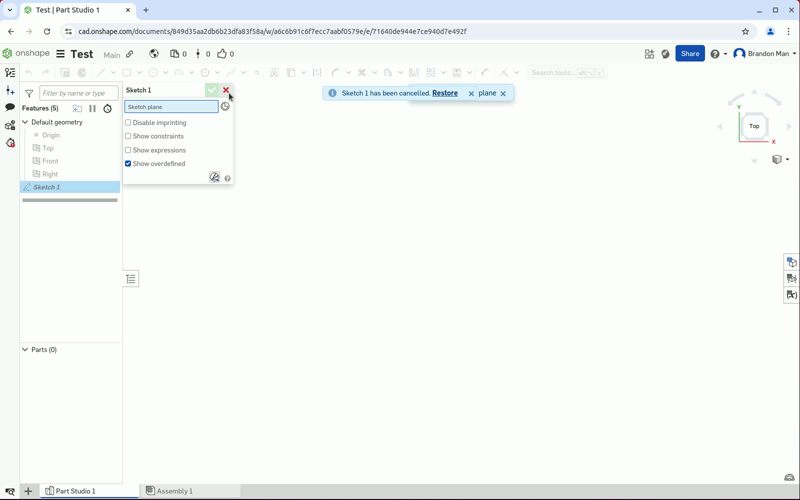
mouse_move(73, 150)
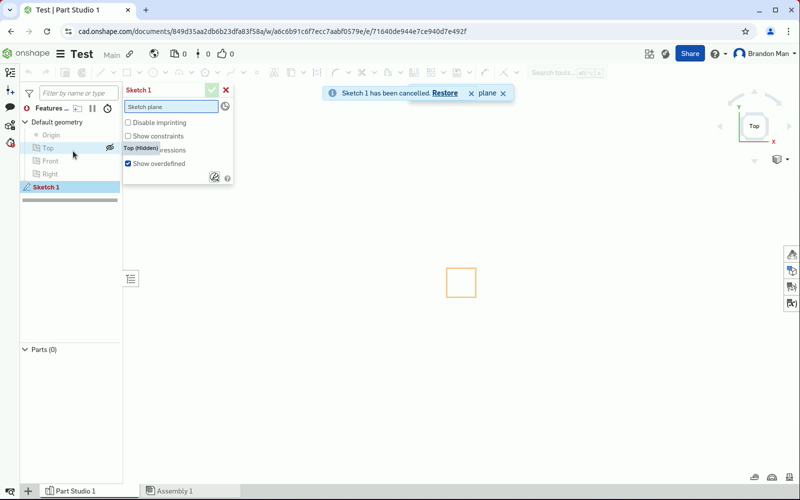
click(73, 150)
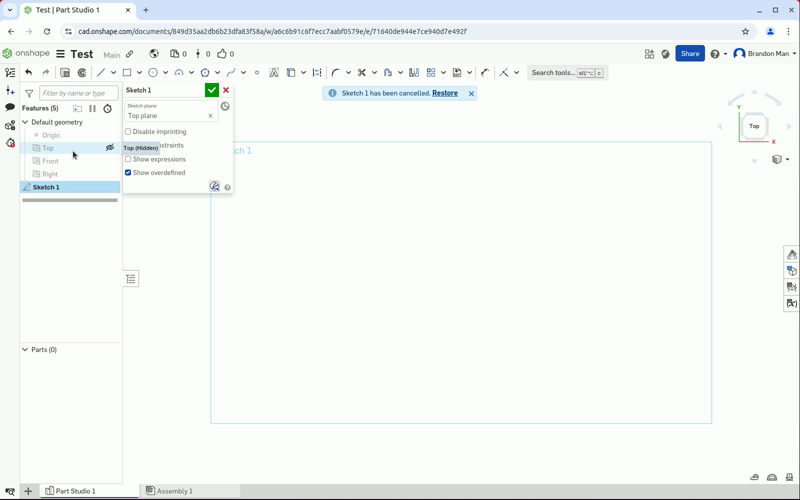
mouse_move(73, 352)
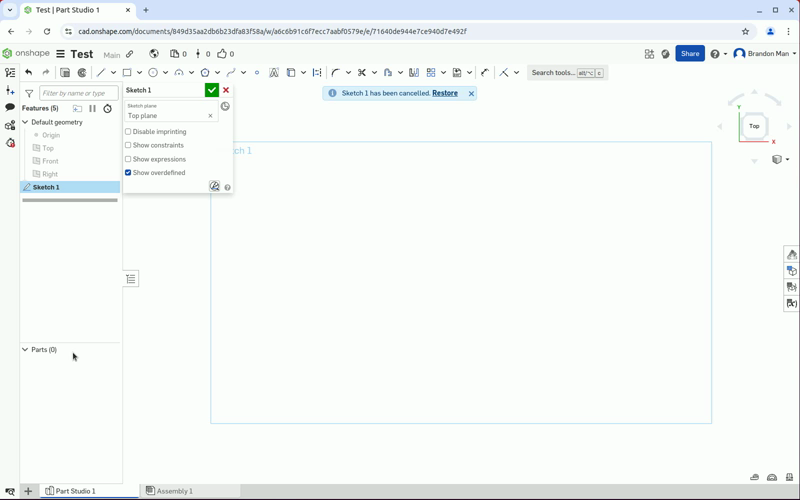
key(y)
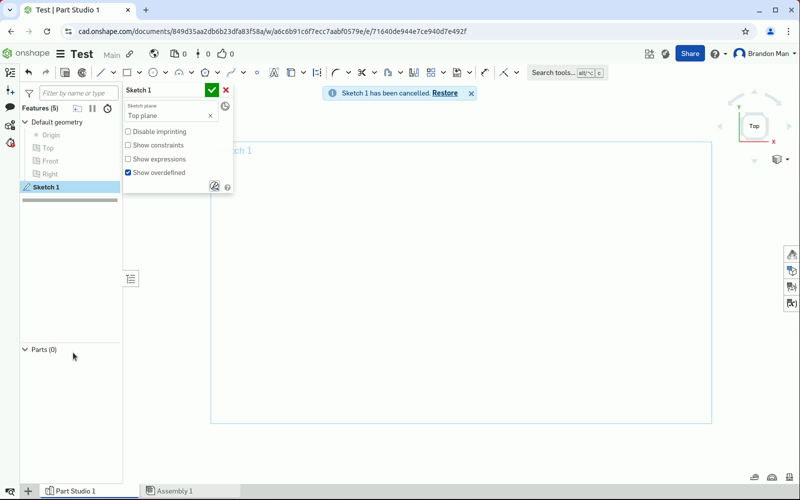
key(l)
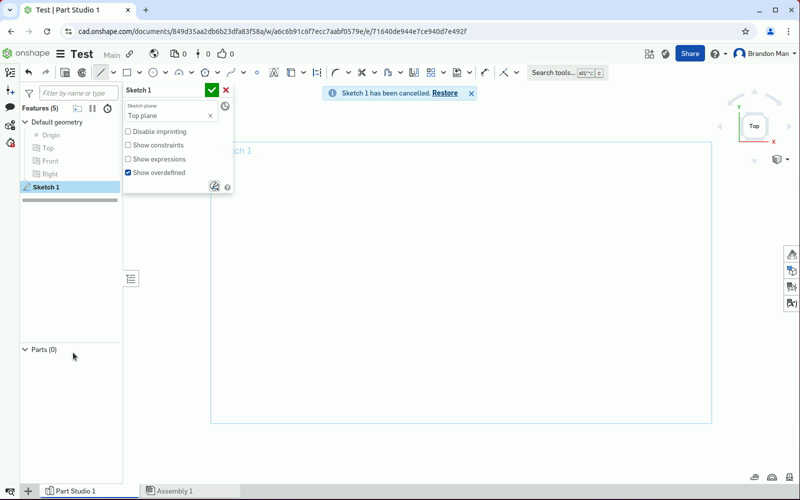
key_down(shift)
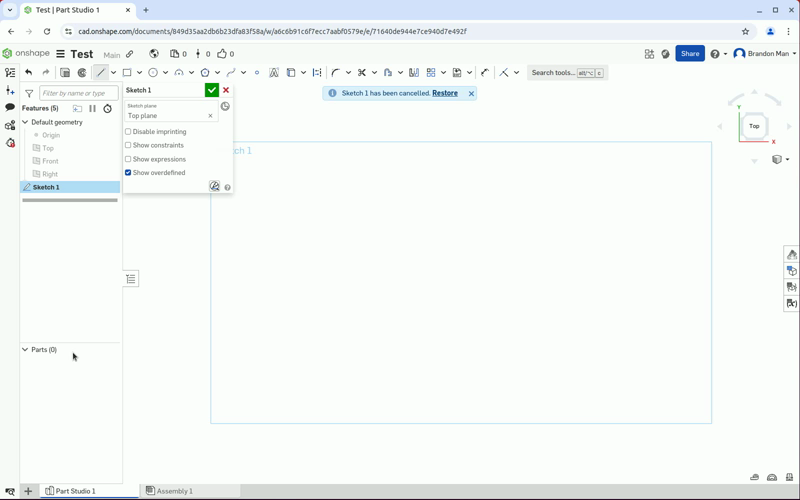
mouse_move(456, 395)
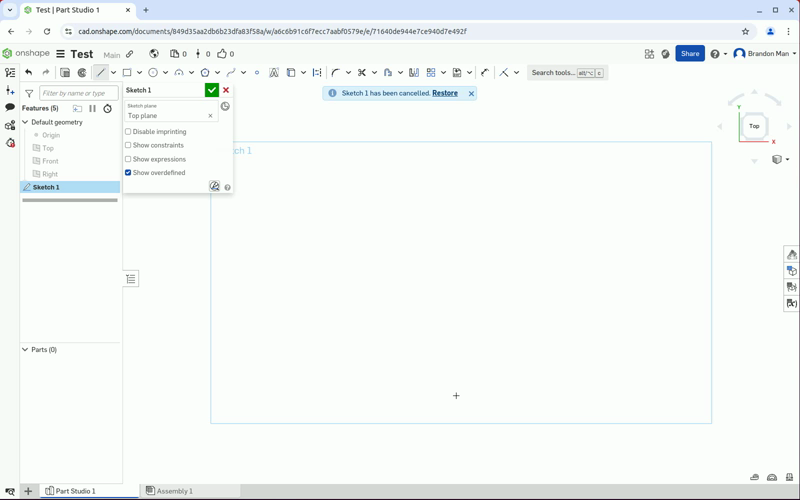
click(456, 395)
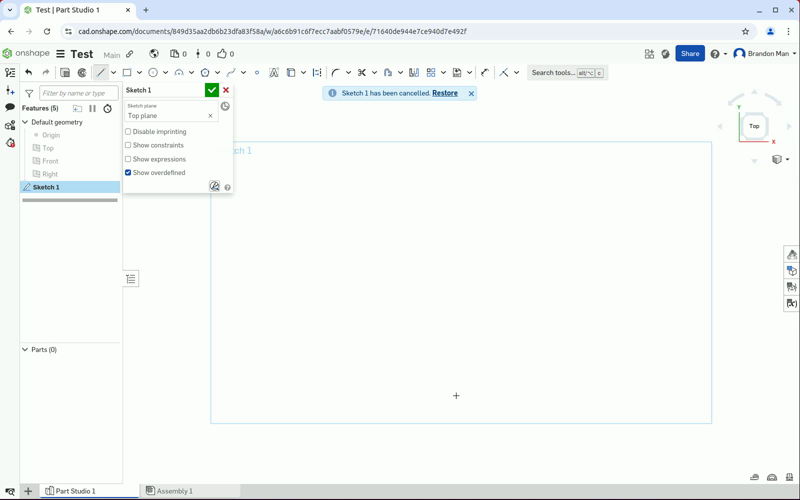
key_up(shift)
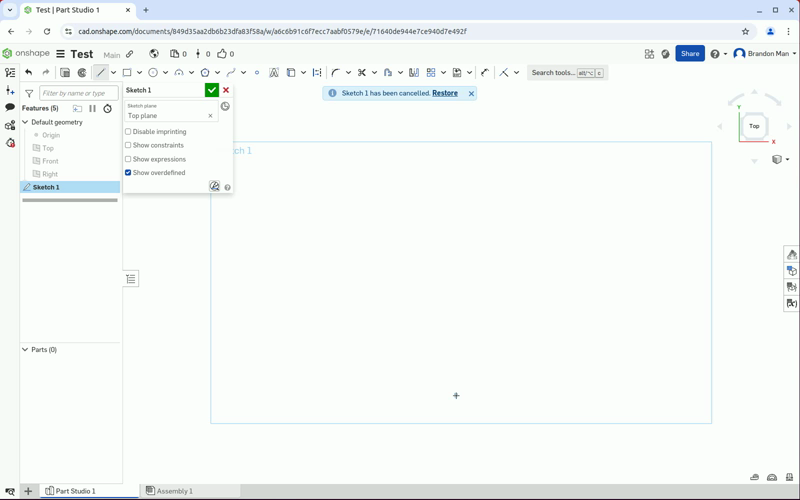
key_down(shift)
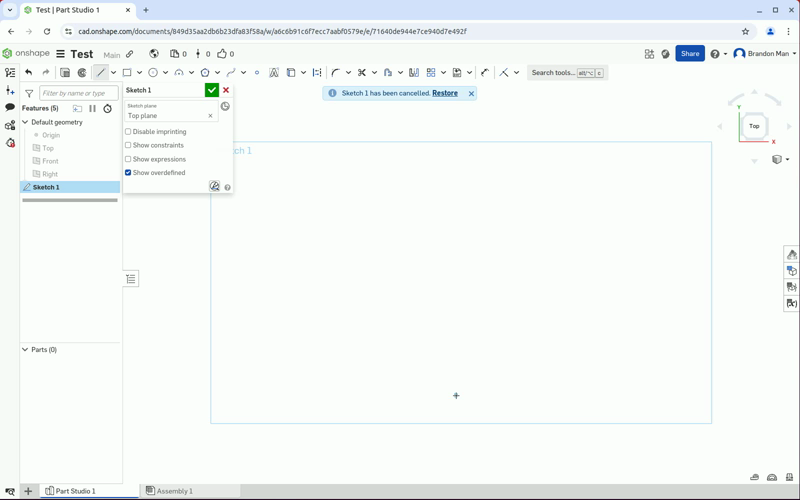
mouse_move(486, 395)
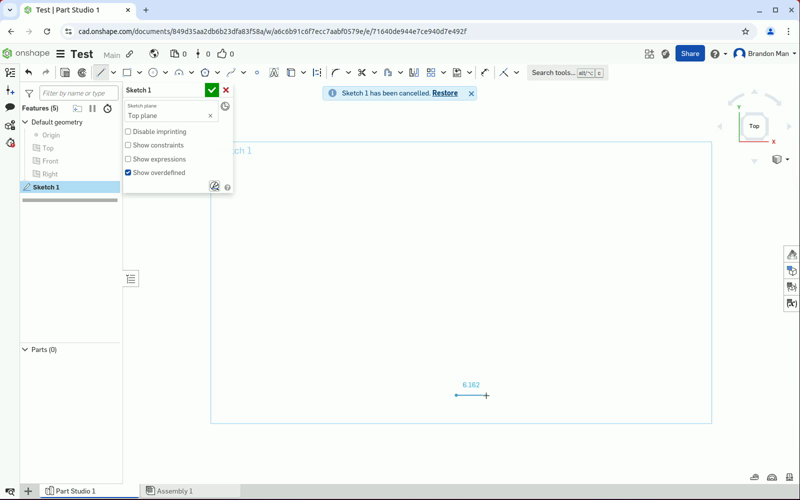
mouse_move(456, 362)
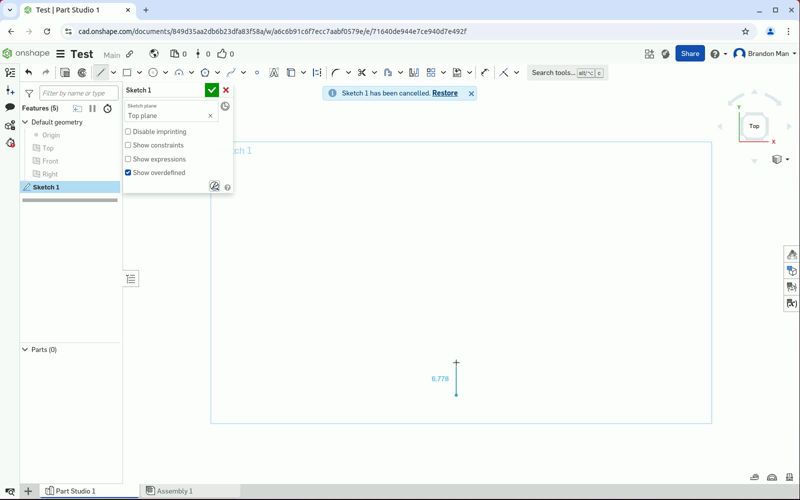
click(456, 362)
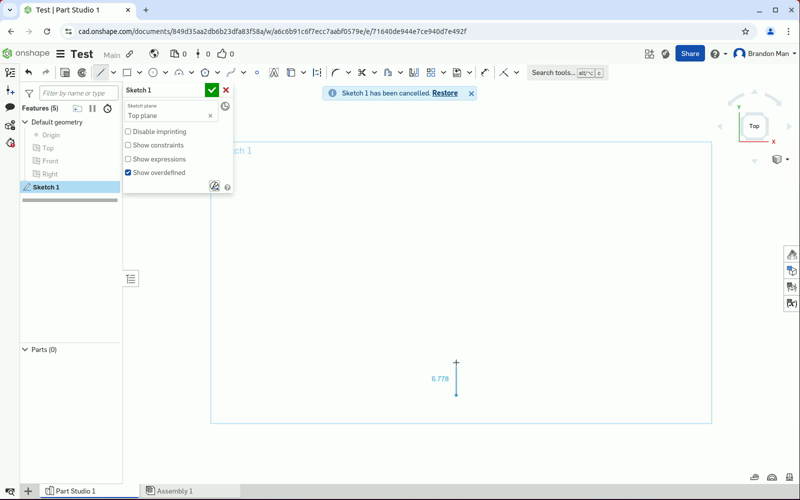
key_up(shift)
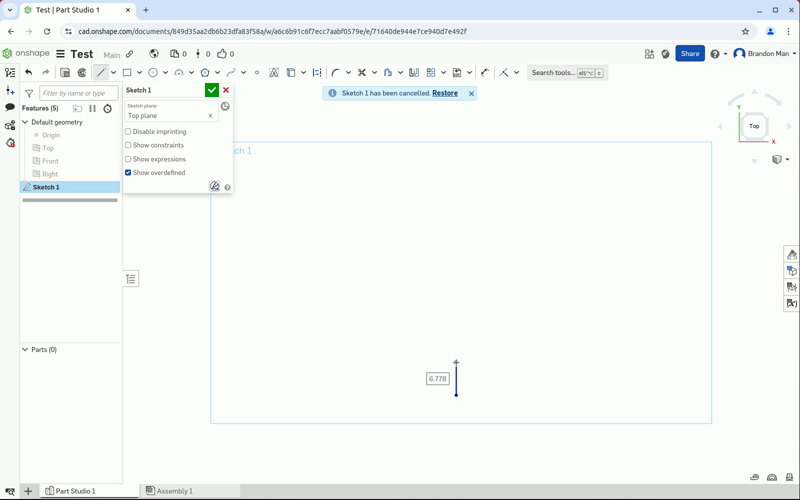
key(esc)
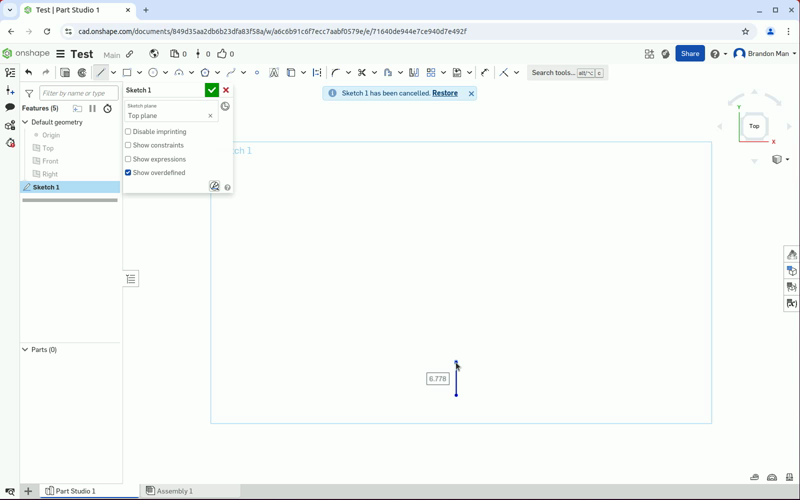
key(a)
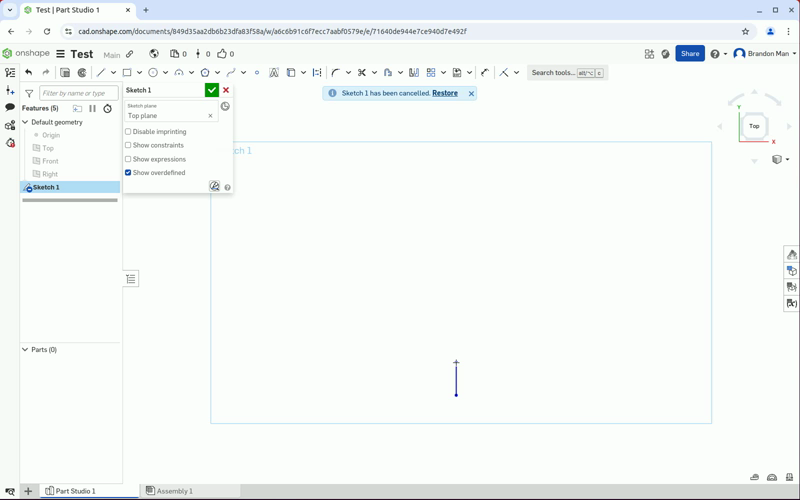
mouse_move(456, 362)
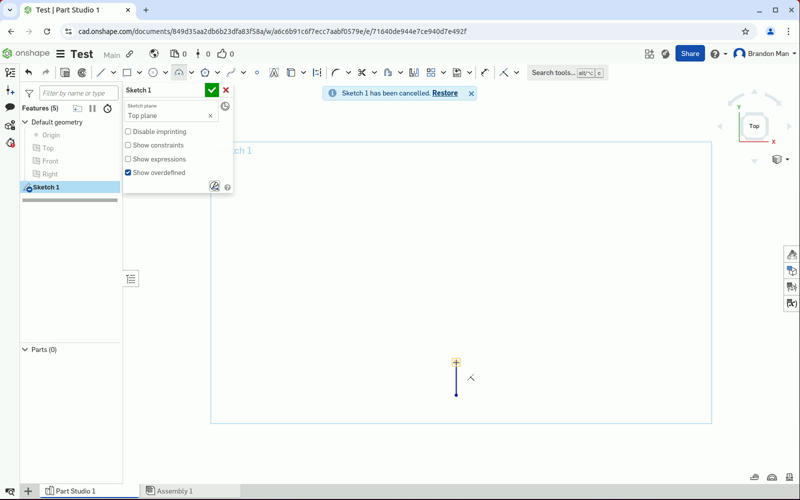
click(456, 362)
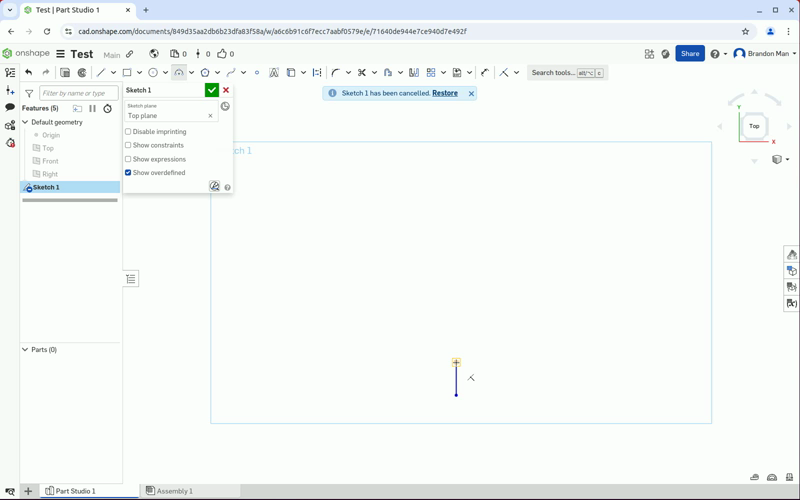
key_down(shift)
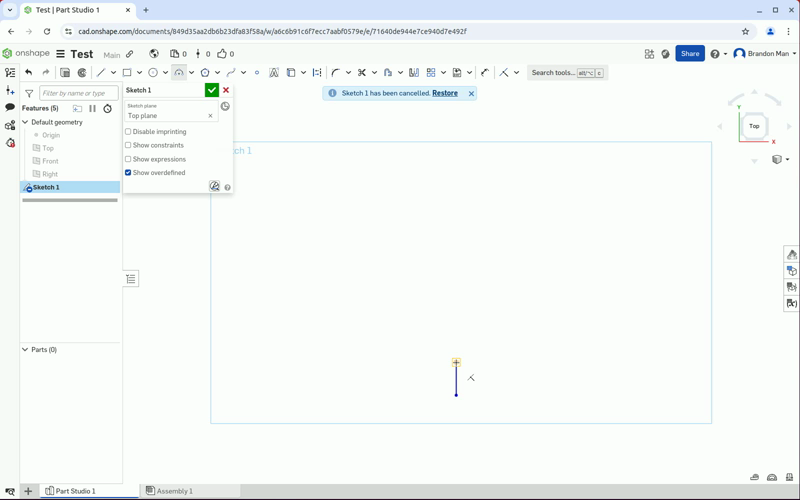
mouse_move(456, 204)
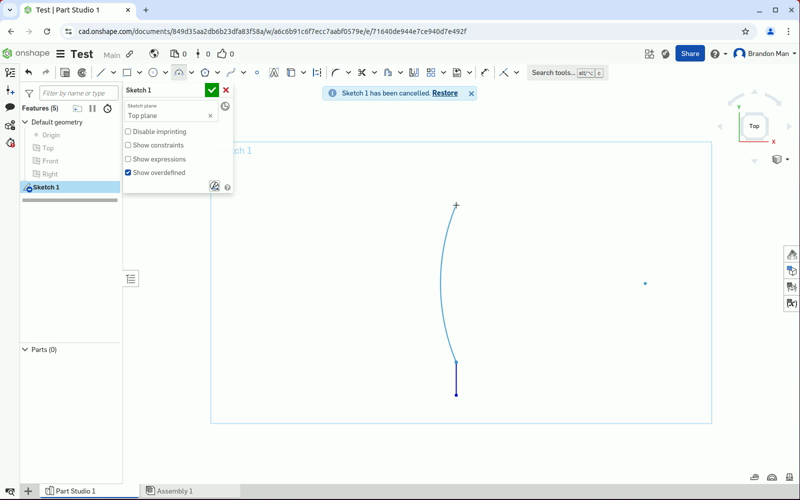
click(456, 204)
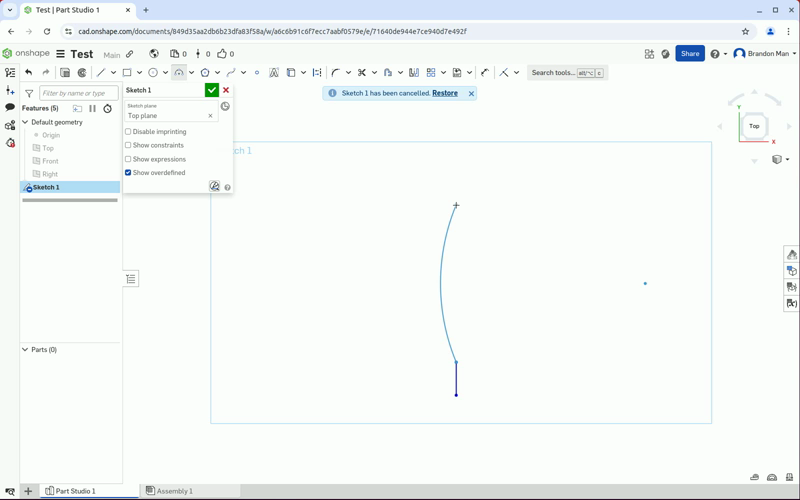
mouse_move(381, 283)
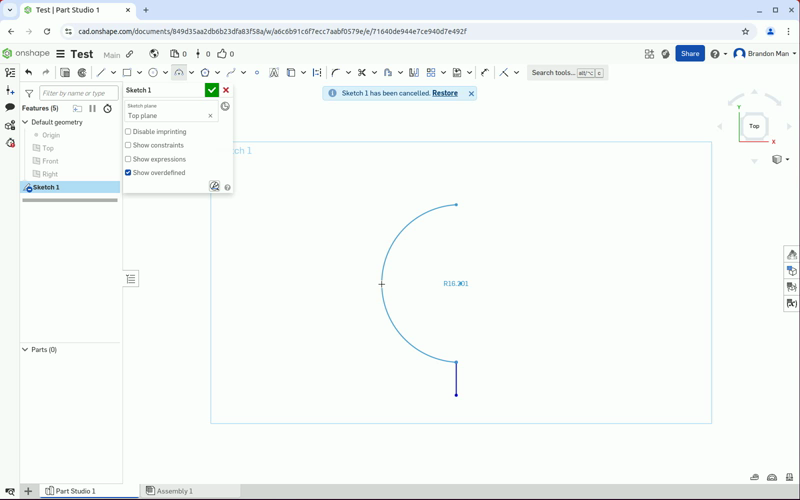
click(381, 283)
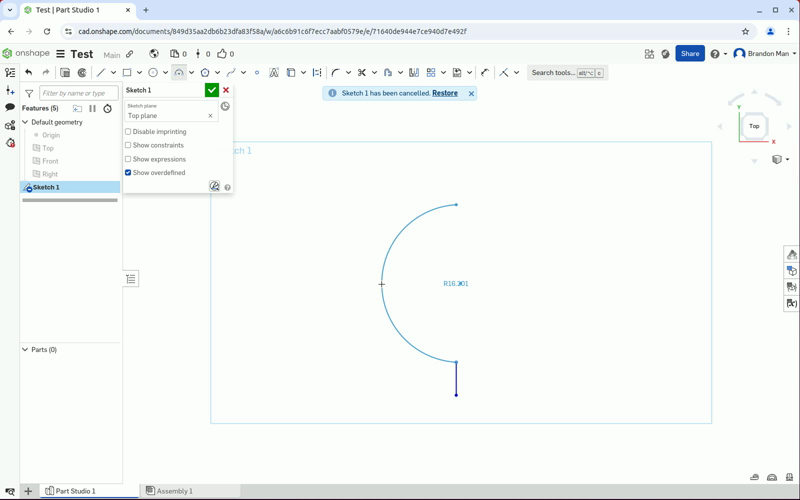
key_up(shift)
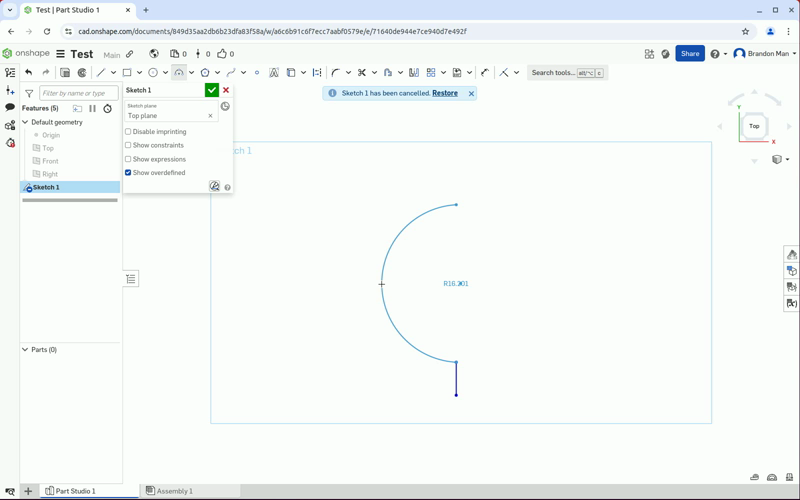
key(esc)
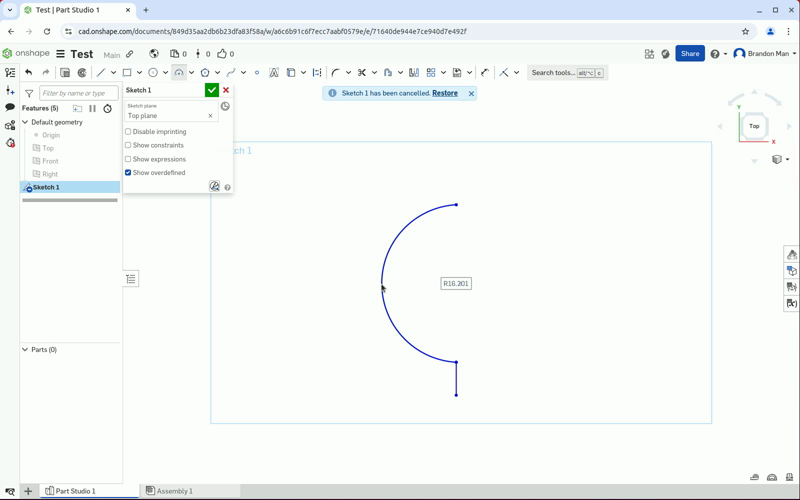
key(l)
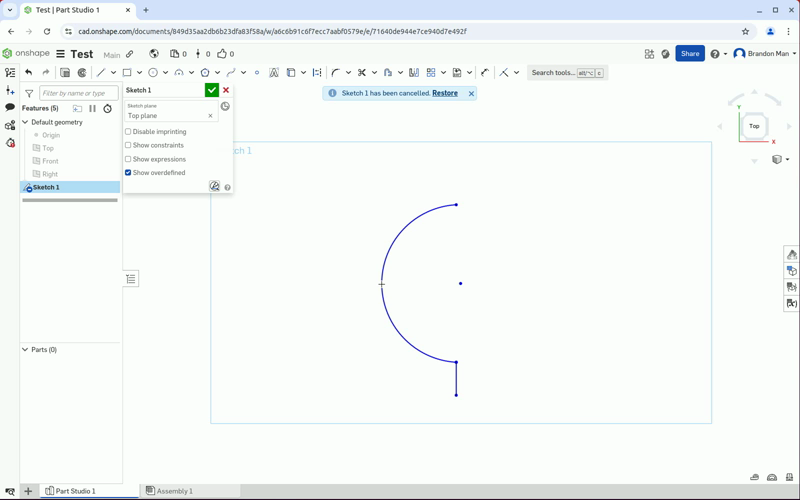
mouse_move(456, 204)
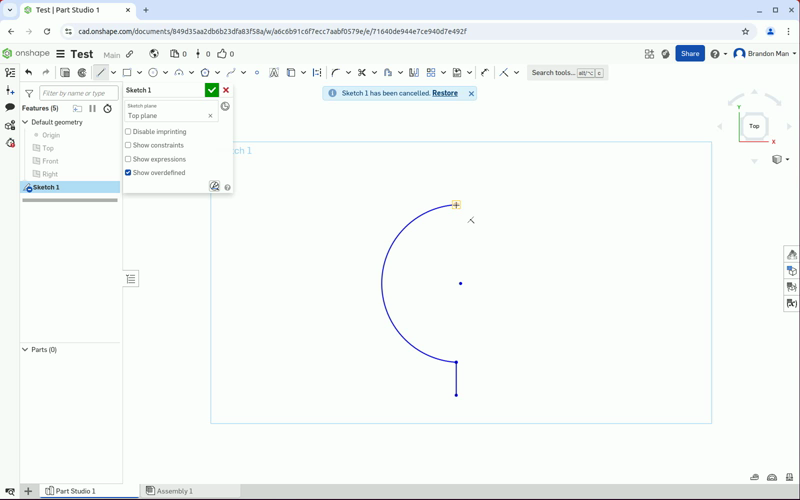
click(456, 204)
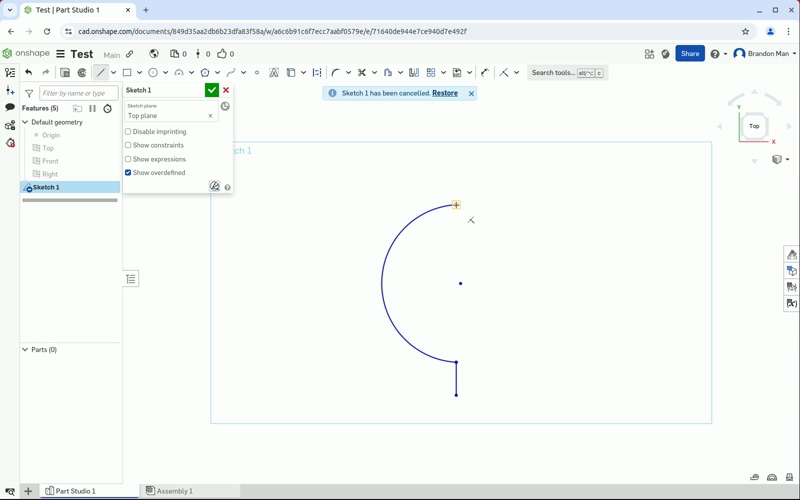
key_down(shift)
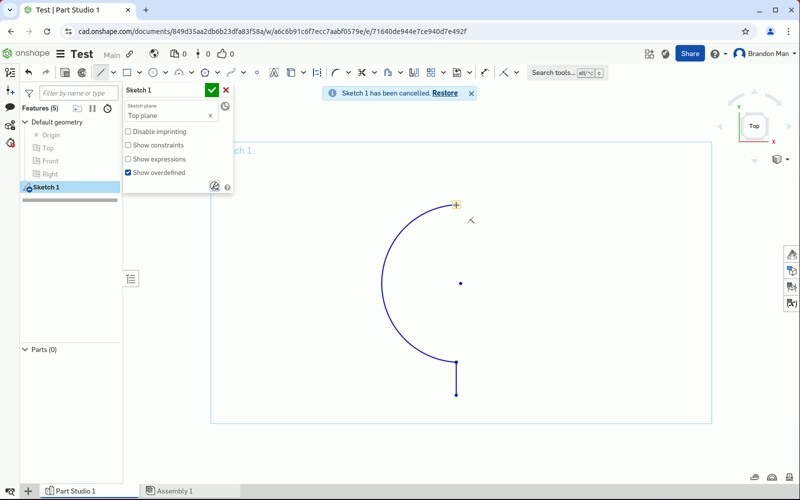
mouse_move(486, 204)
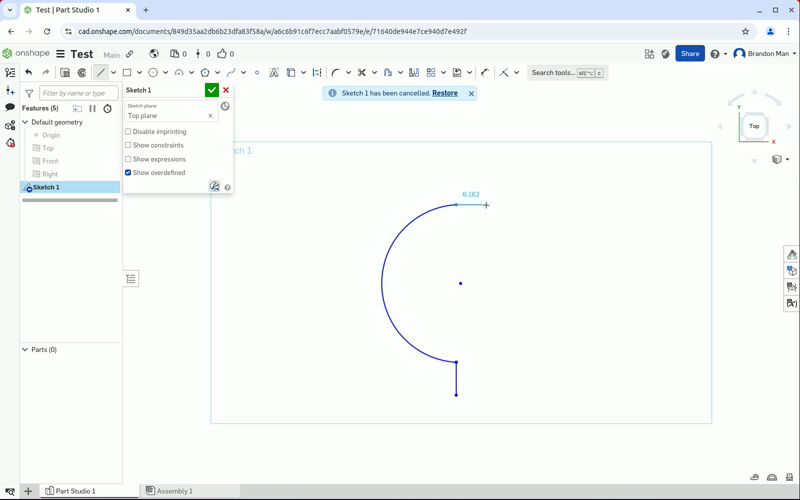
mouse_move(456, 171)
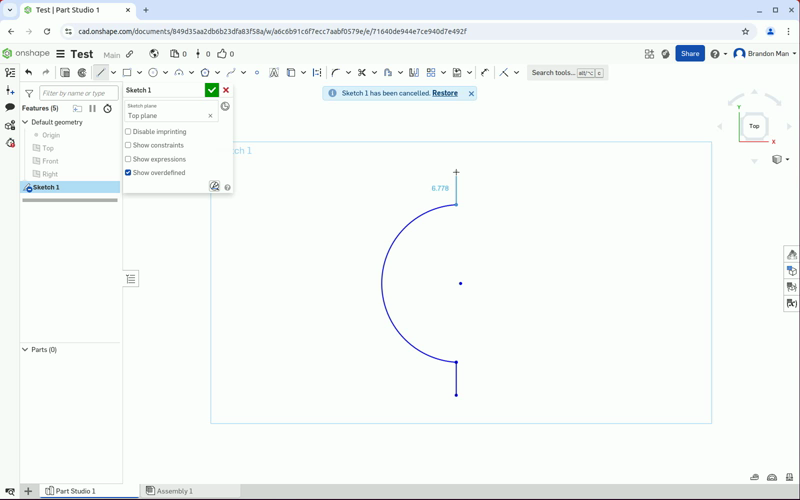
click(456, 171)
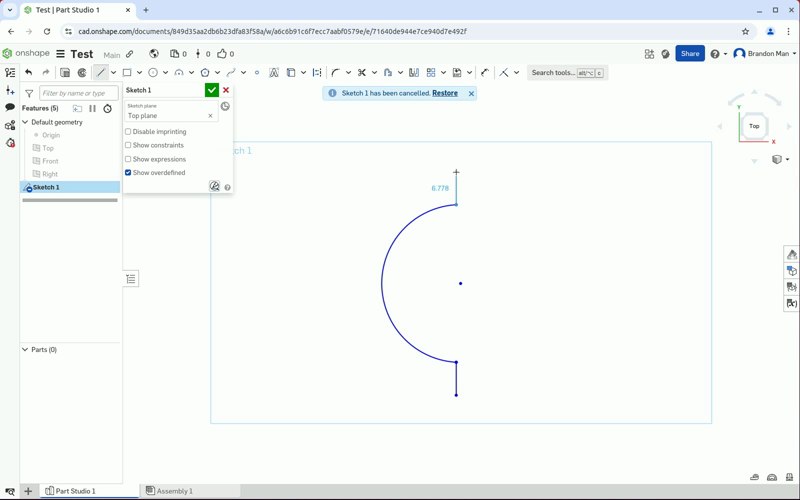
key_up(shift)
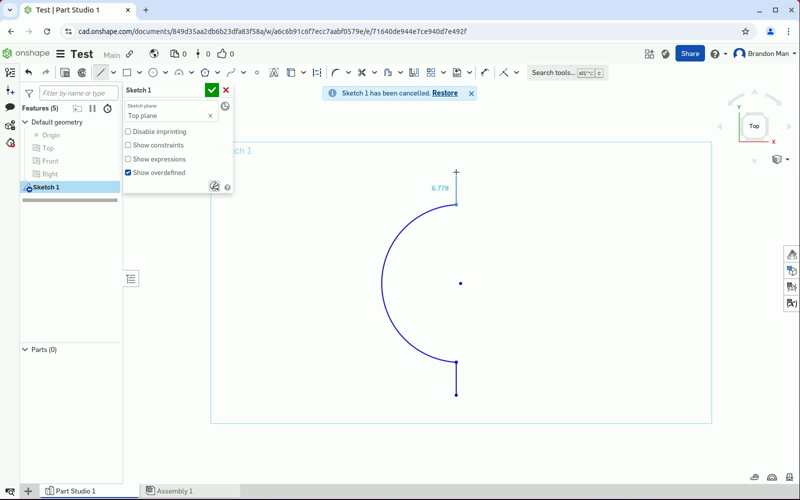
key(esc)
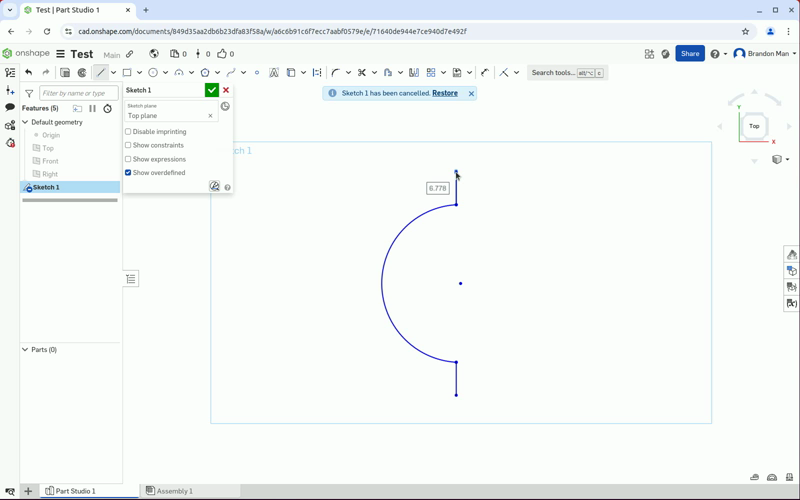
key(a)
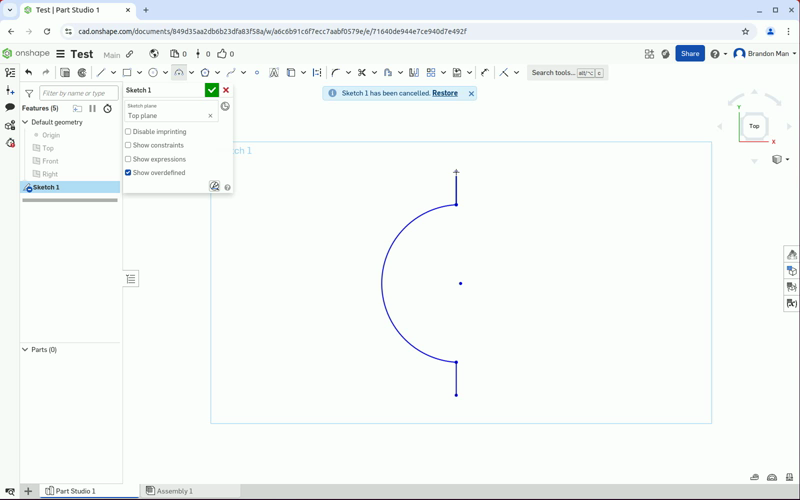
mouse_move(456, 171)
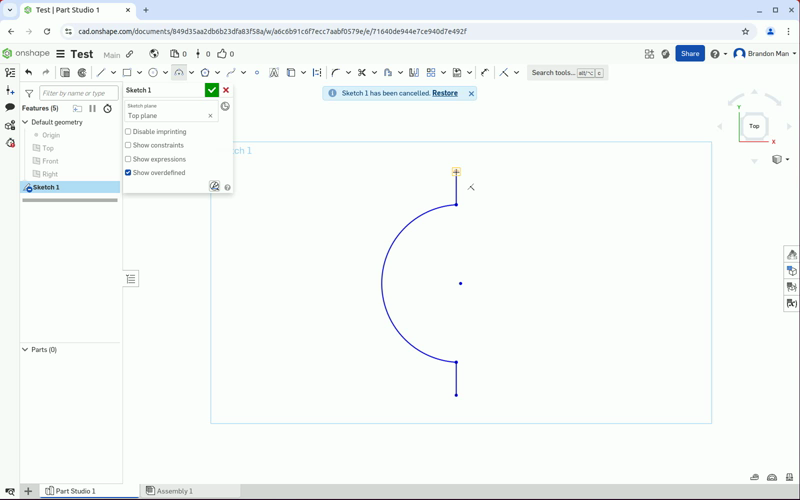
click(456, 171)
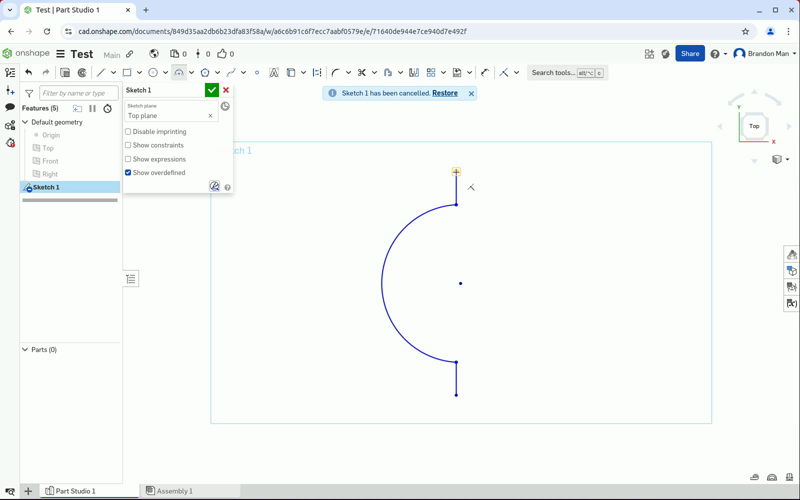
mouse_move(456, 395)
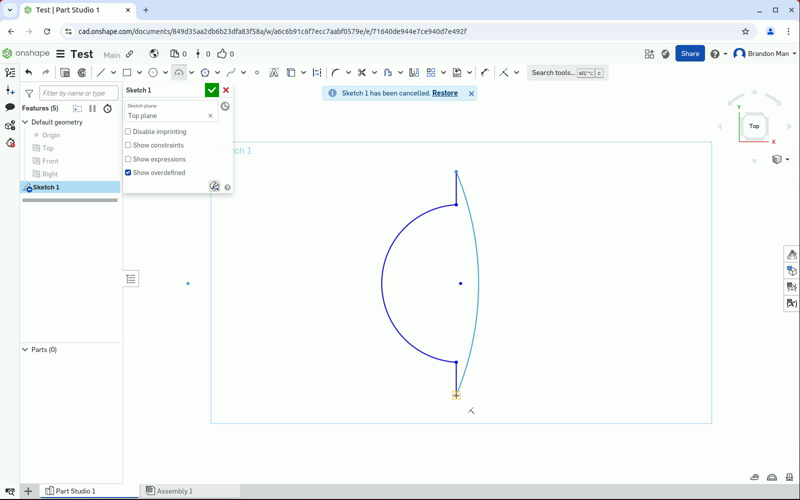
click(456, 395)
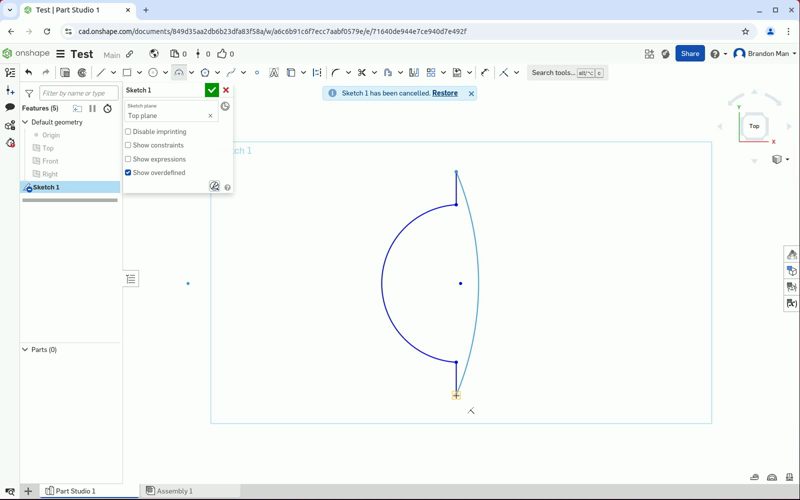
key_down(shift)
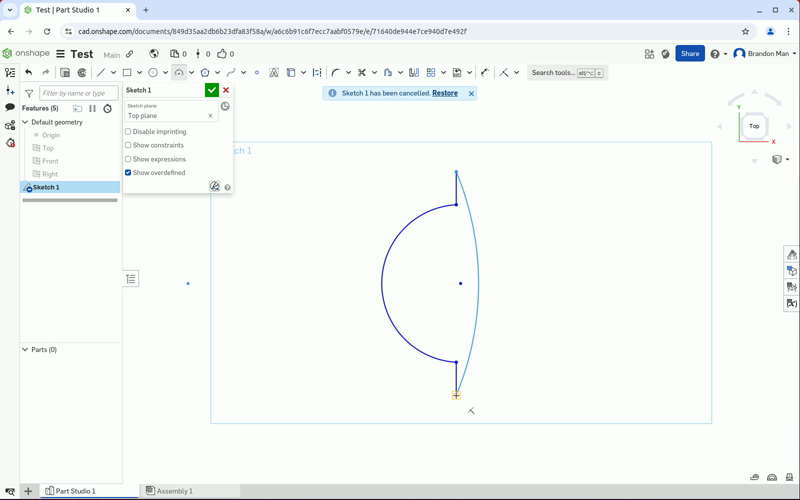
mouse_move(348, 283)
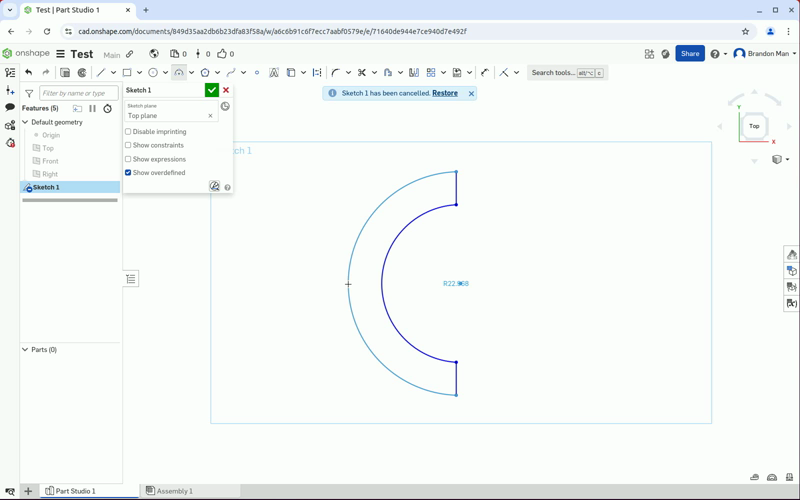
click(348, 283)
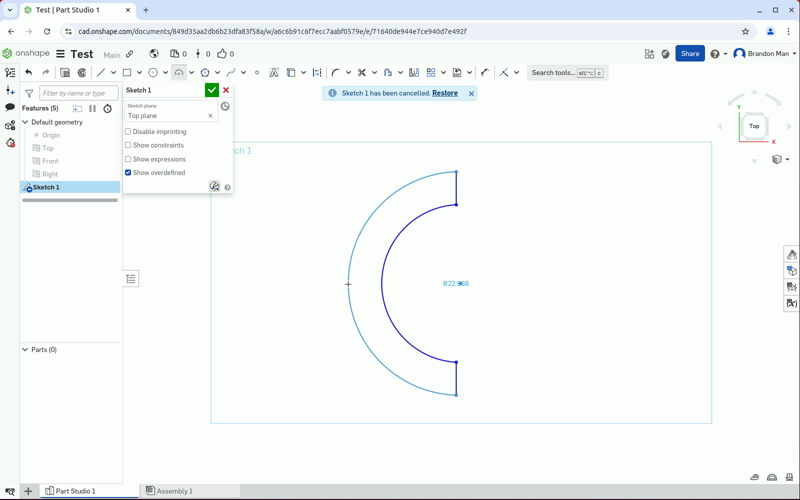
key_up(shift)
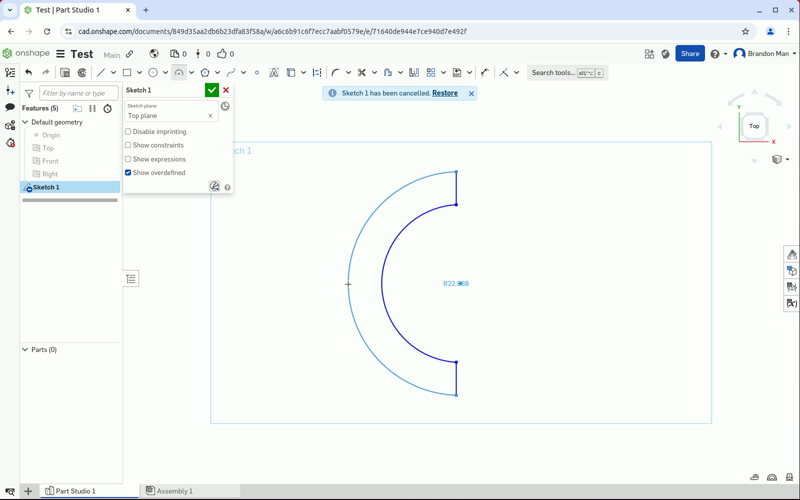
key(esc)
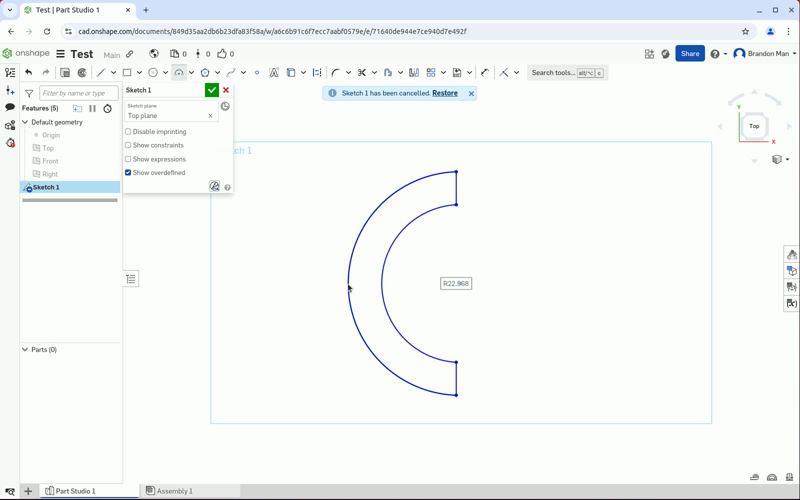
mouse_move(371, 305)
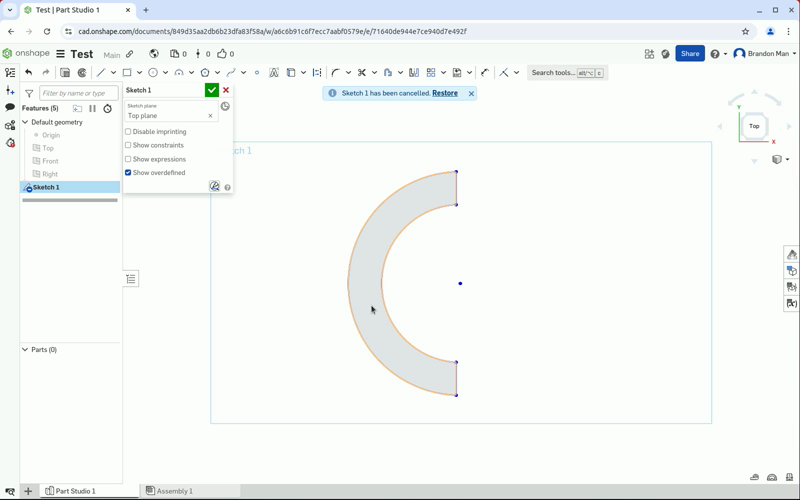
click(371, 305)
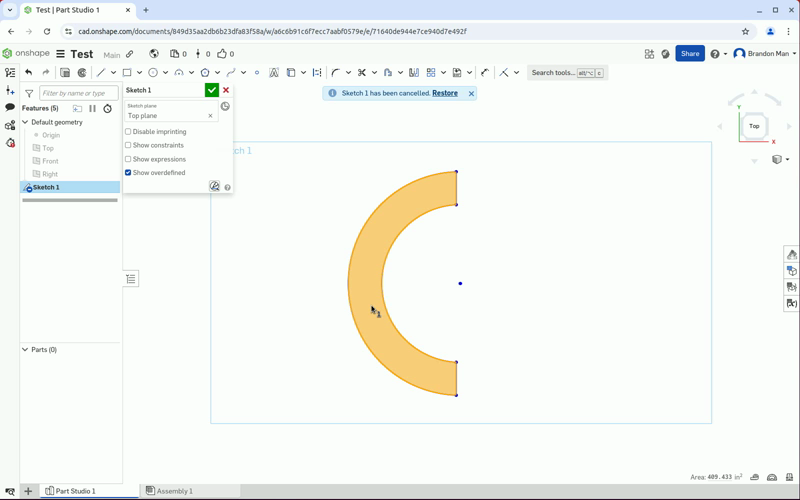
mouse_move(73, 352)
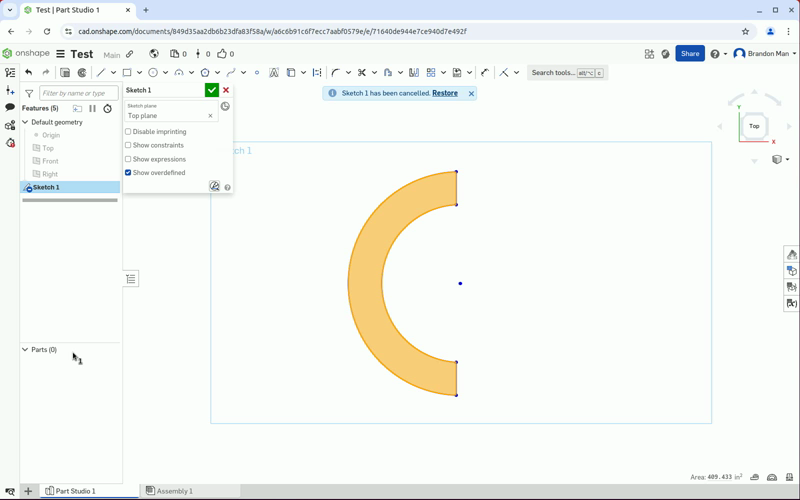
key(shift+y)
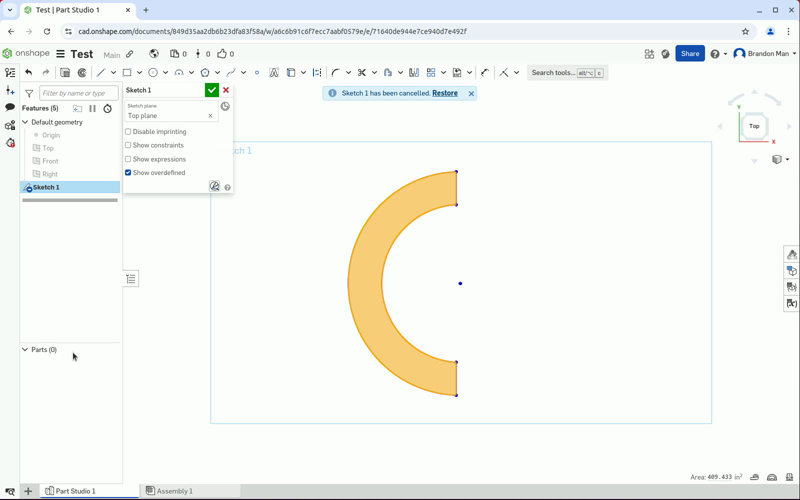
key(shift+e)
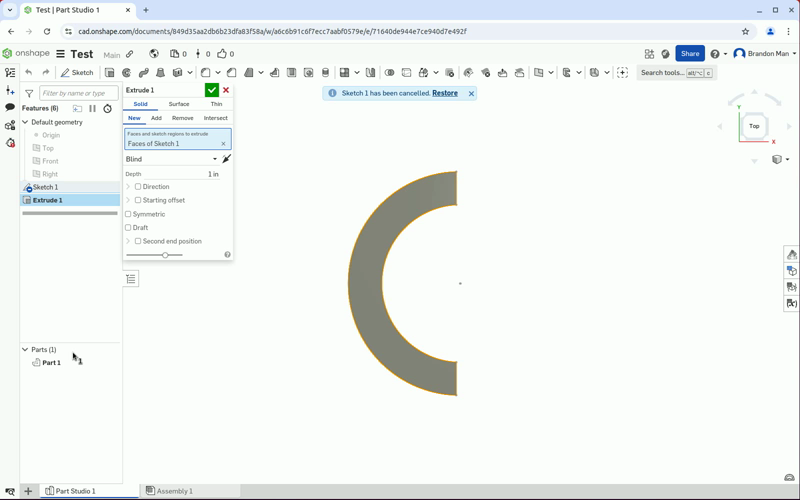
mouse_move(143, 106)
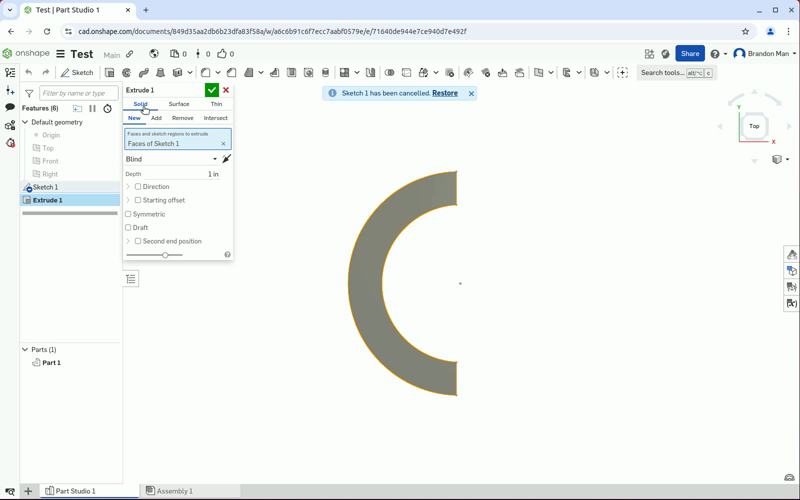
click(143, 106)
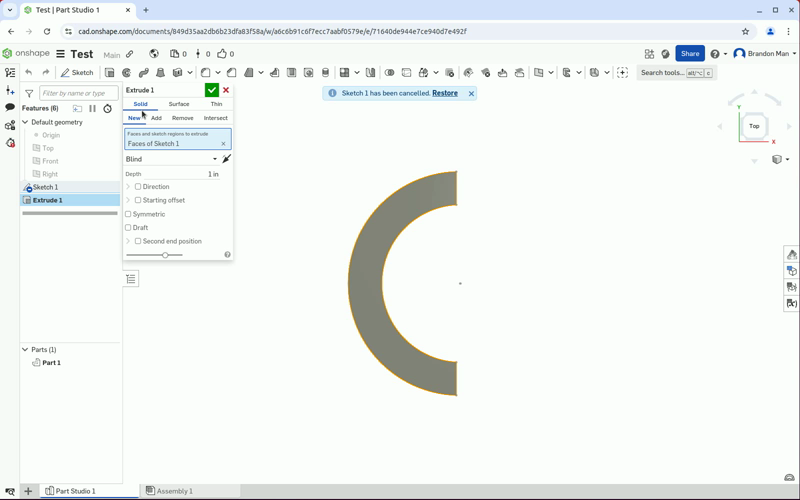
mouse_move(137, 120)
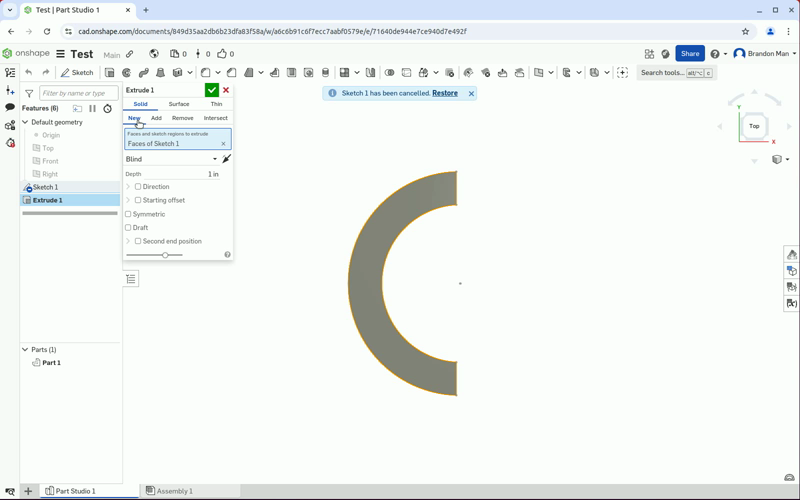
click(137, 120)
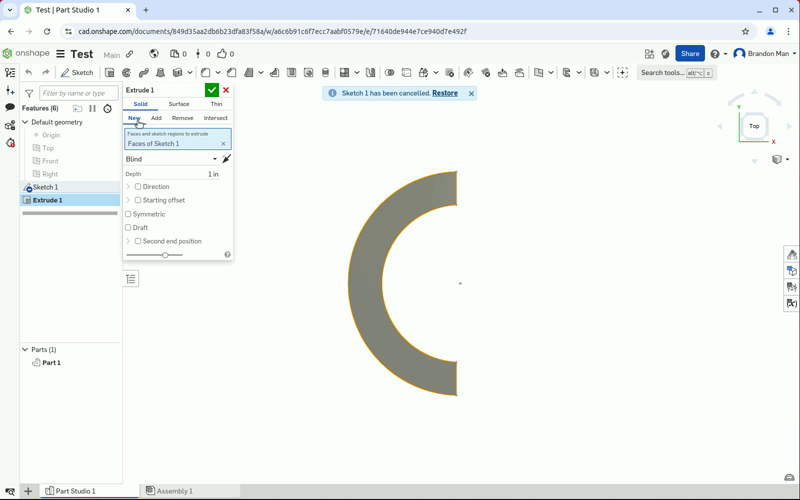
key(tab, 4)
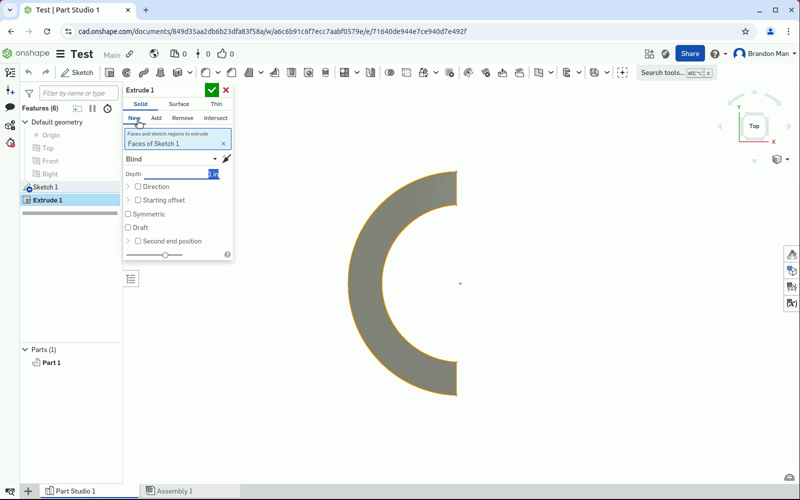
text(4.333)
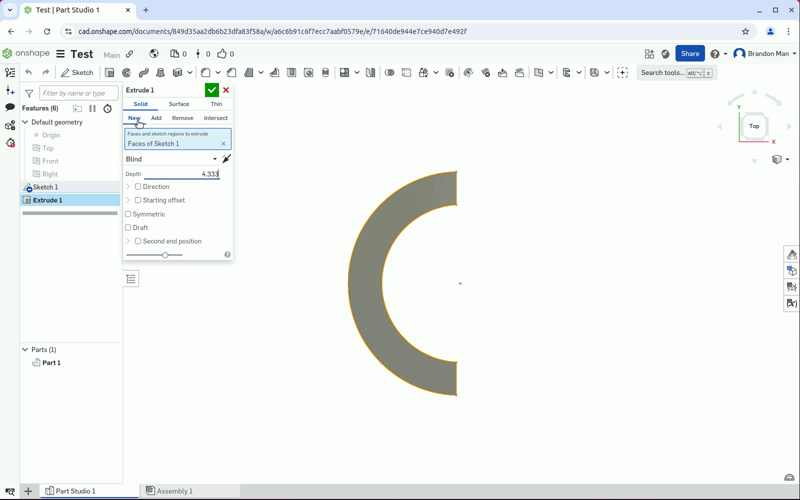
key(enter)
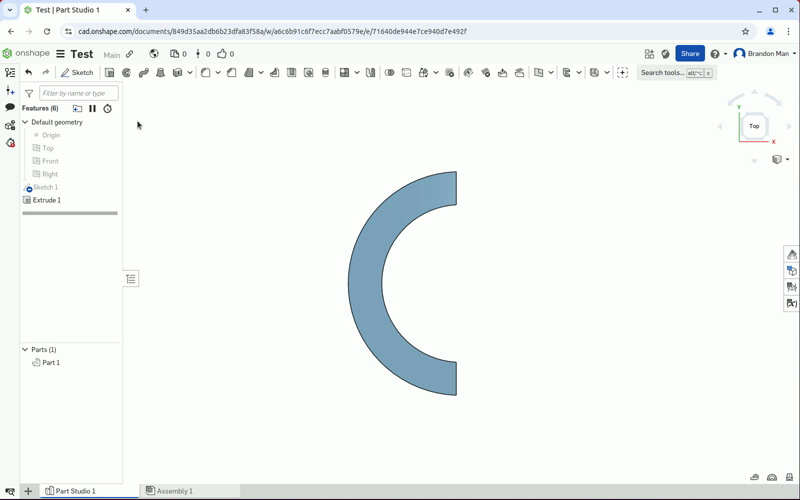
key(shift+h)
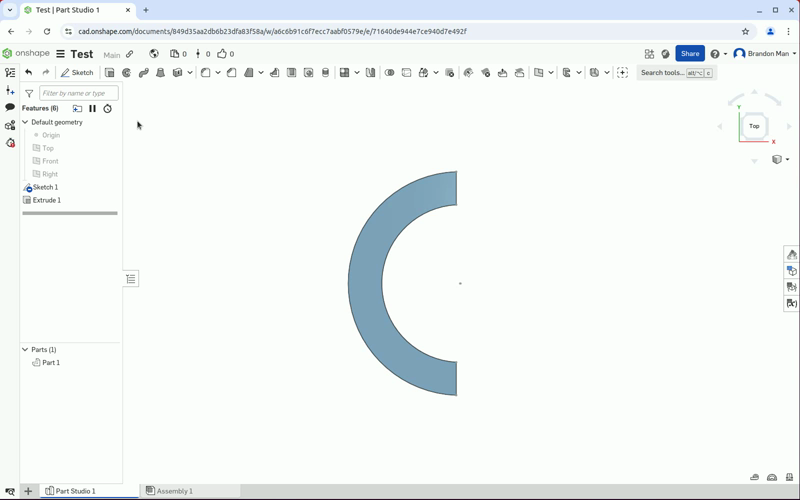
key(shift+h)
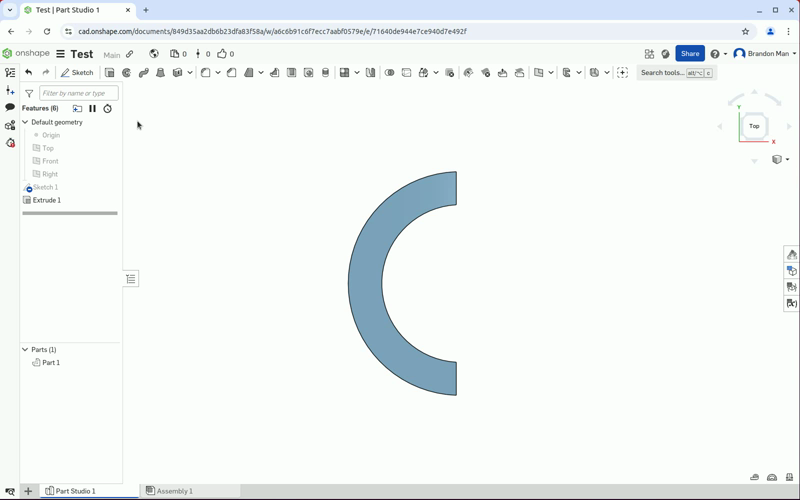
mouse_move(73, 189)
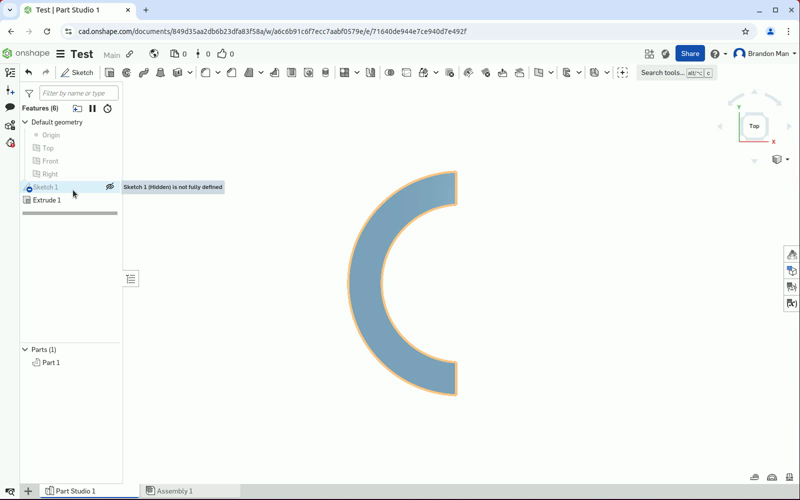
click(73, 189)
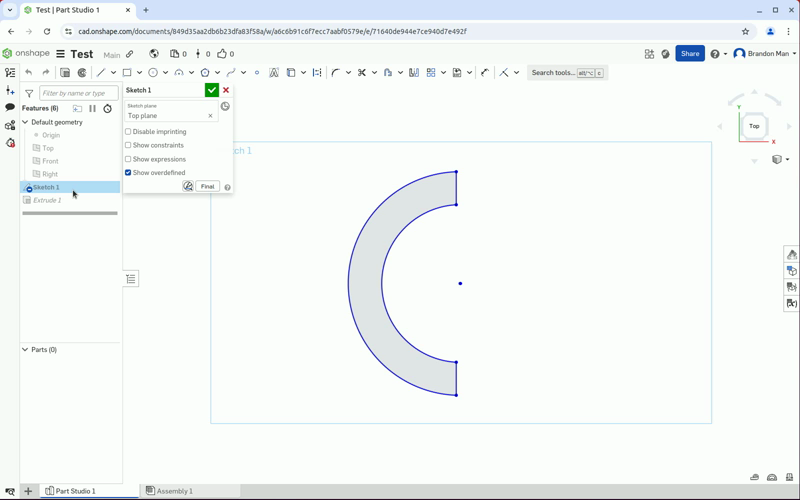
mouse_move(229, 92)
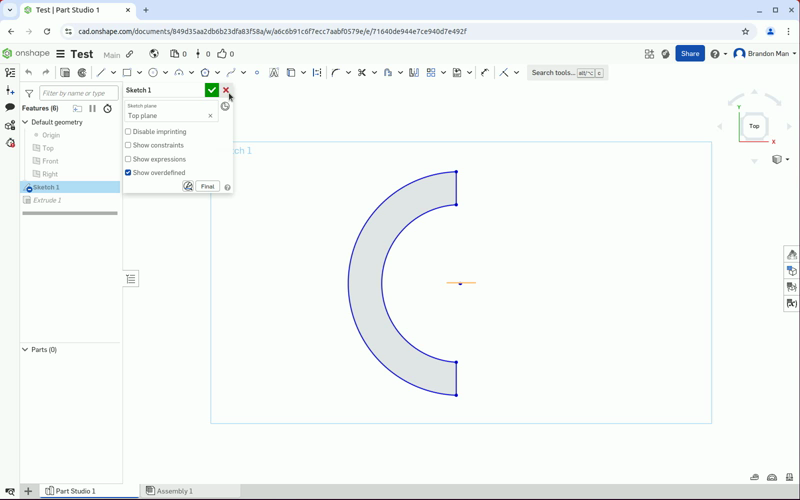
click(229, 92)
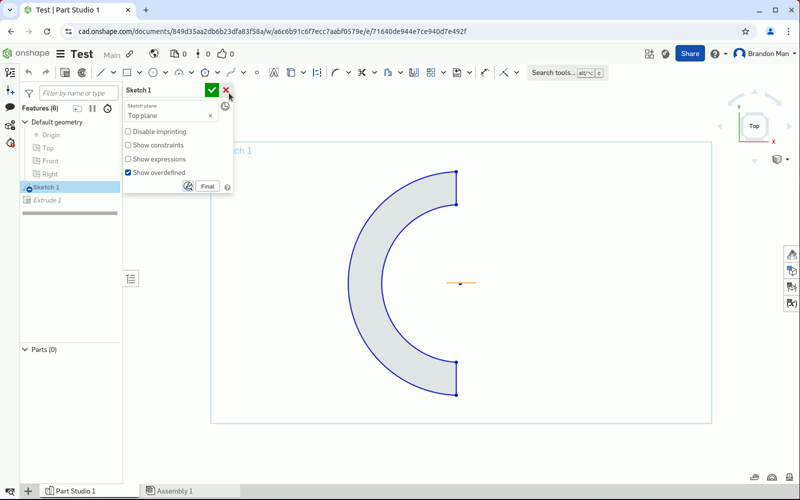
key(shift+s)
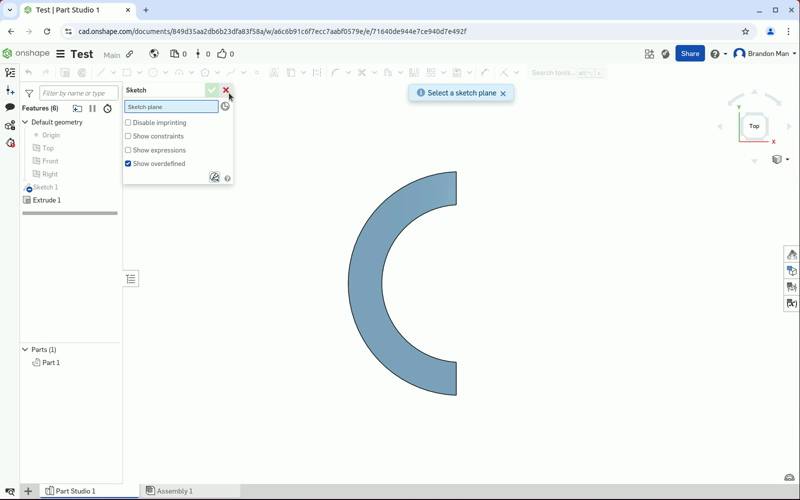
mouse_move(73, 150)
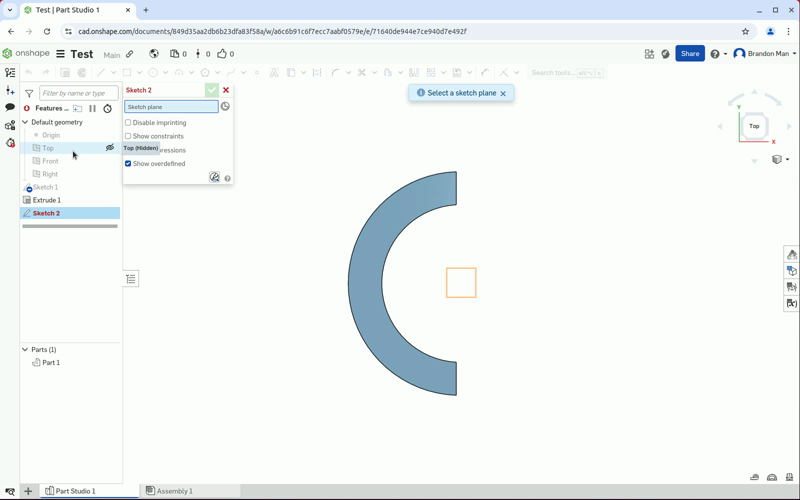
click(73, 150)
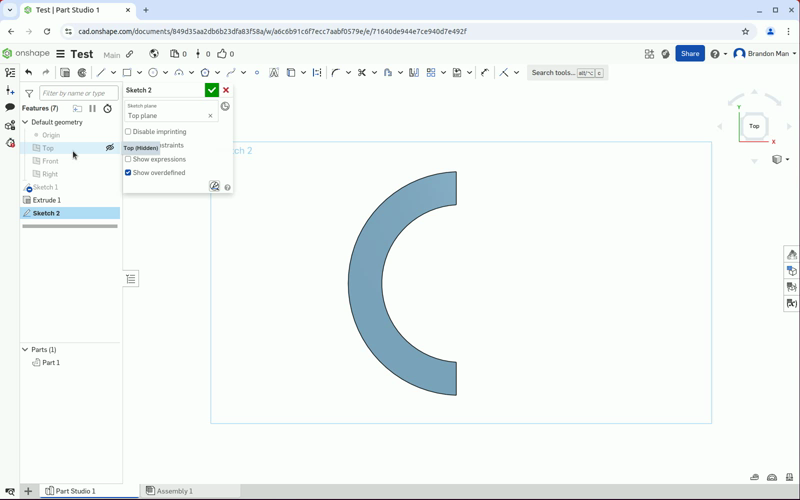
mouse_move(73, 352)
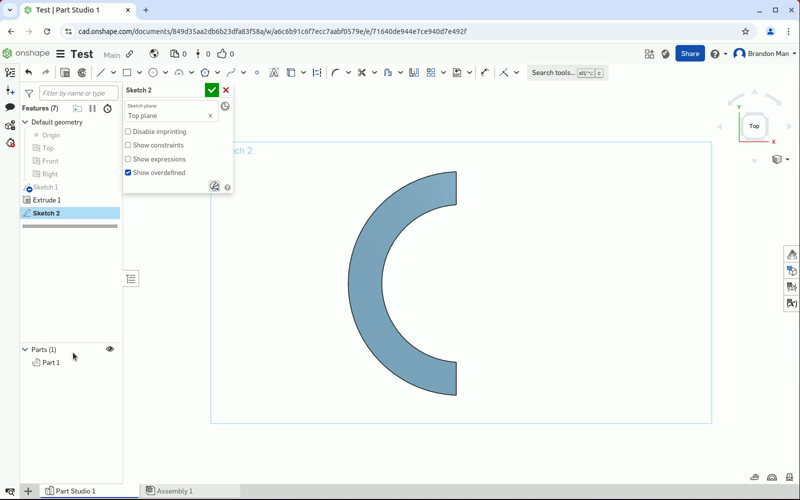
key(y)
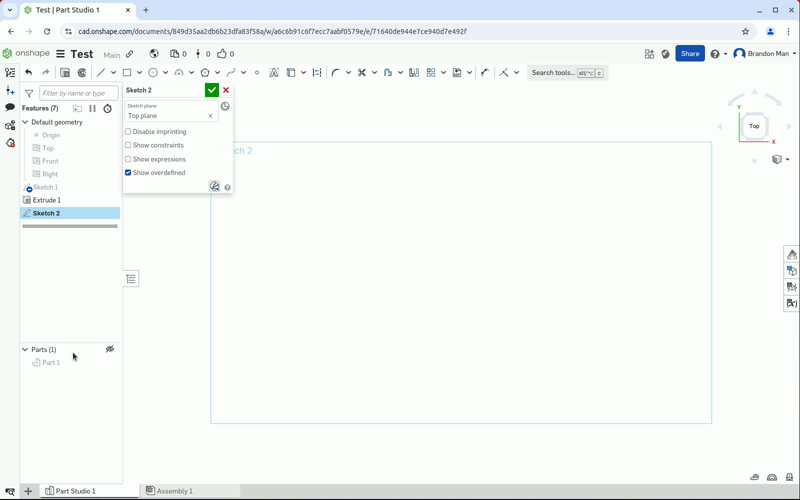
key(a)
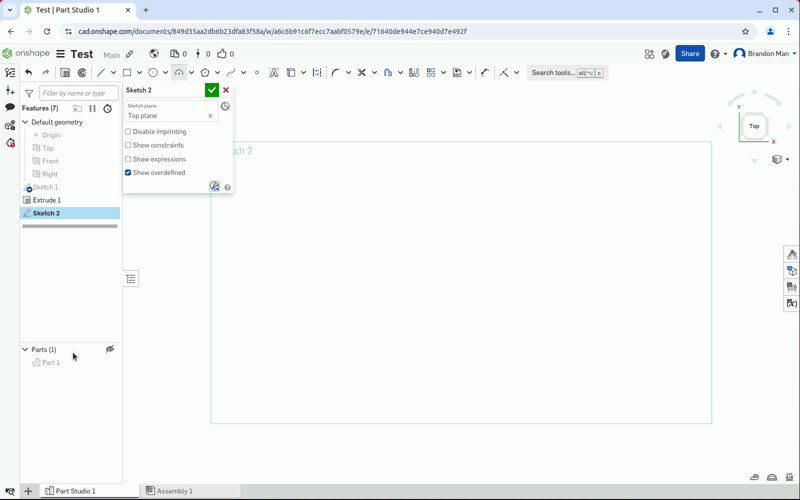
key_down(shift)
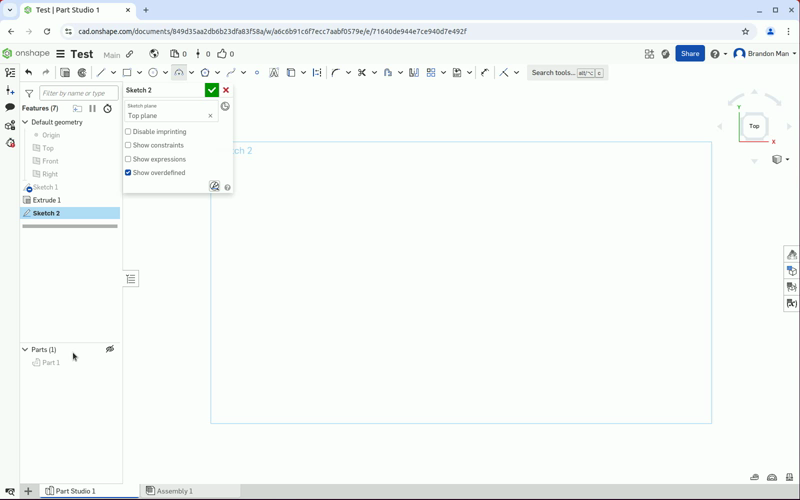
mouse_move(456, 395)
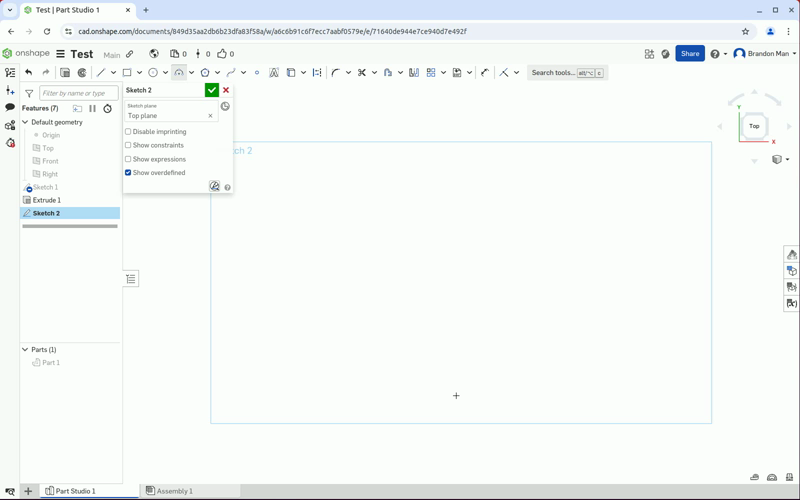
click(456, 395)
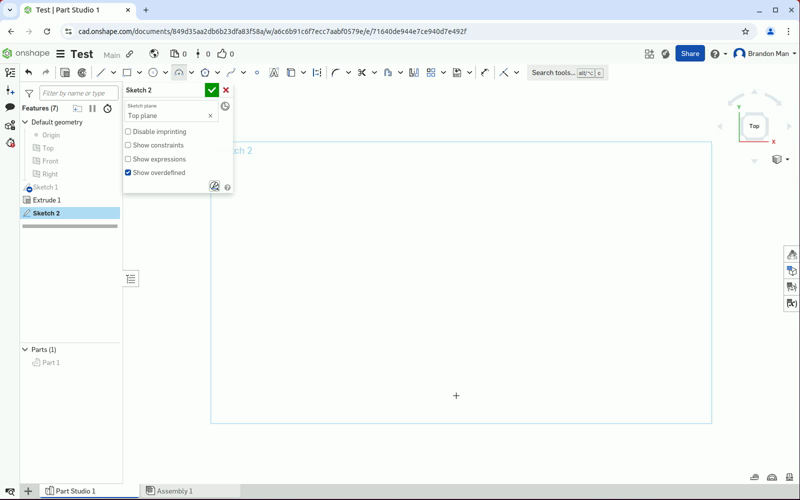
key_up(shift)
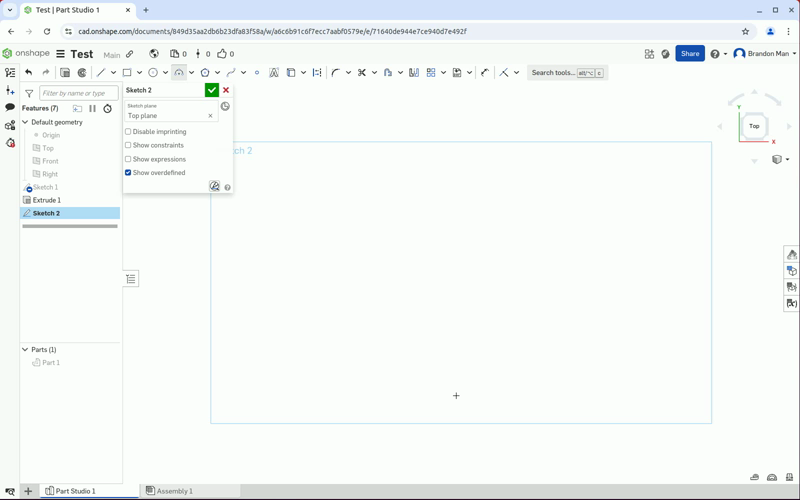
key_down(shift)
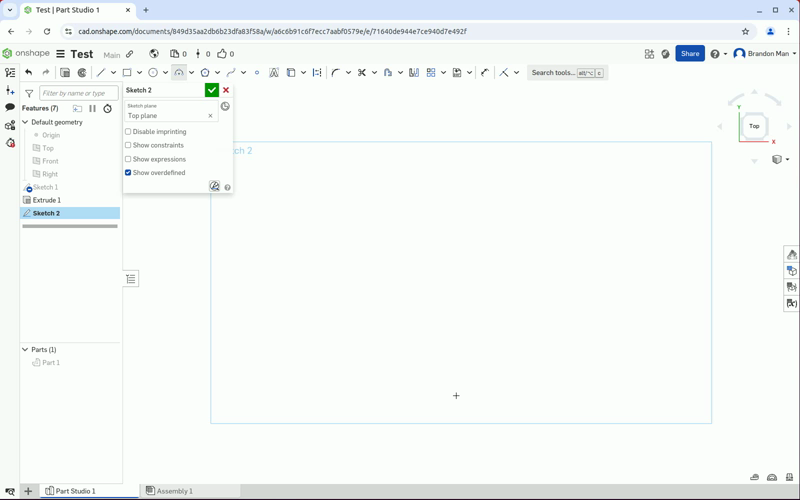
mouse_move(465, 395)
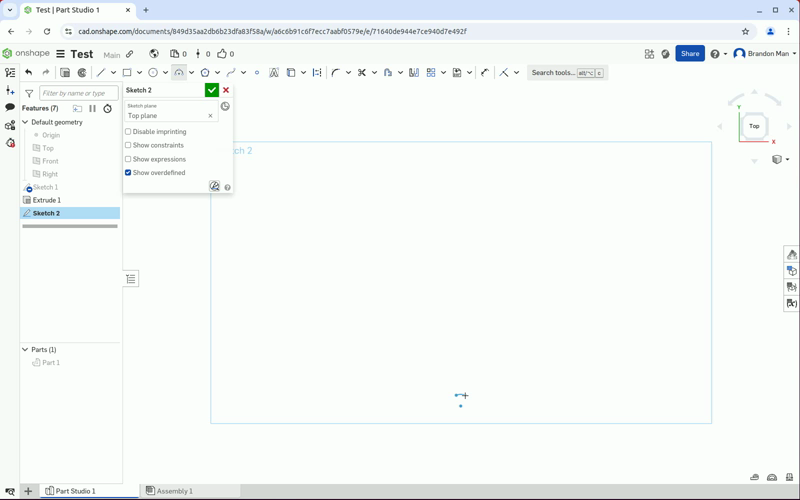
click(465, 395)
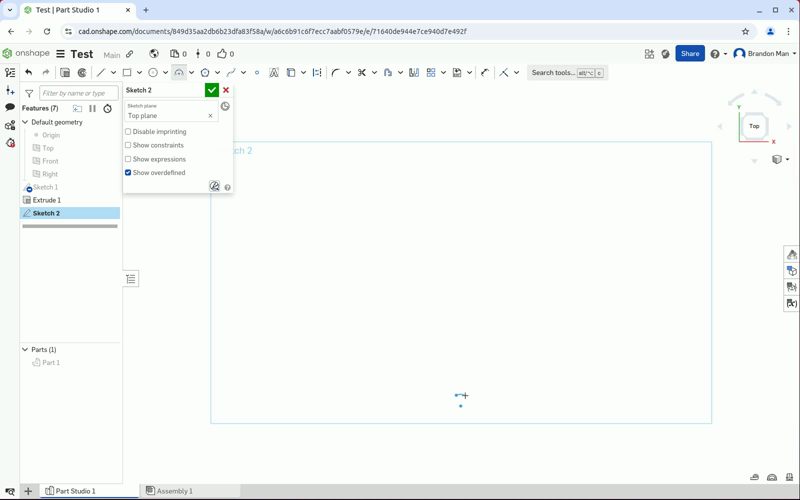
mouse_move(460, 396)
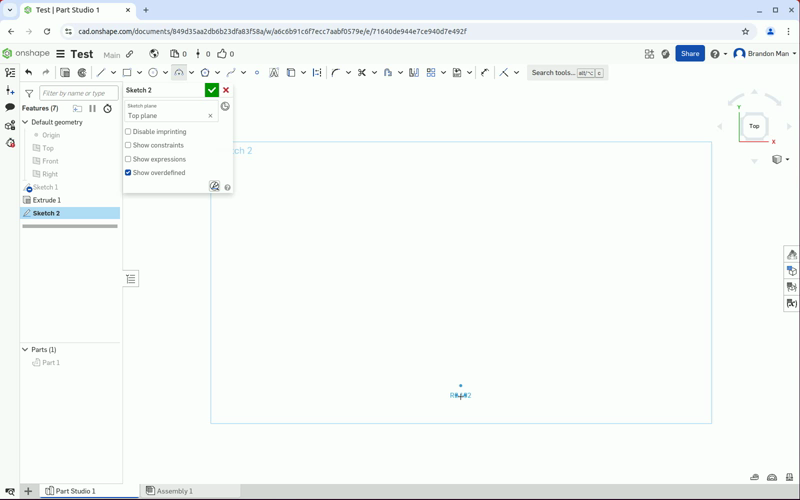
click(460, 396)
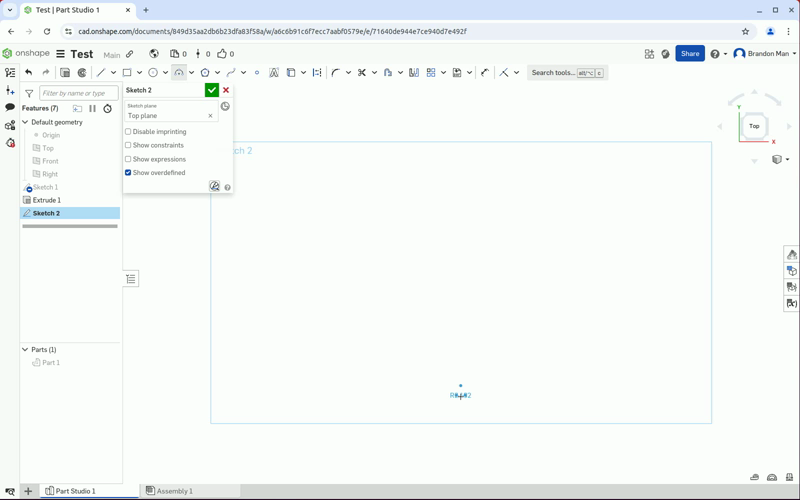
key_up(shift)
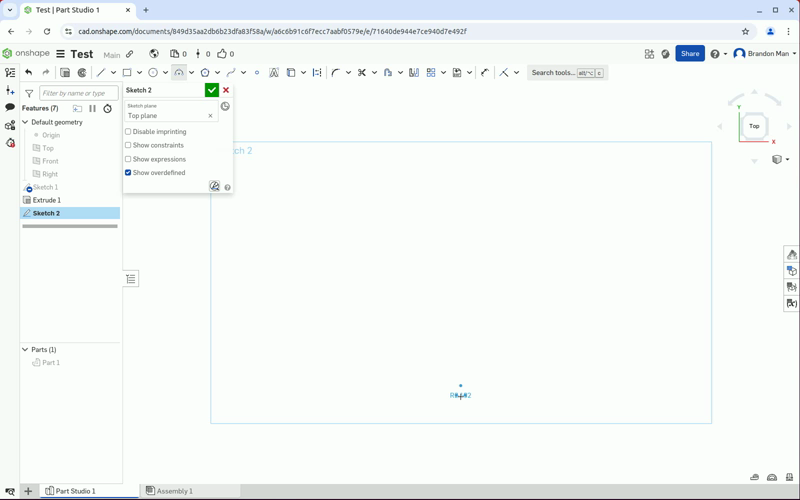
key(esc)
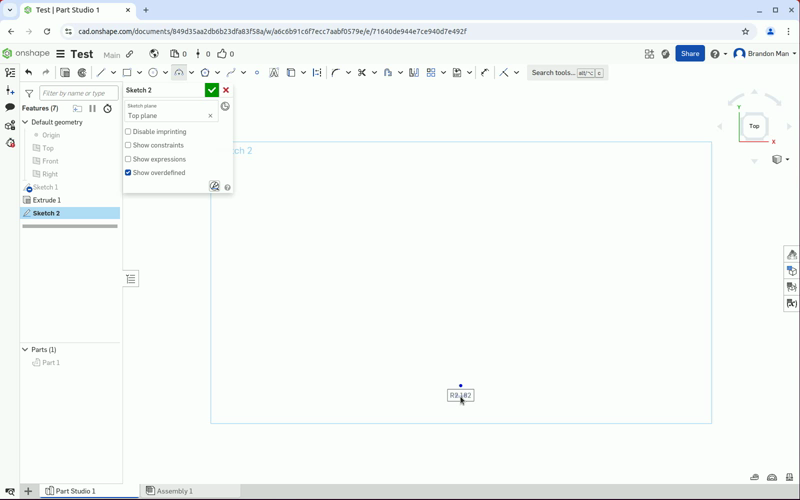
key(l)
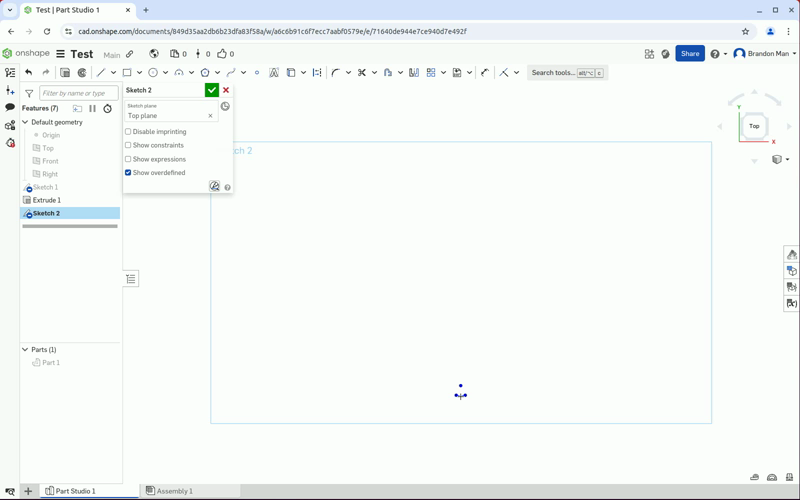
mouse_move(465, 395)
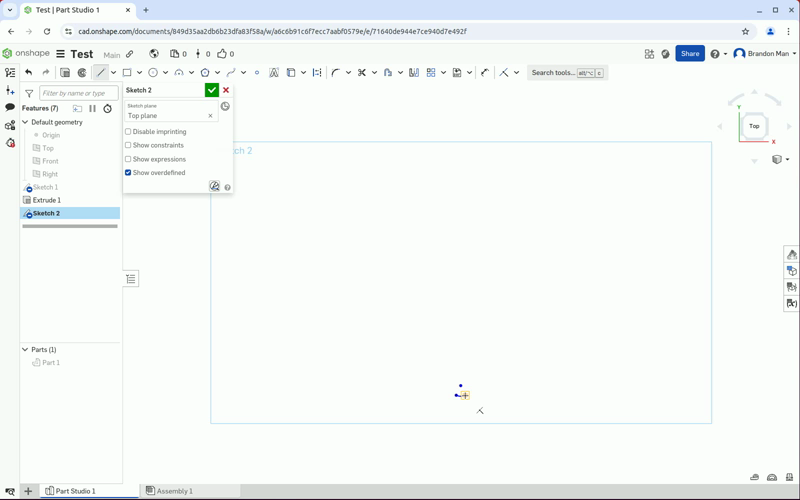
click(465, 395)
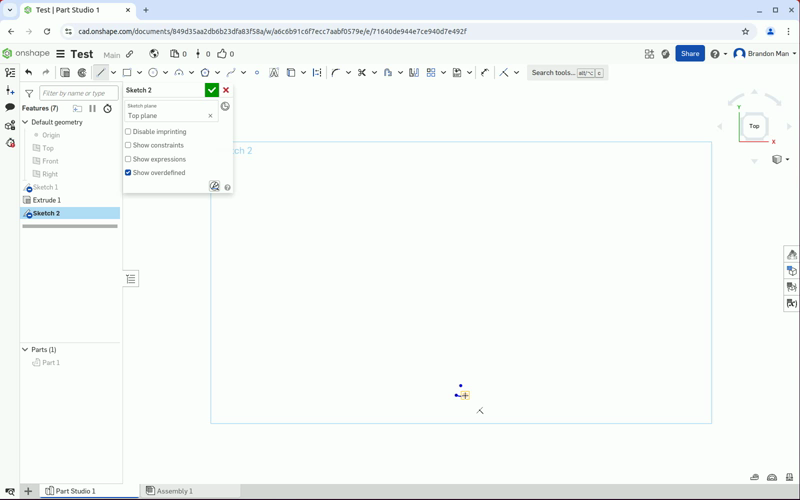
key_down(shift)
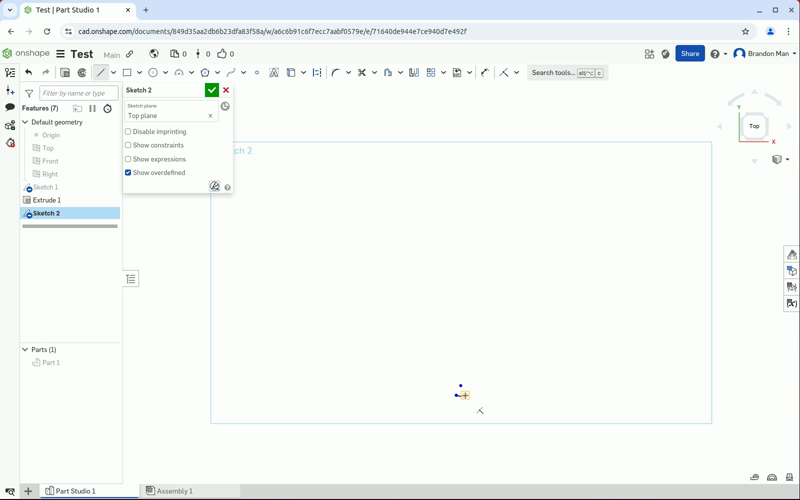
mouse_move(495, 395)
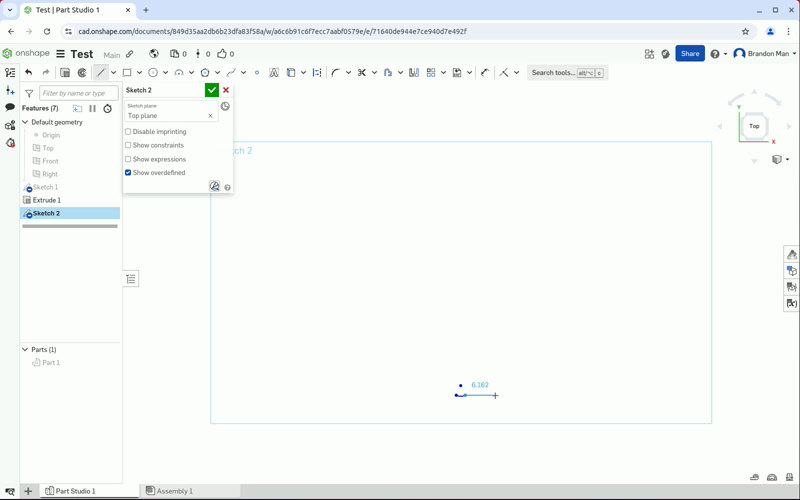
mouse_move(465, 361)
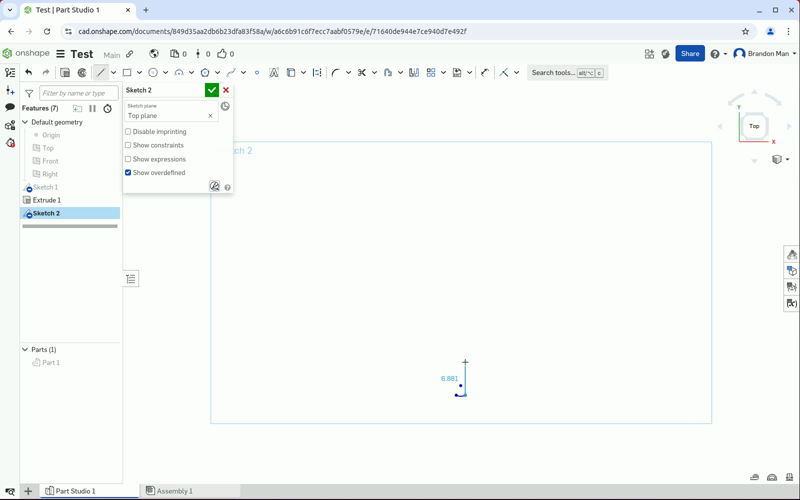
click(465, 361)
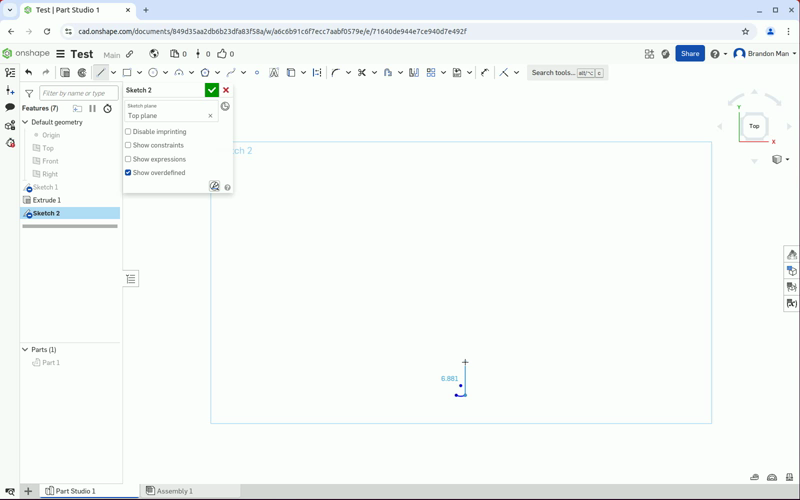
key_up(shift)
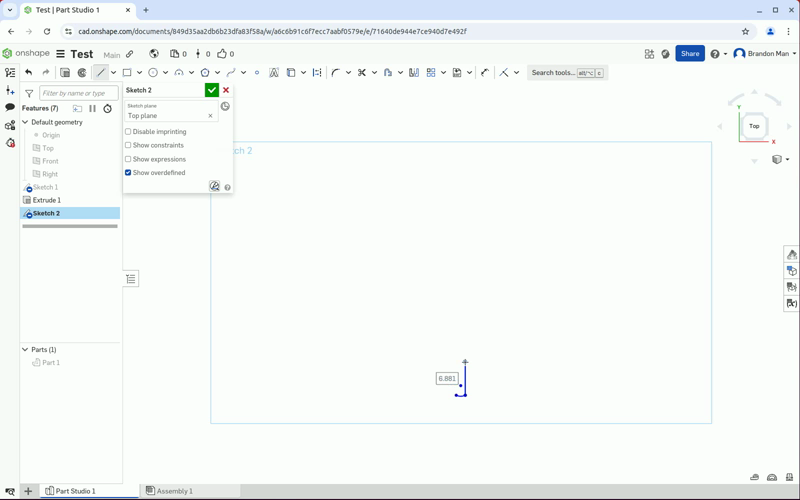
key(esc)
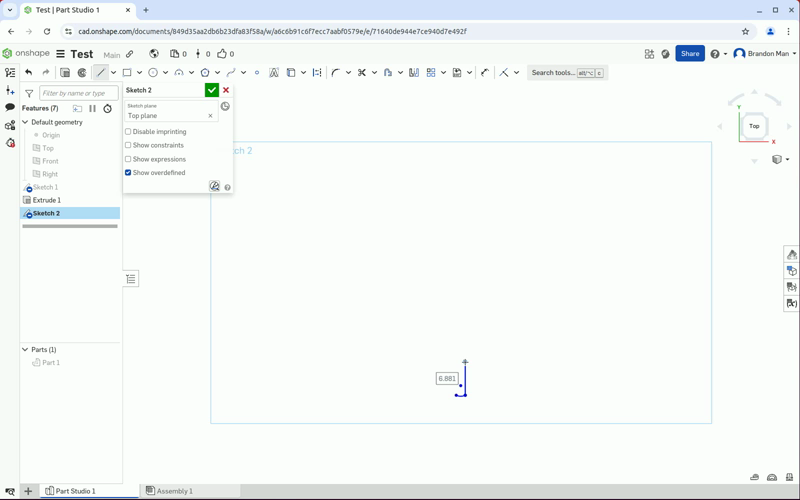
key(a)
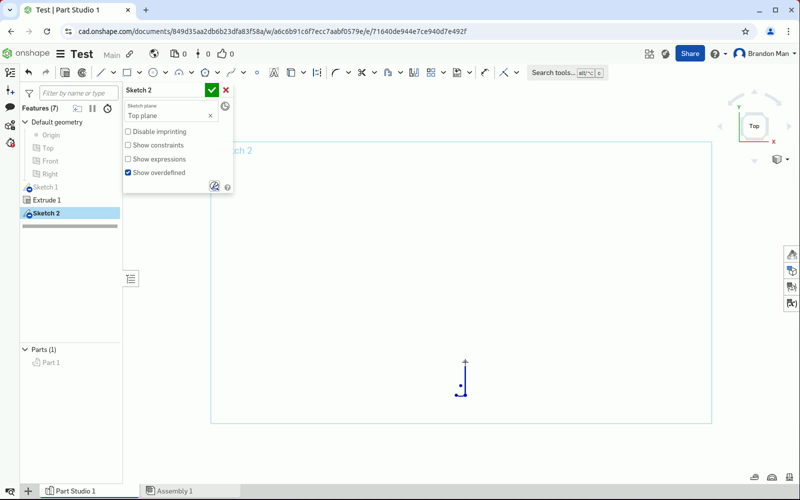
mouse_move(465, 361)
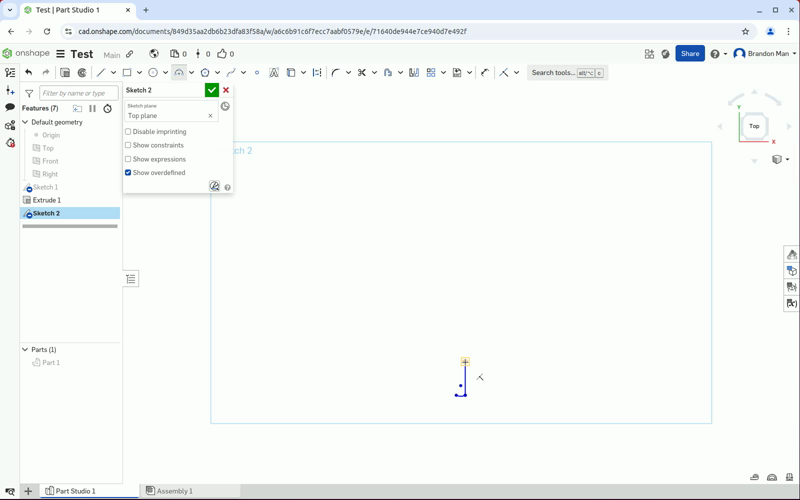
click(465, 361)
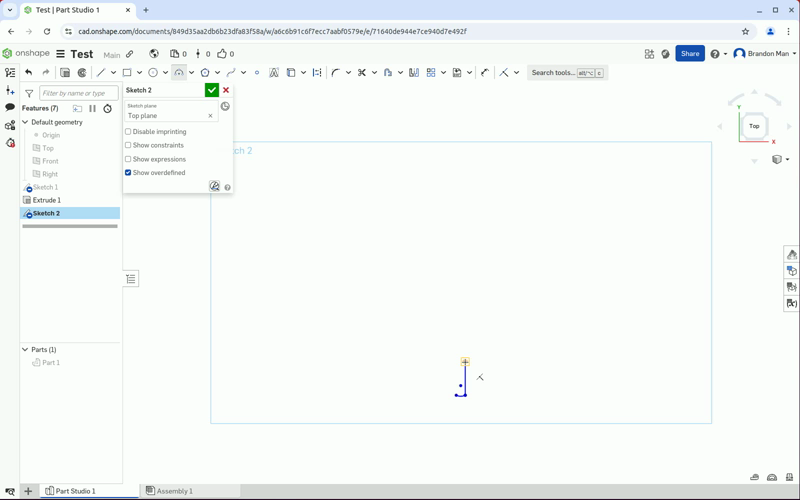
key_down(shift)
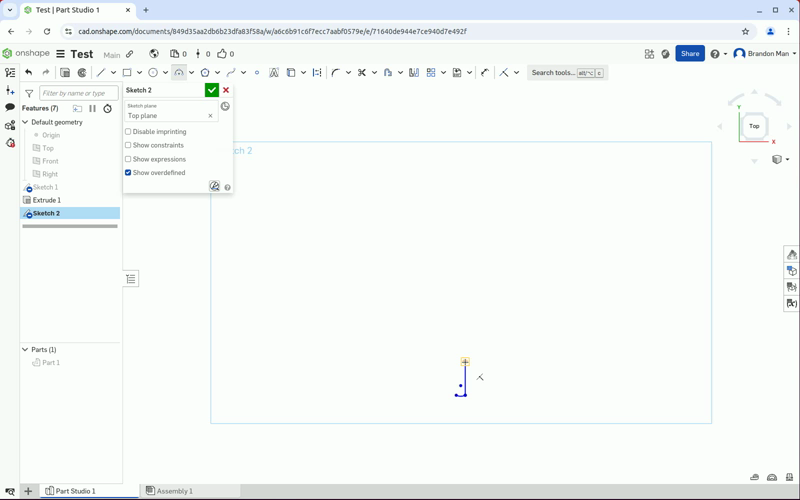
mouse_move(456, 361)
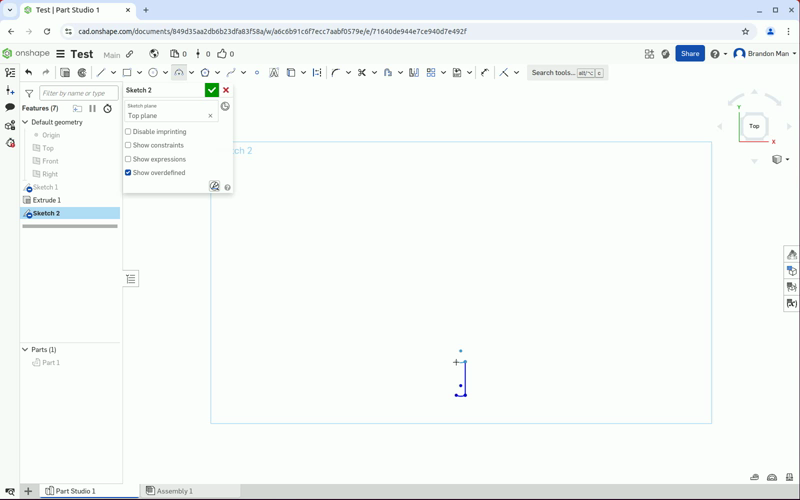
click(456, 361)
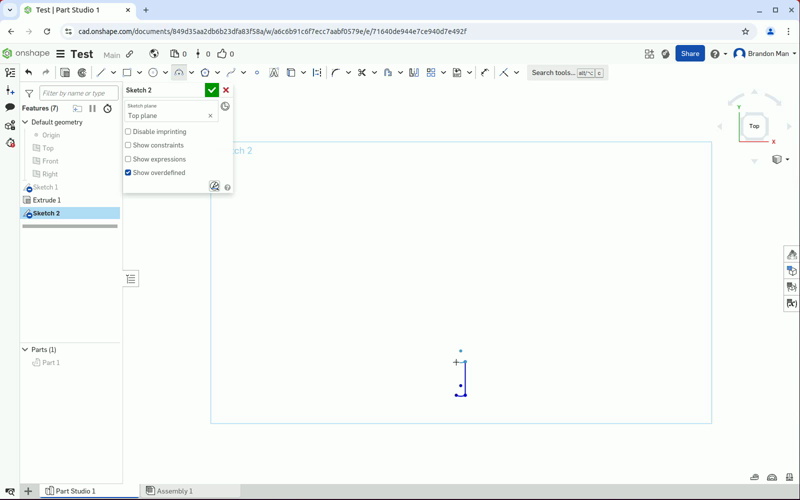
mouse_move(460, 360)
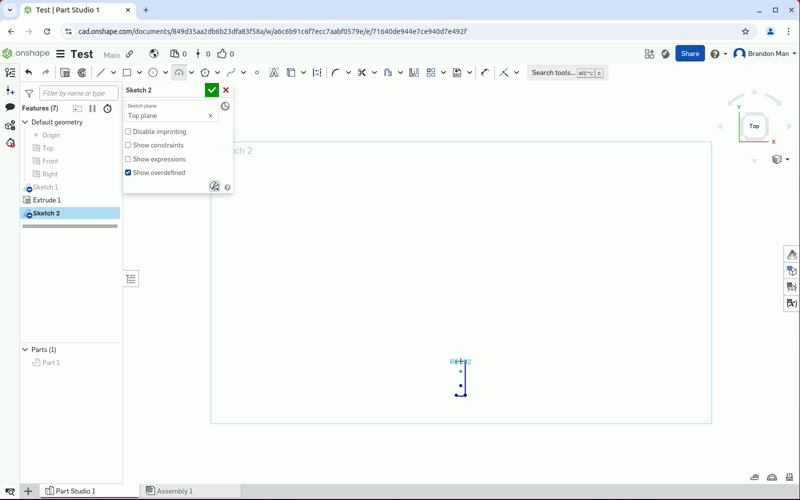
click(460, 360)
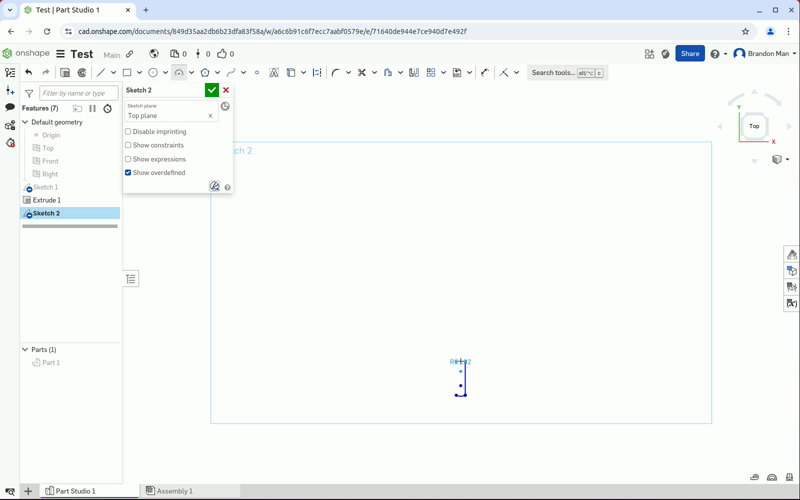
key_up(shift)
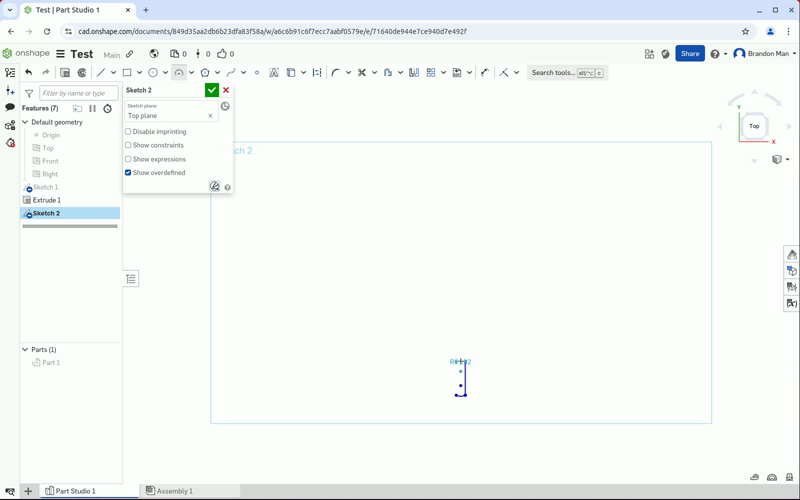
key(esc)
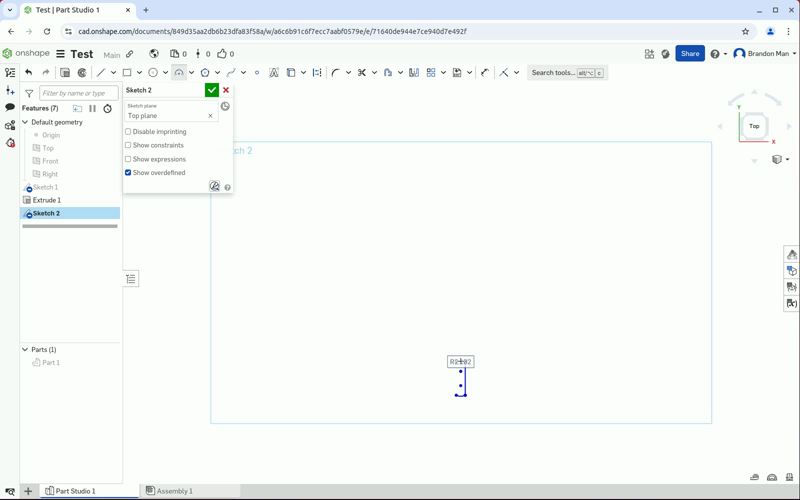
key(l)
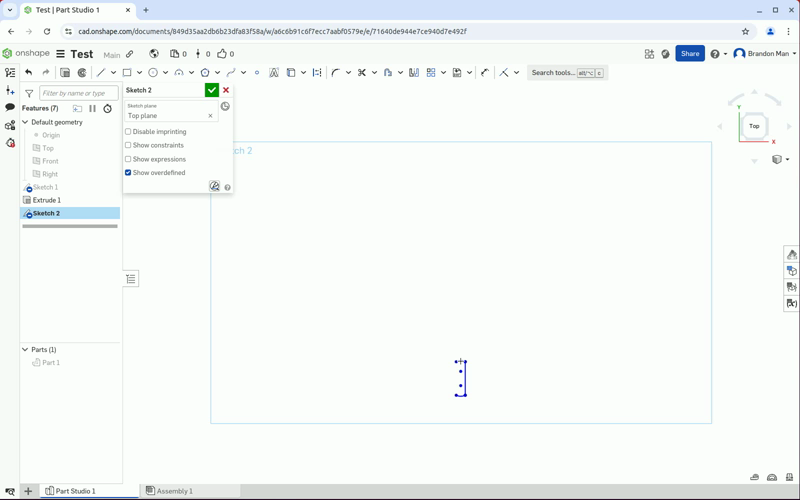
mouse_move(456, 361)
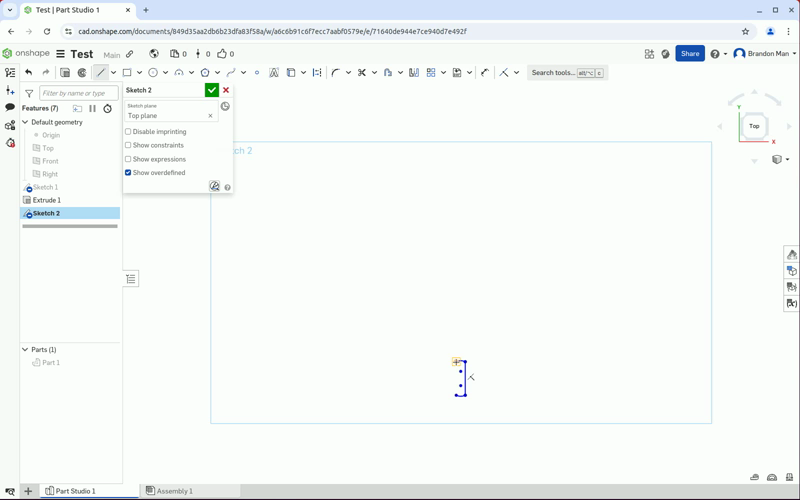
click(456, 361)
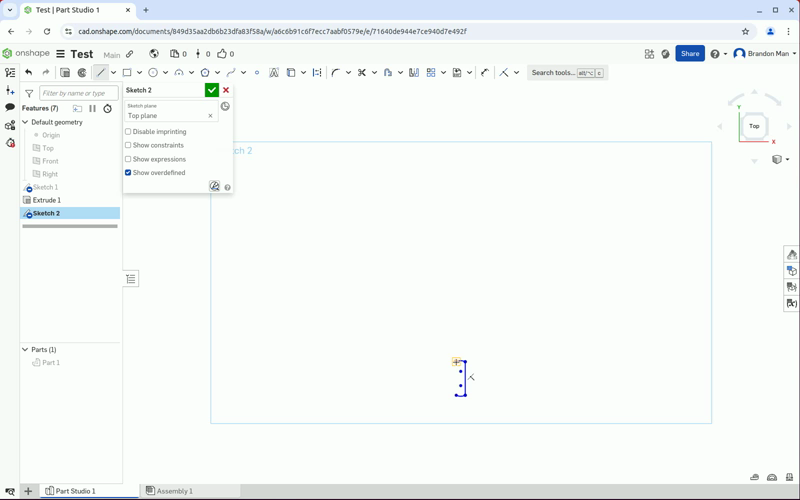
mouse_move(486, 361)
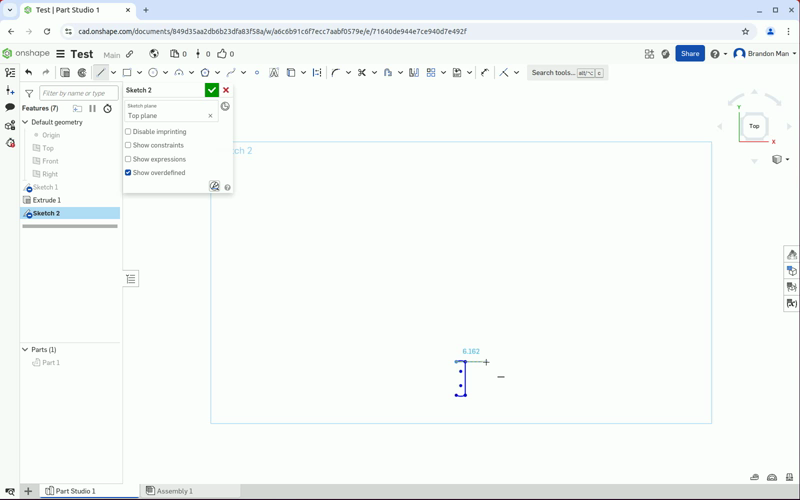
key_down(shift)
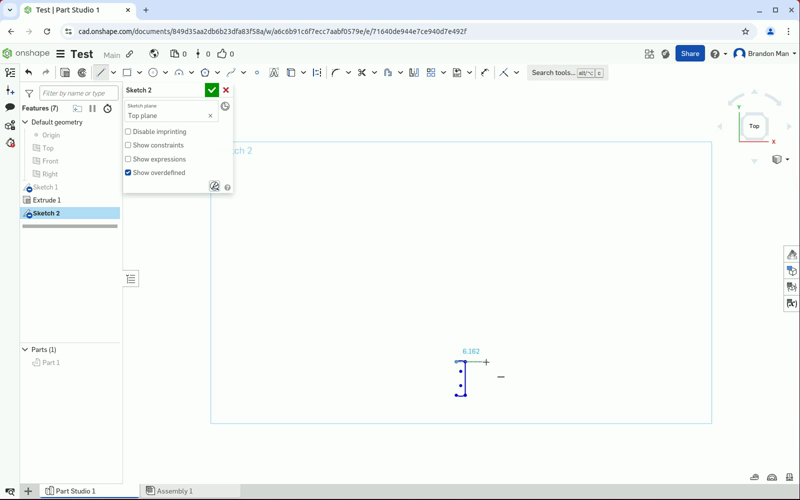
mouse_move(456, 395)
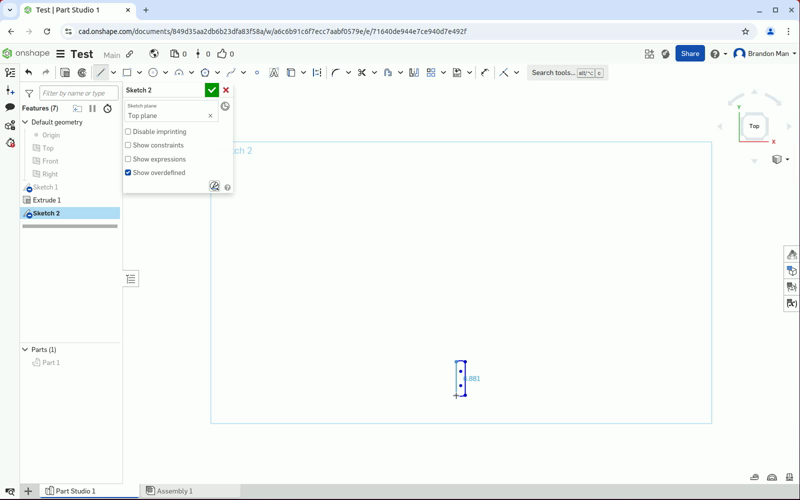
key_up(shift)
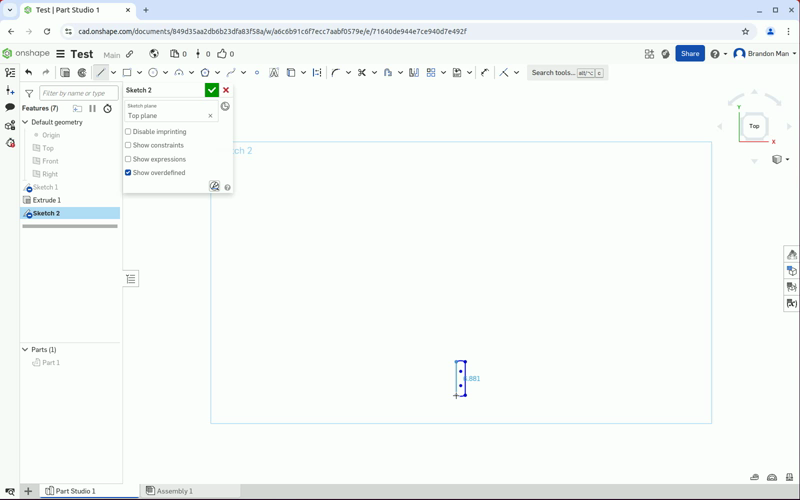
click(456, 395)
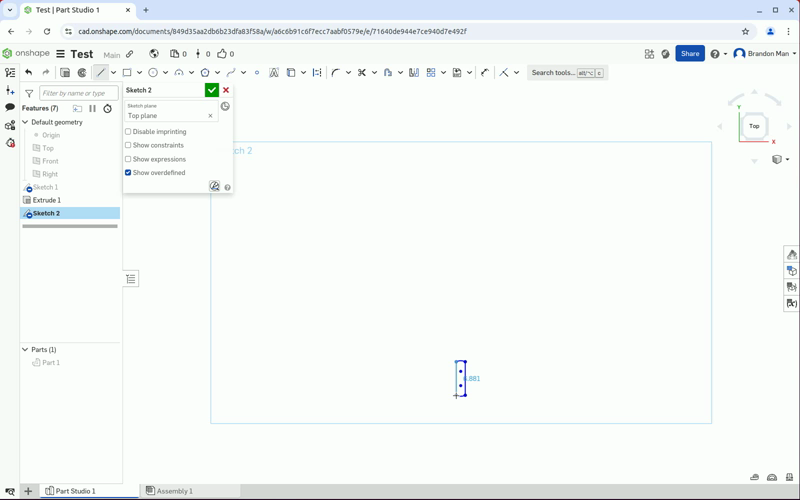
key(esc)
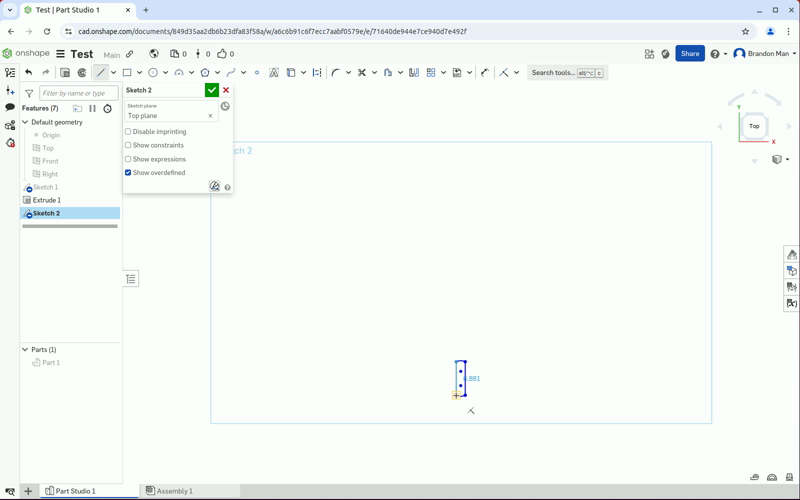
mouse_move(460, 365)
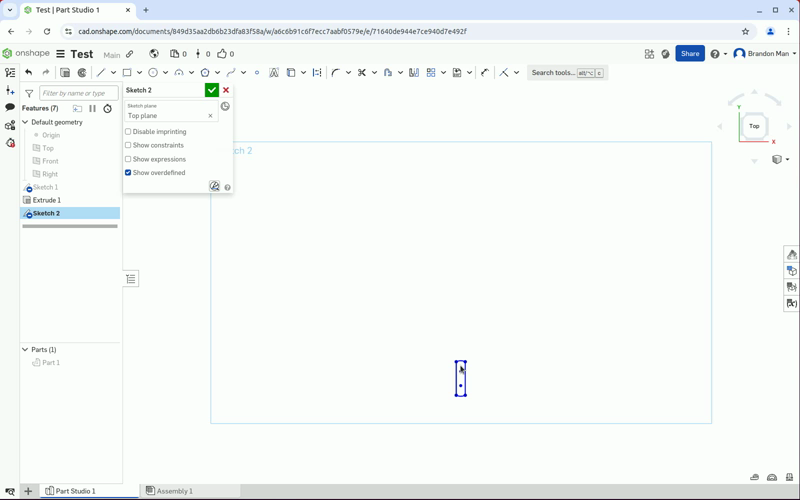
scroll(6)
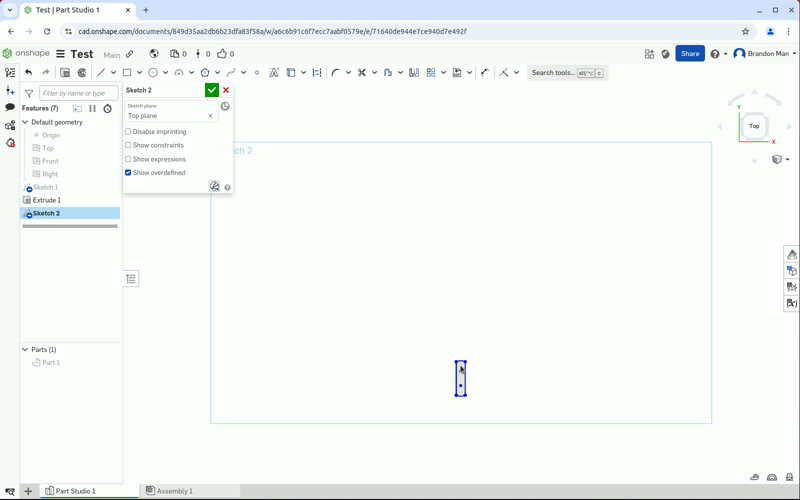
scroll(6)
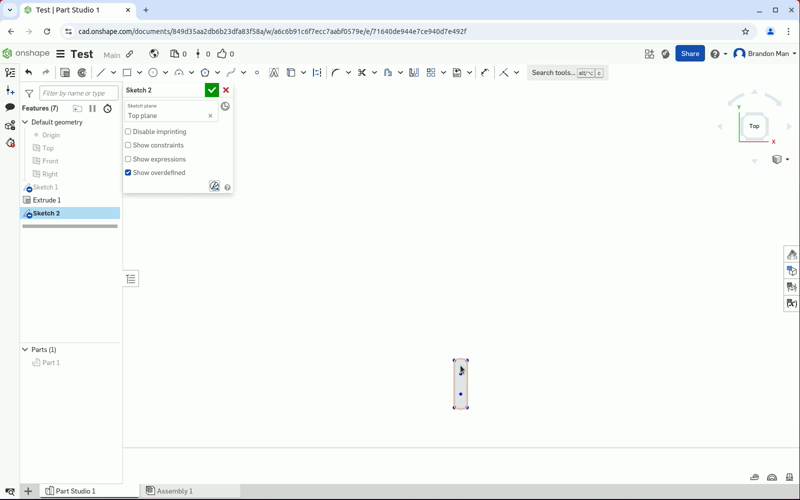
scroll(6)
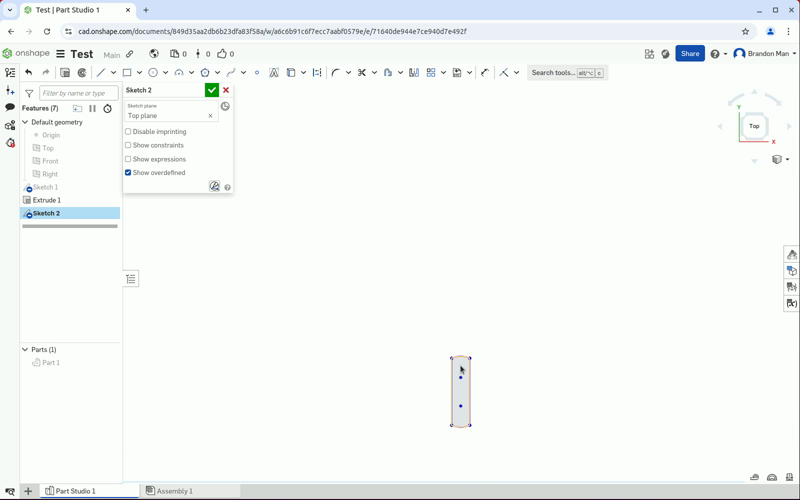
scroll(6)
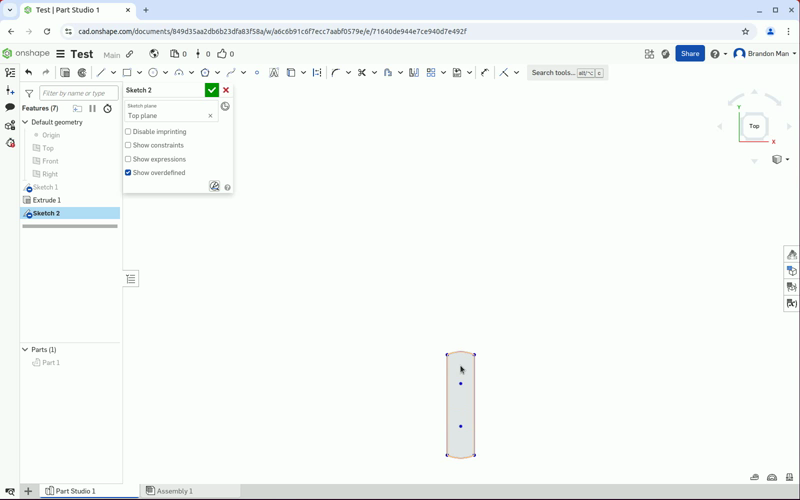
scroll(6)
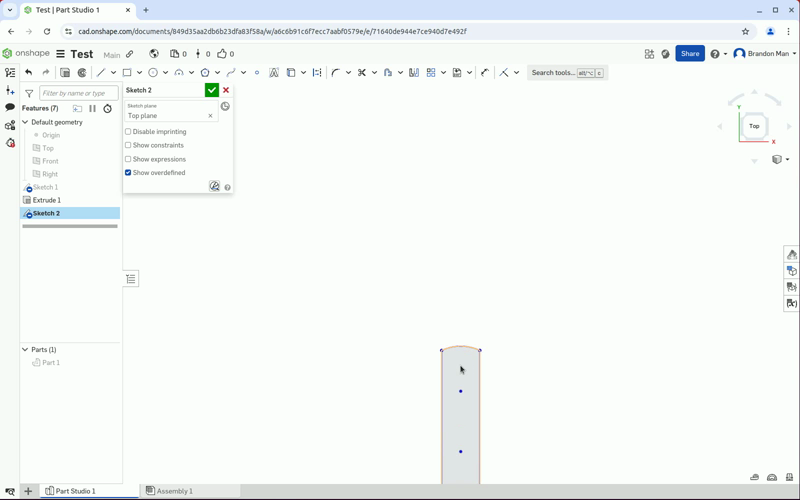
scroll(6)
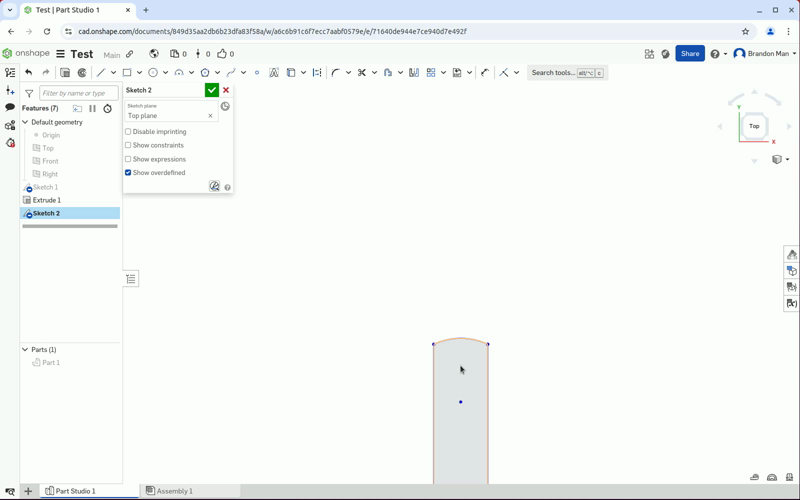
scroll(6)
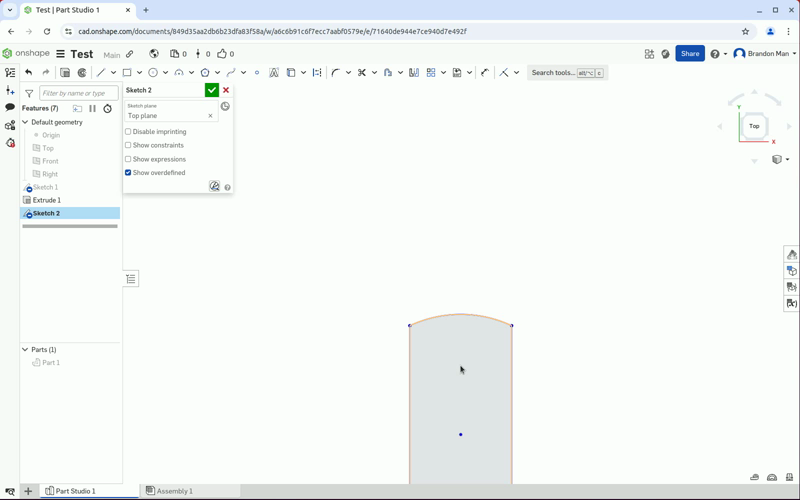
click(460, 365)
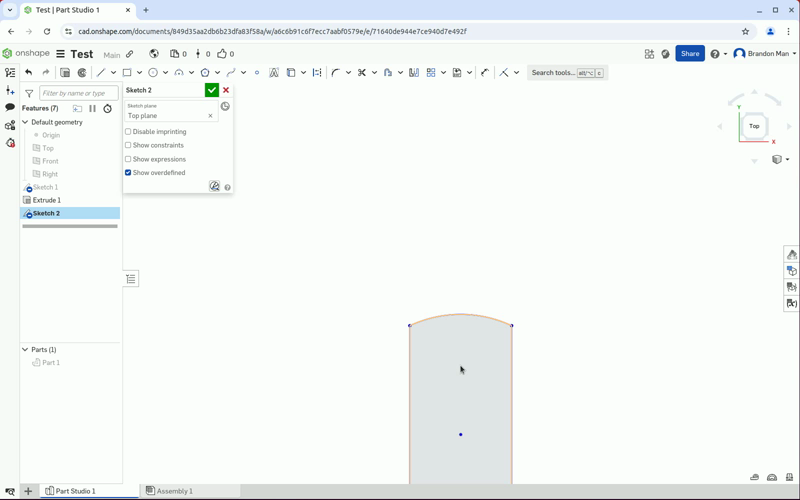
scroll(-6)
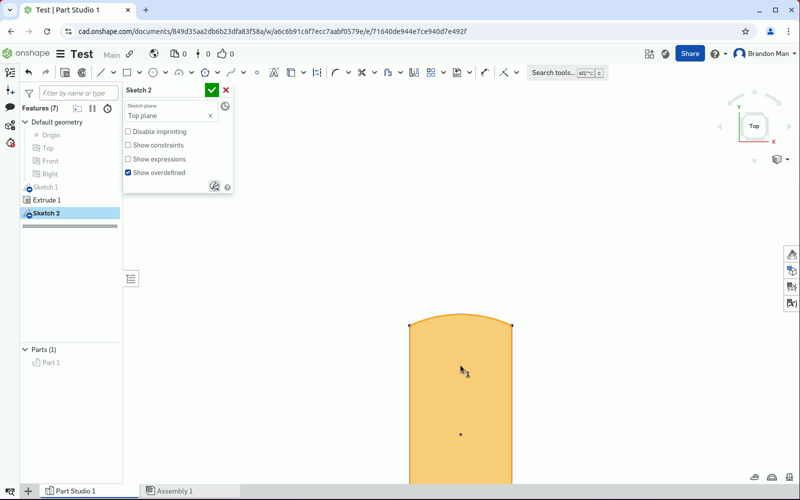
scroll(-6)
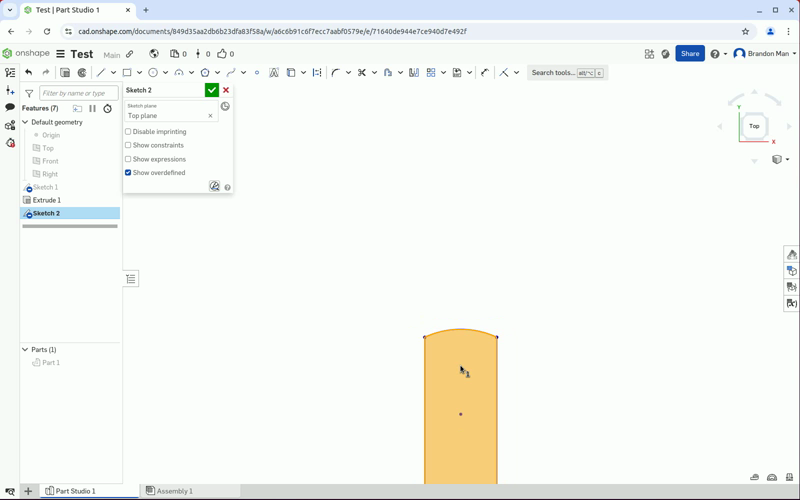
scroll(-6)
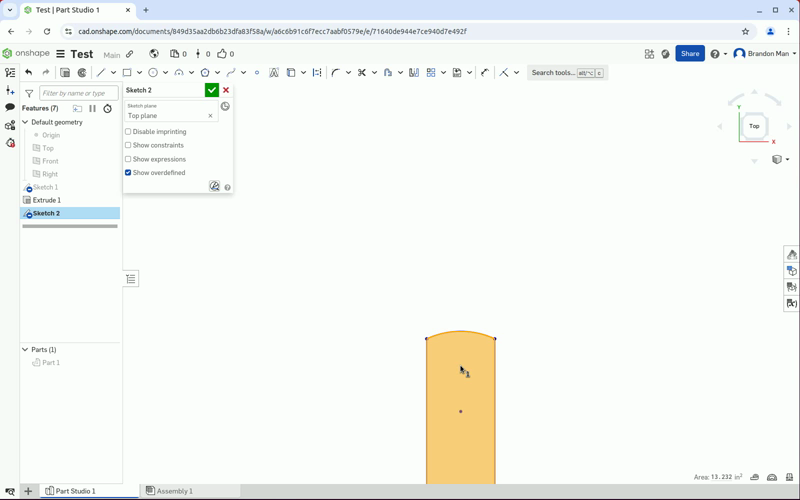
scroll(-6)
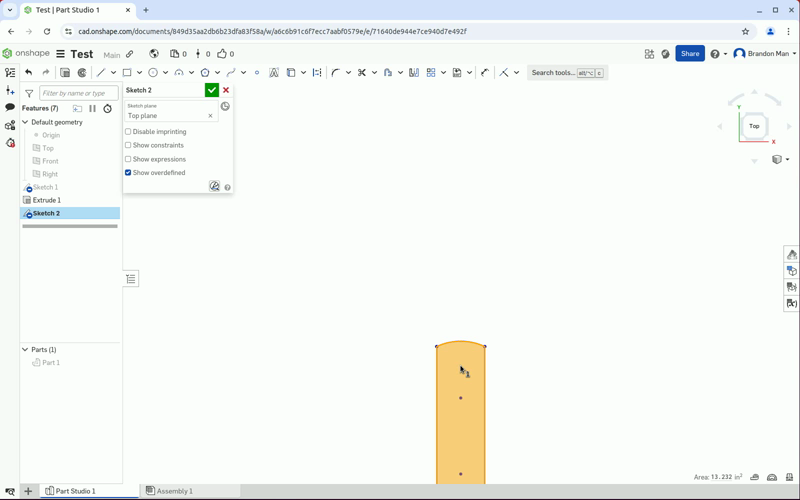
scroll(-6)
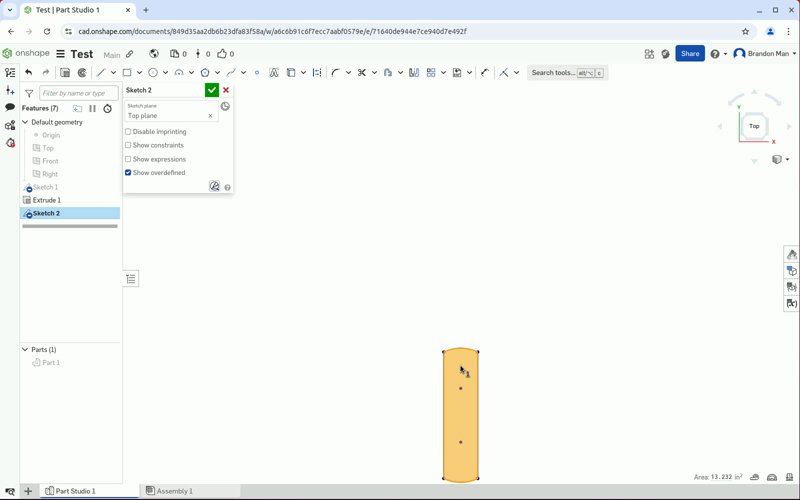
scroll(-6)
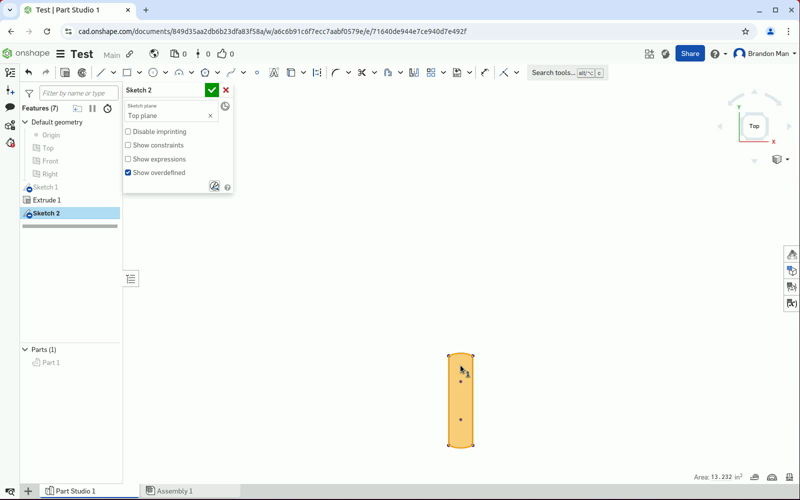
scroll(-6)
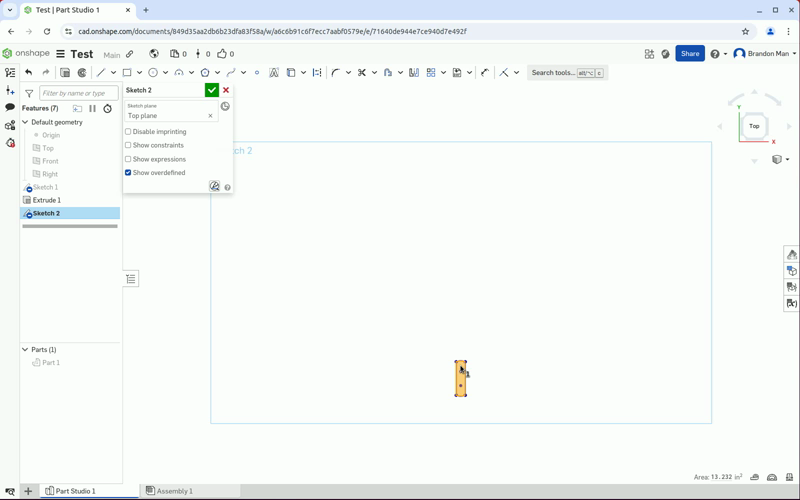
mouse_move(73, 352)
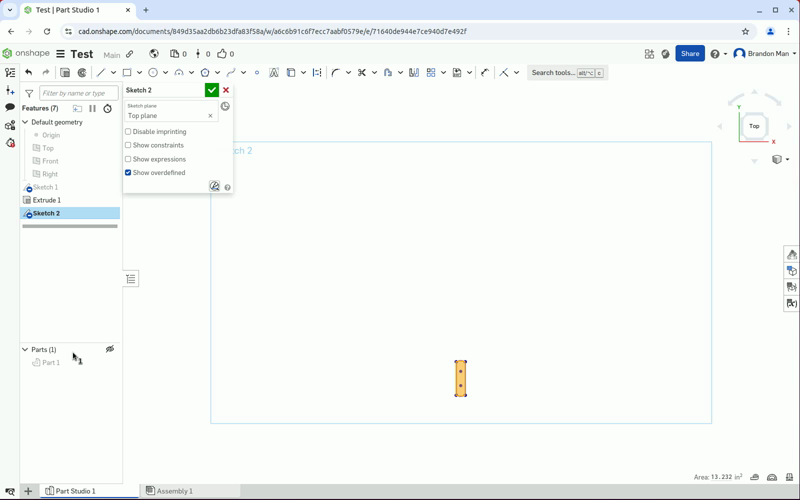
key(shift+y)
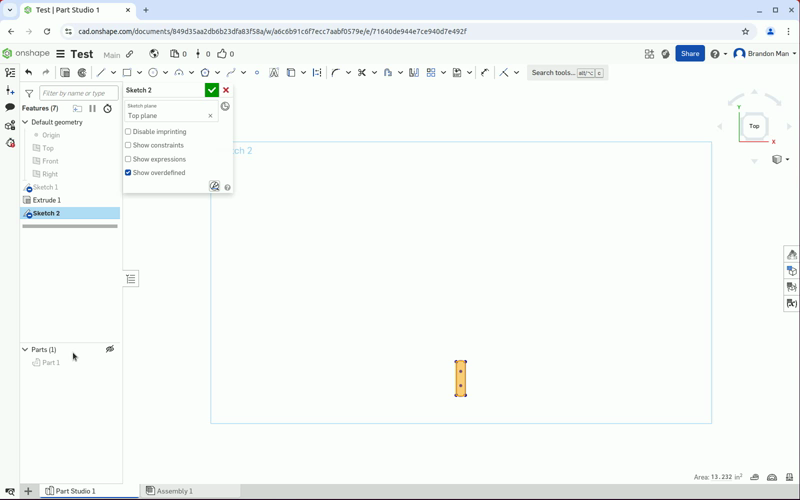
key(shift+e)
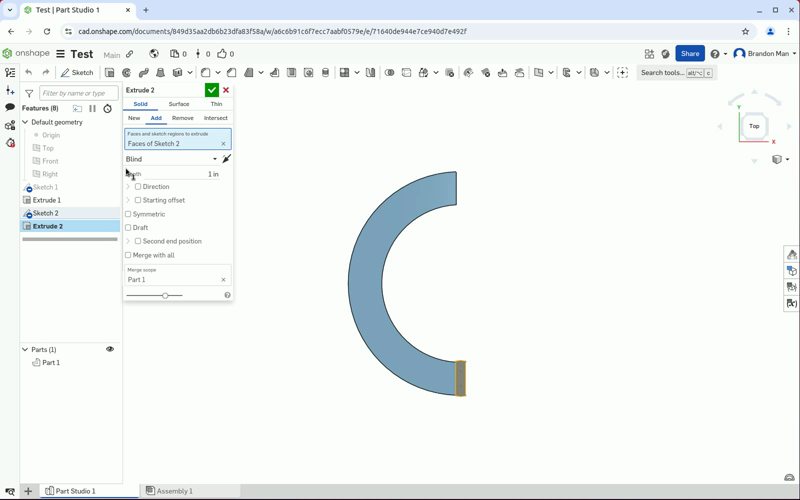
mouse_move(143, 106)
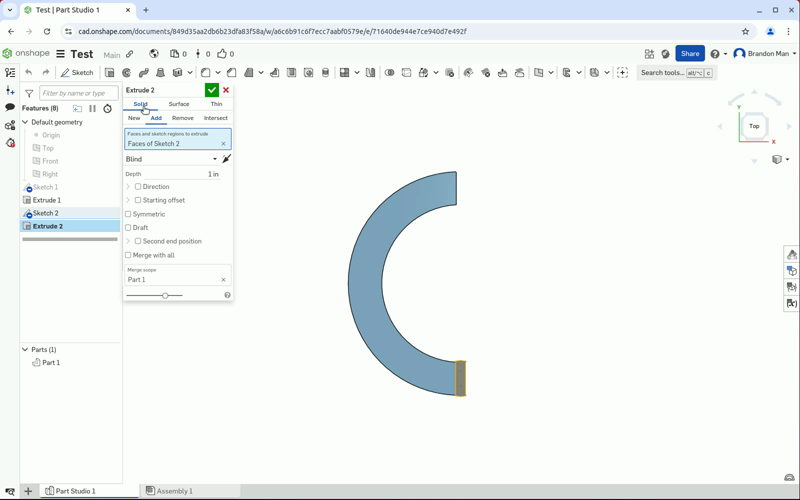
click(143, 106)
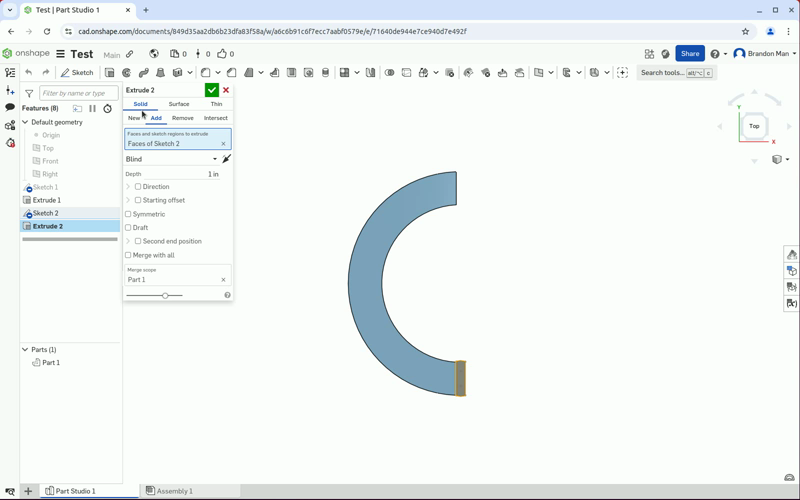
mouse_move(137, 120)
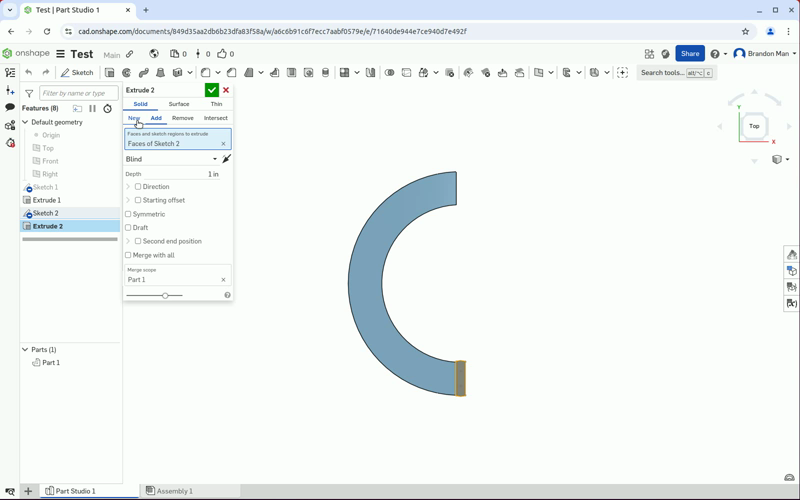
click(137, 120)
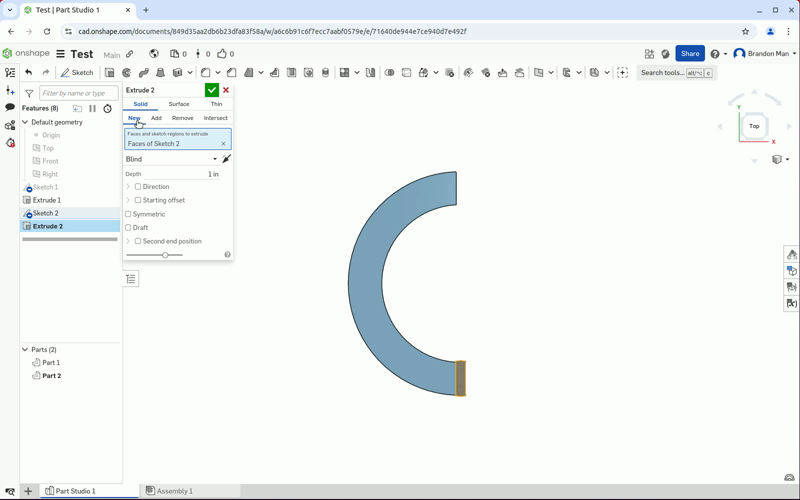
key(tab, 4)
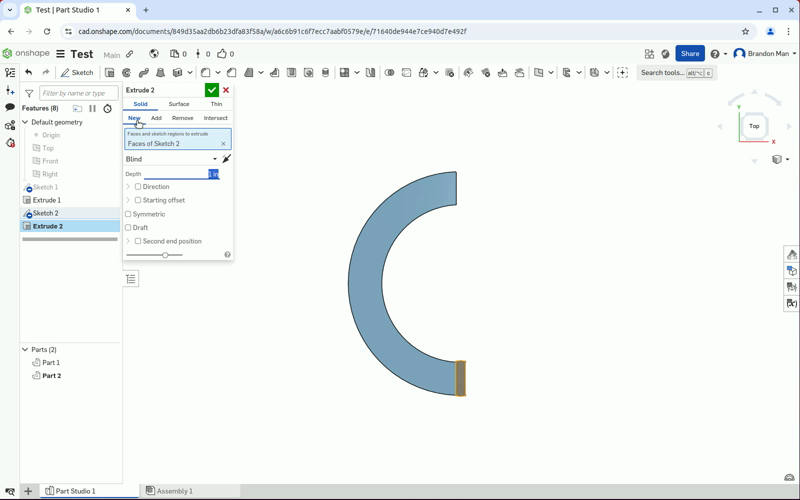
text(4.333)
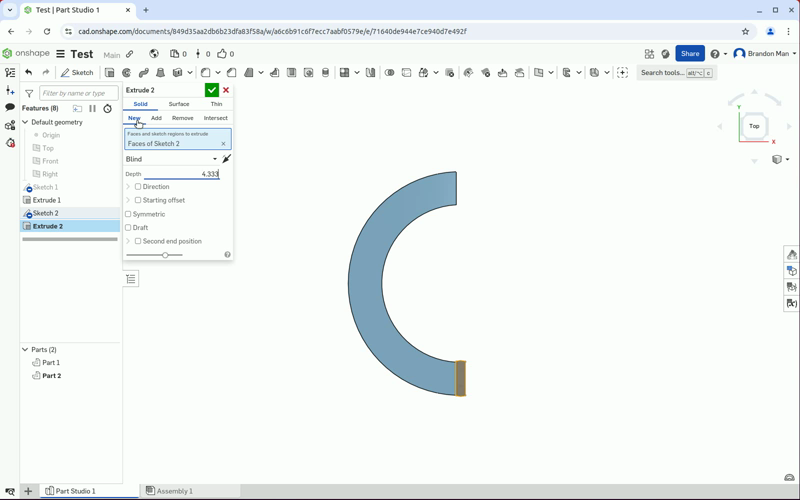
key(enter)
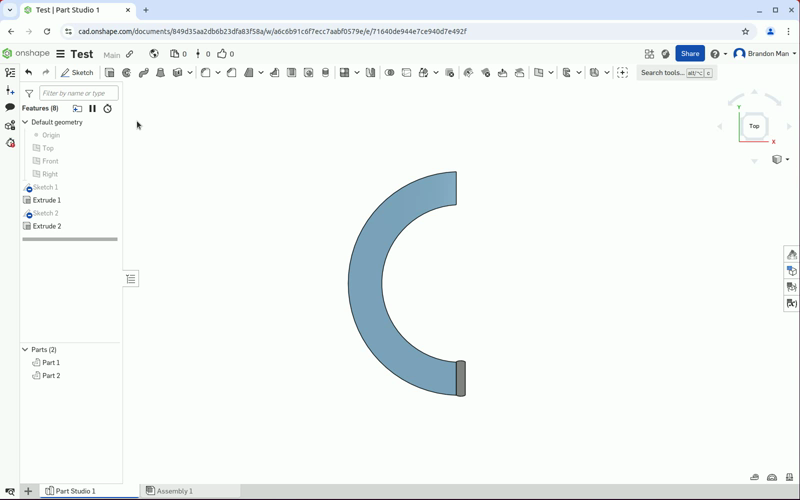
key(shift+h)
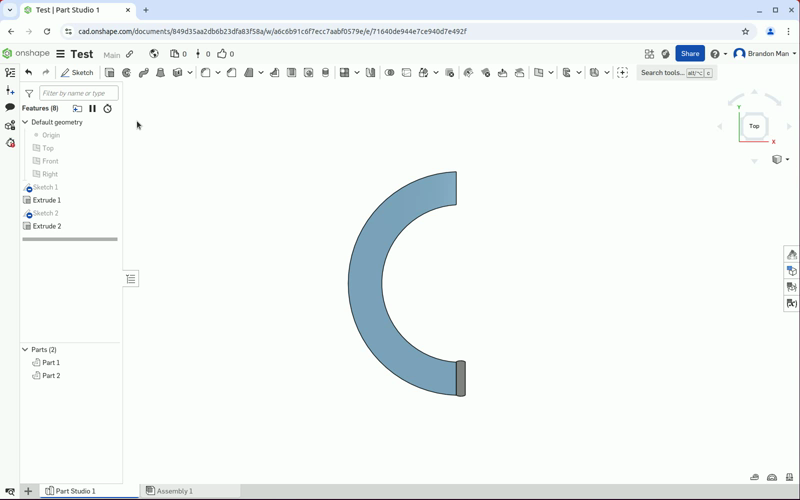
key(shift+h)
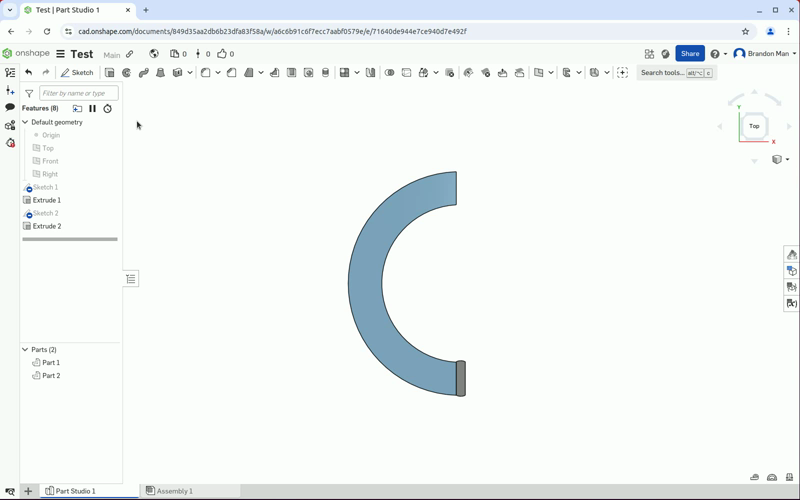
mouse_move(73, 189)
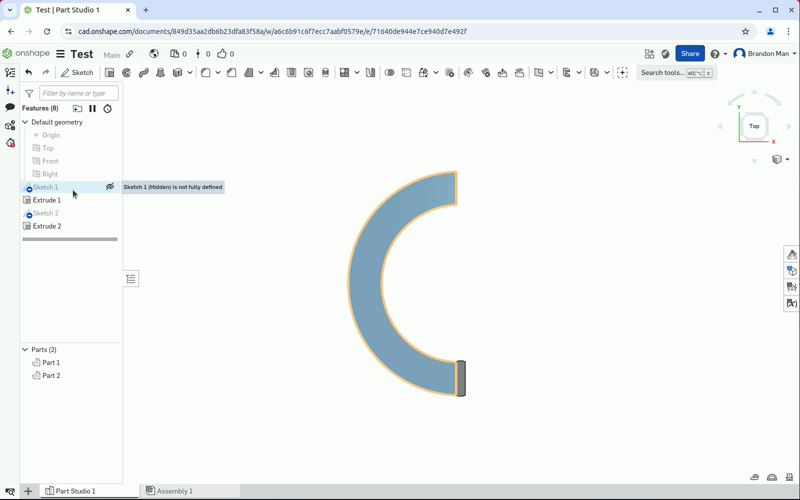
click(73, 189)
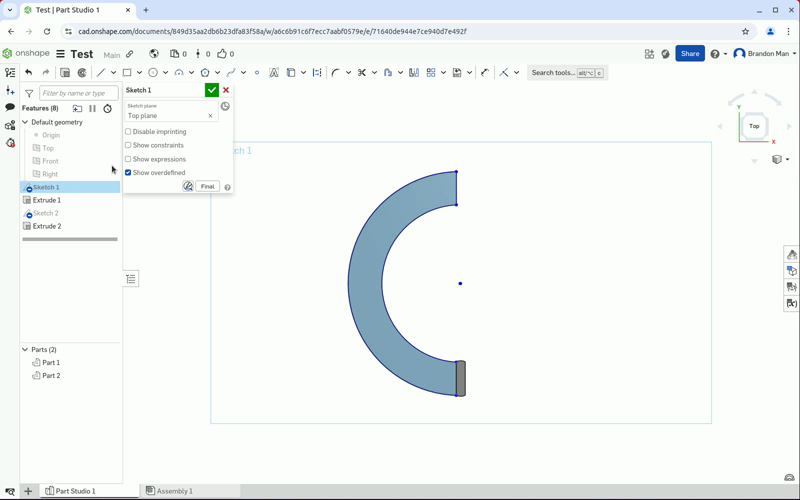
mouse_move(229, 92)
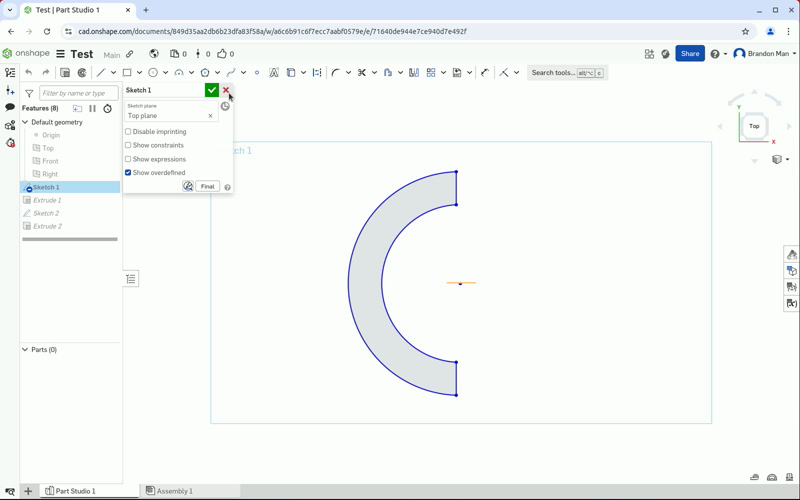
click(229, 92)
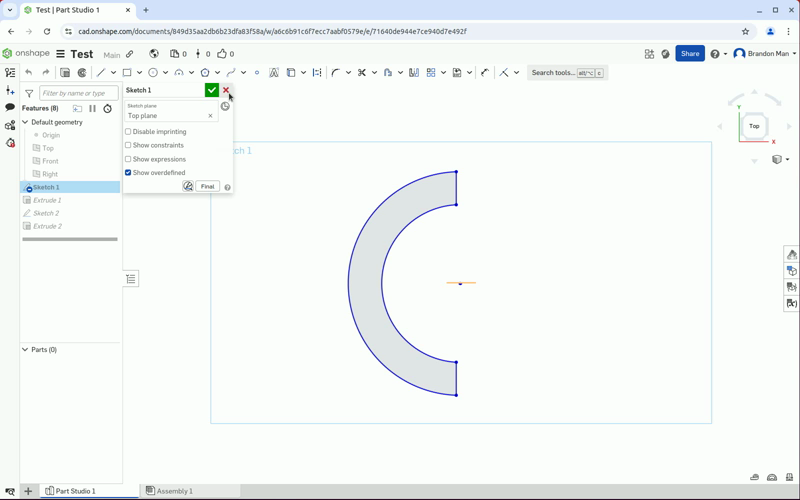
key(shift+s)
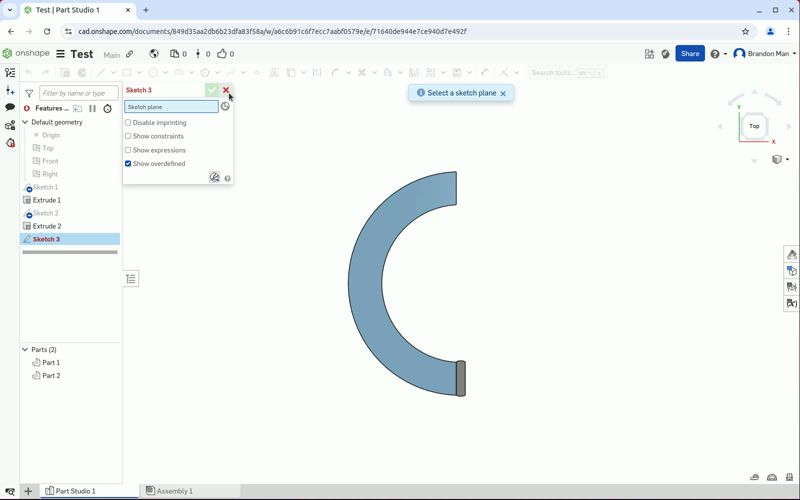
mouse_move(73, 150)
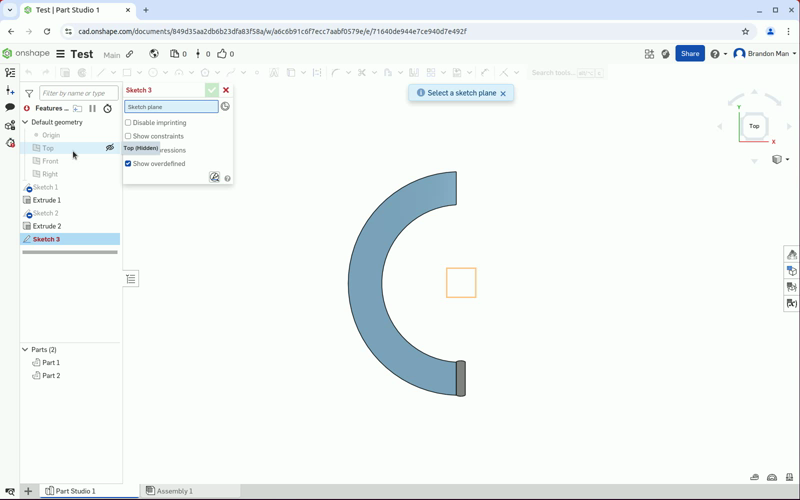
click(73, 150)
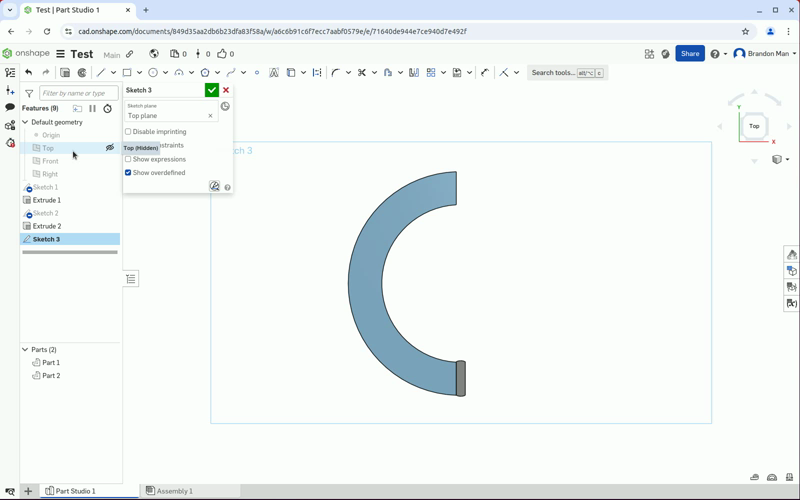
mouse_move(73, 352)
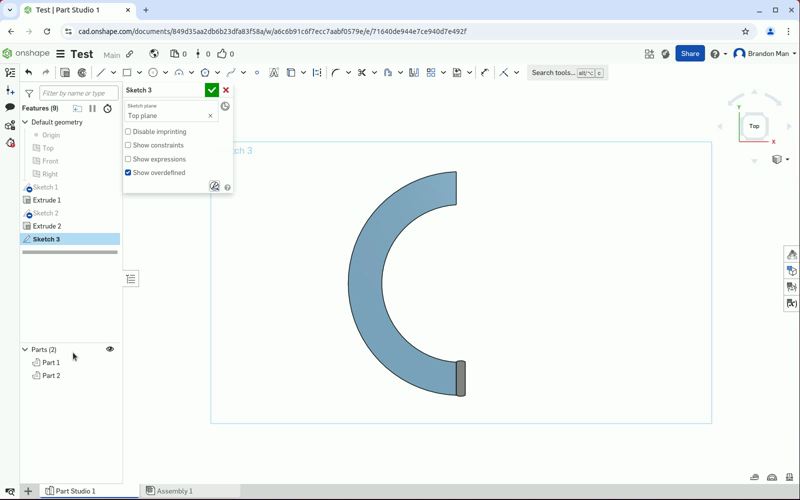
key(y)
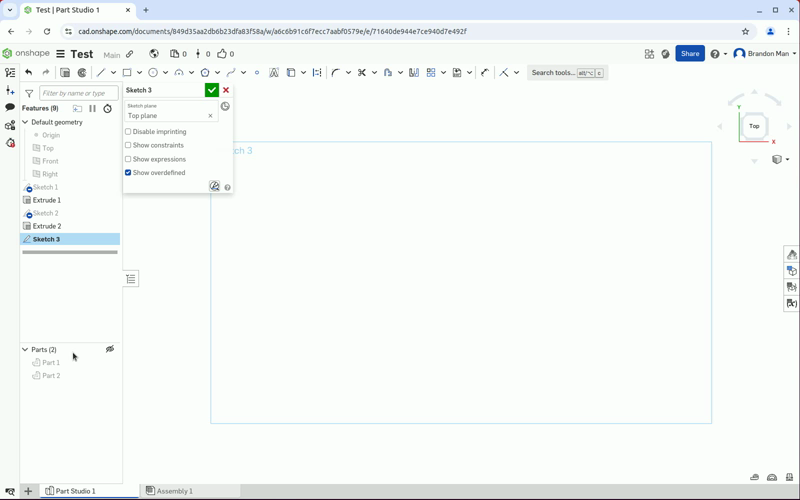
key(a)
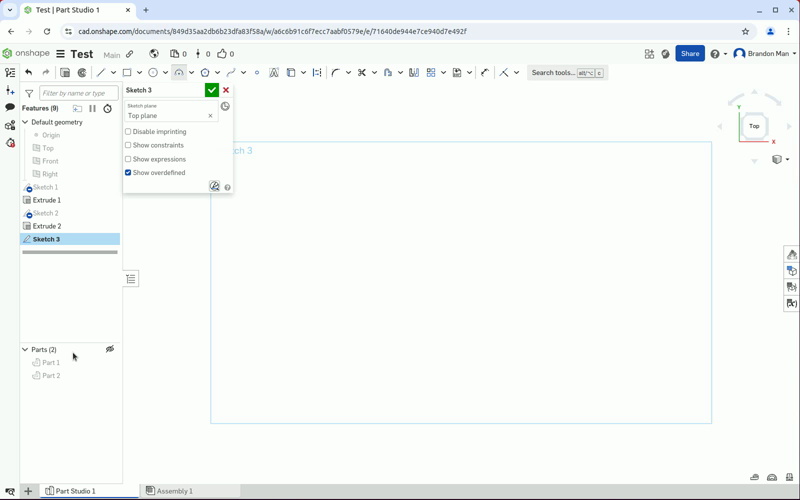
key_down(shift)
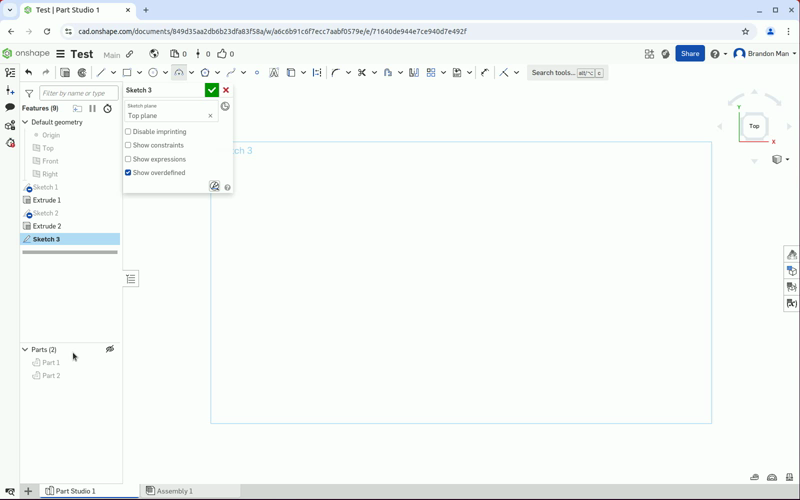
mouse_move(465, 395)
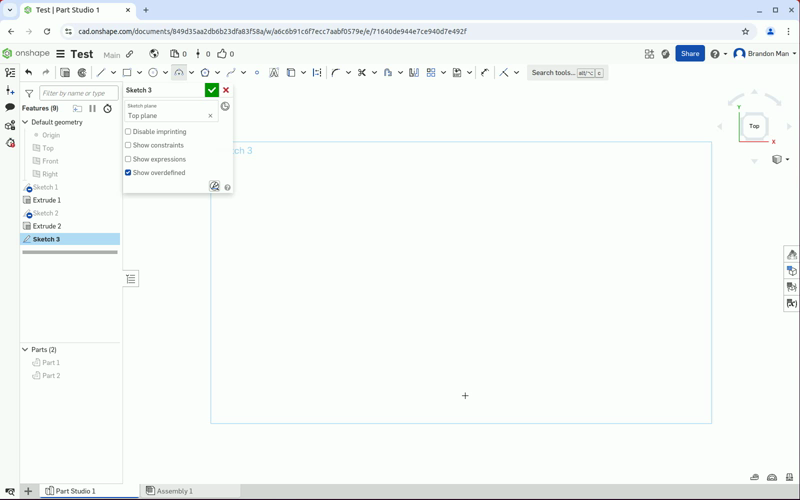
click(465, 395)
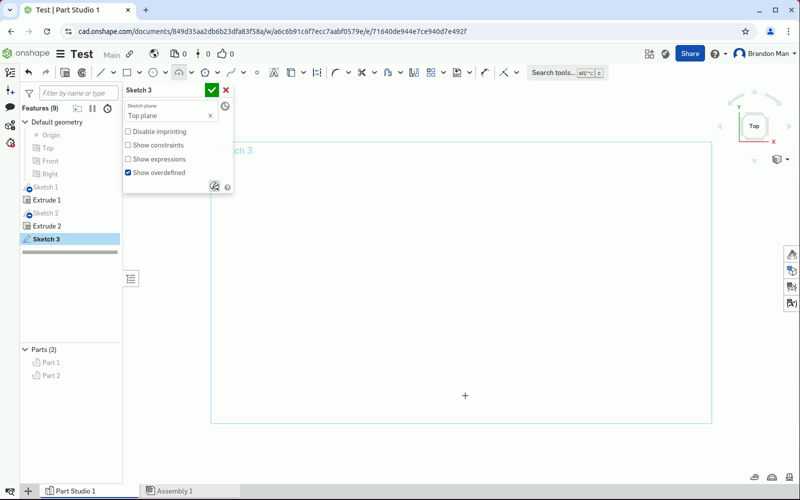
key_up(shift)
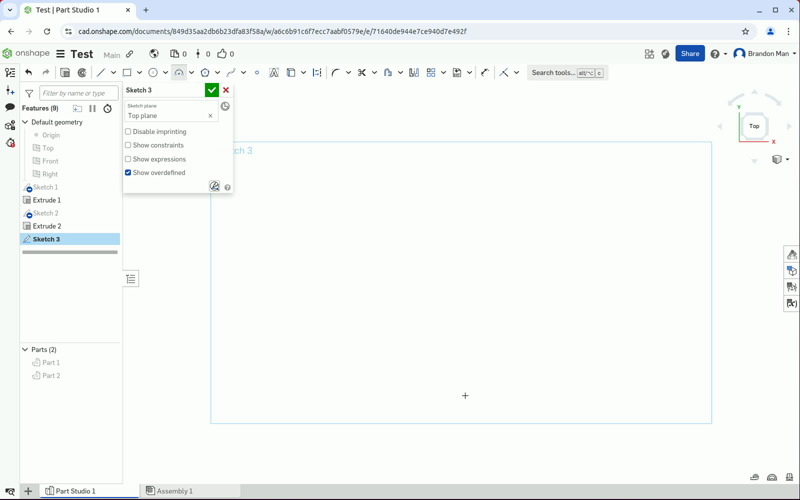
key_down(shift)
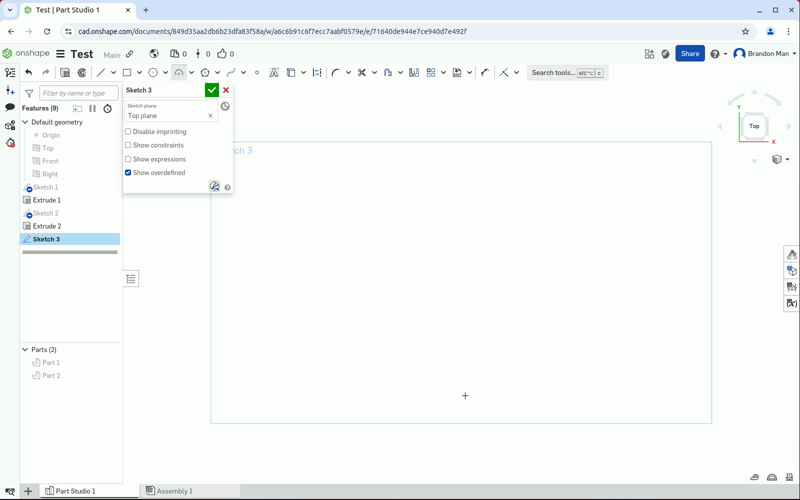
mouse_move(465, 171)
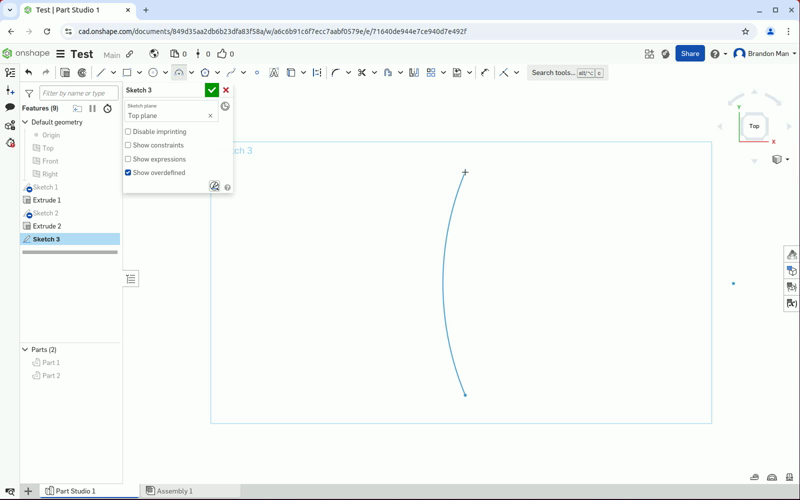
click(465, 171)
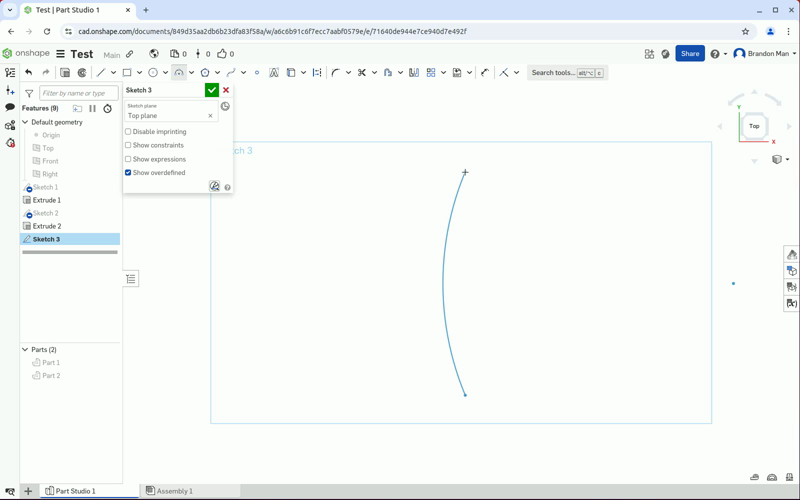
mouse_move(573, 283)
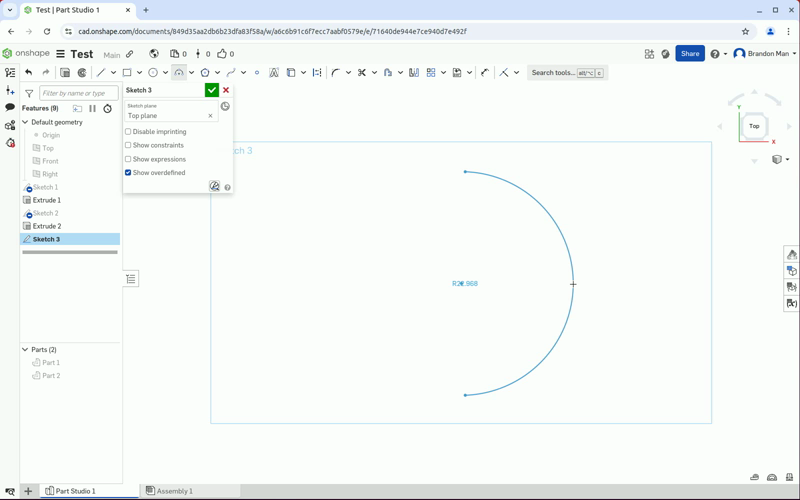
click(573, 283)
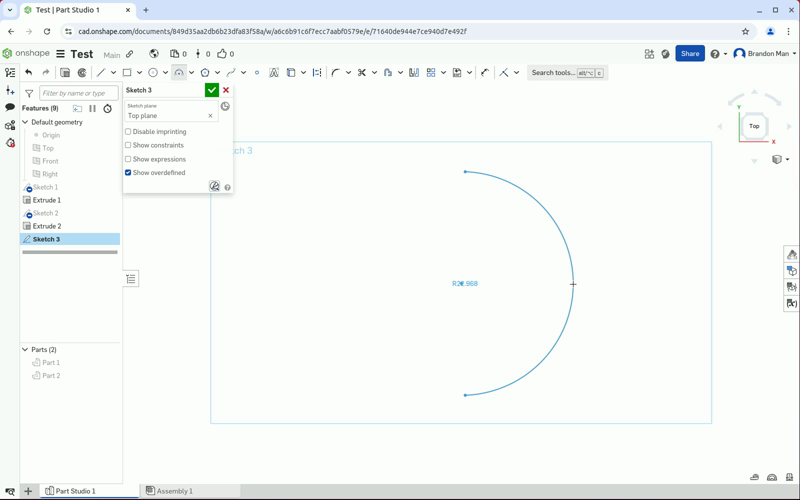
key_up(shift)
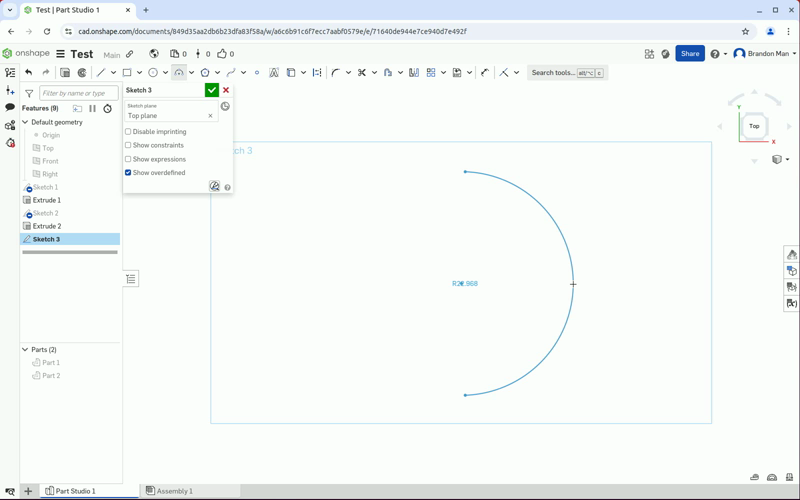
key(esc)
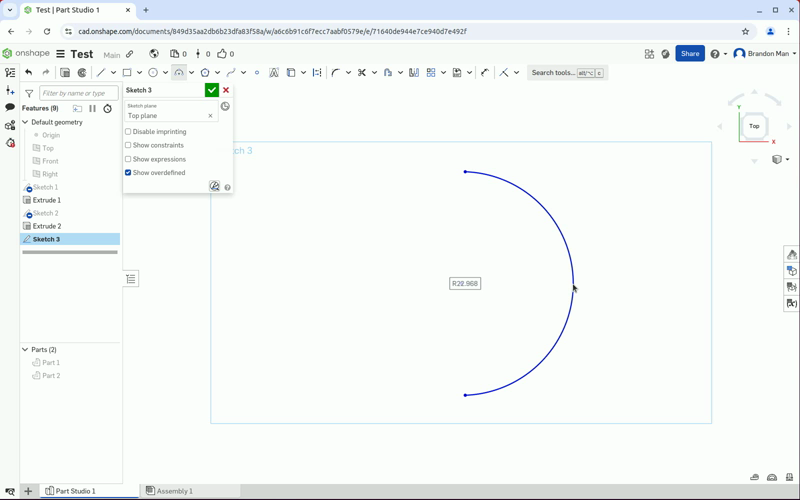
key(l)
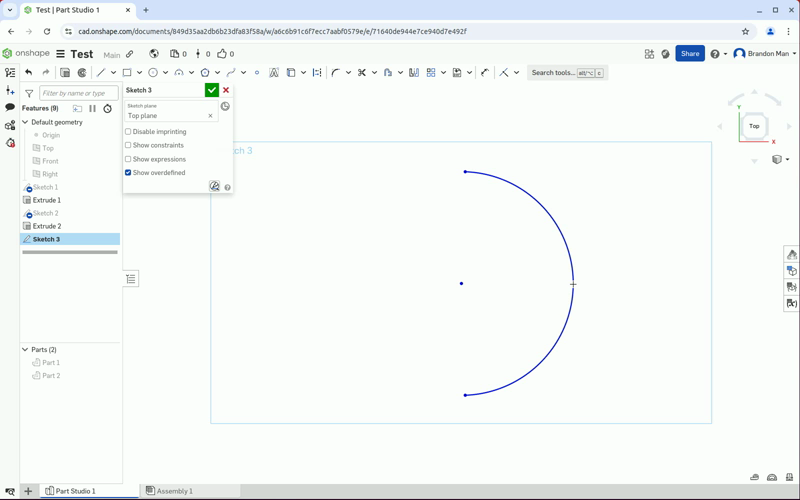
mouse_move(465, 171)
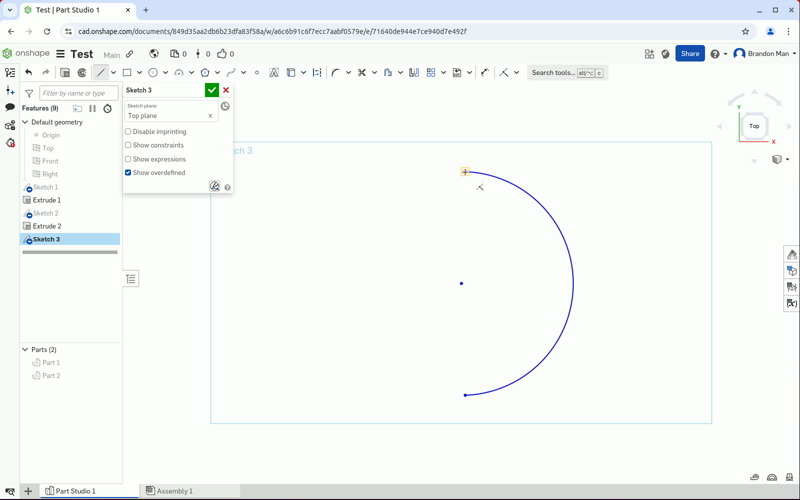
click(465, 171)
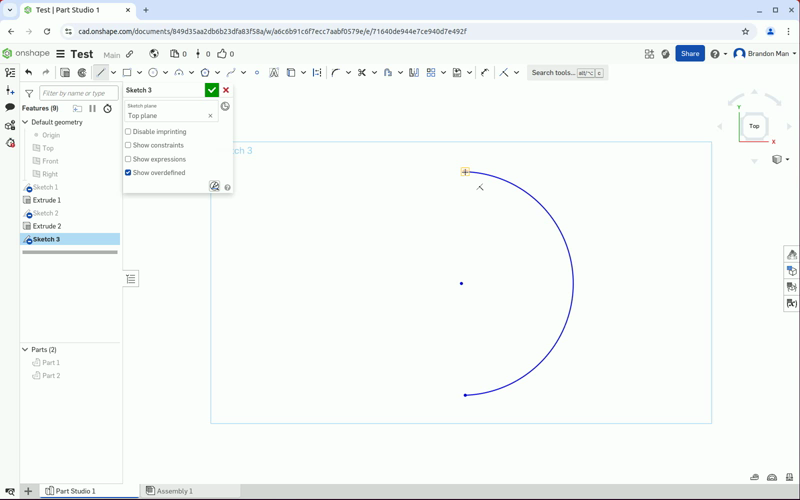
key_down(shift)
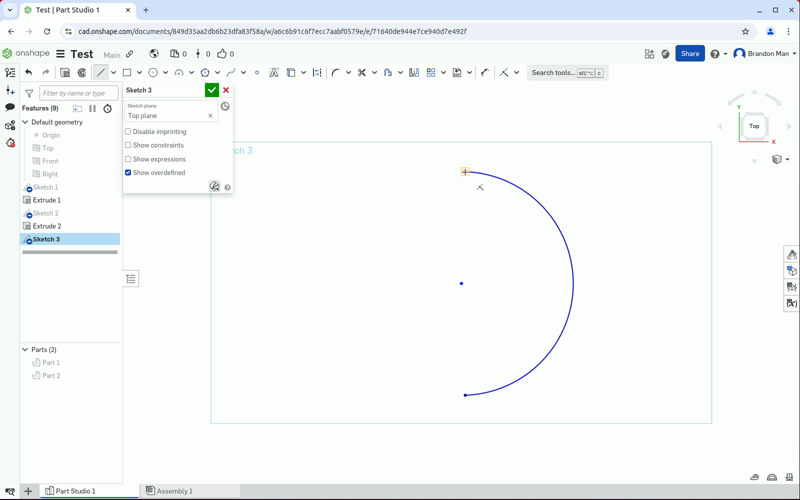
mouse_move(495, 171)
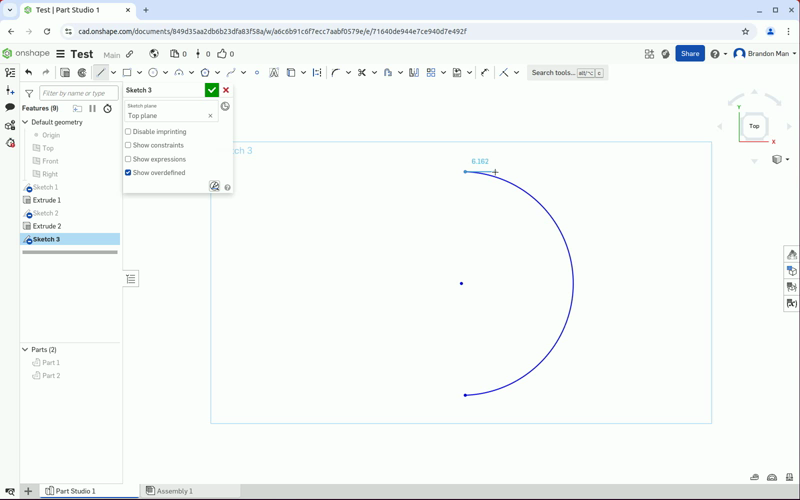
mouse_move(465, 204)
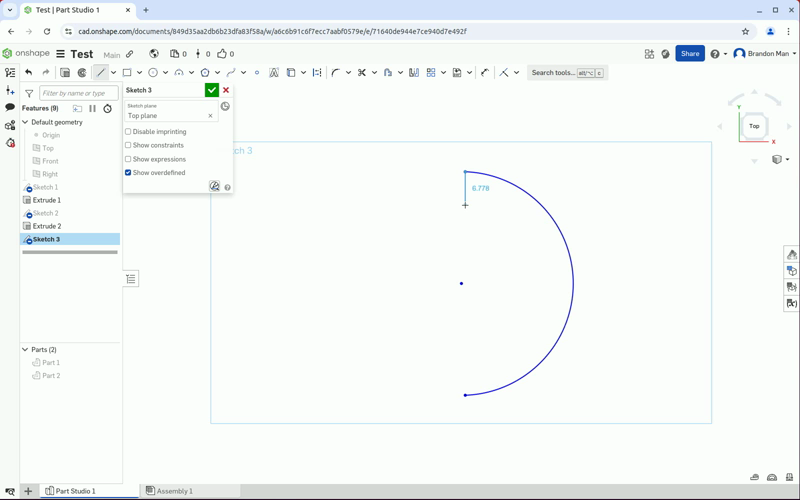
click(465, 204)
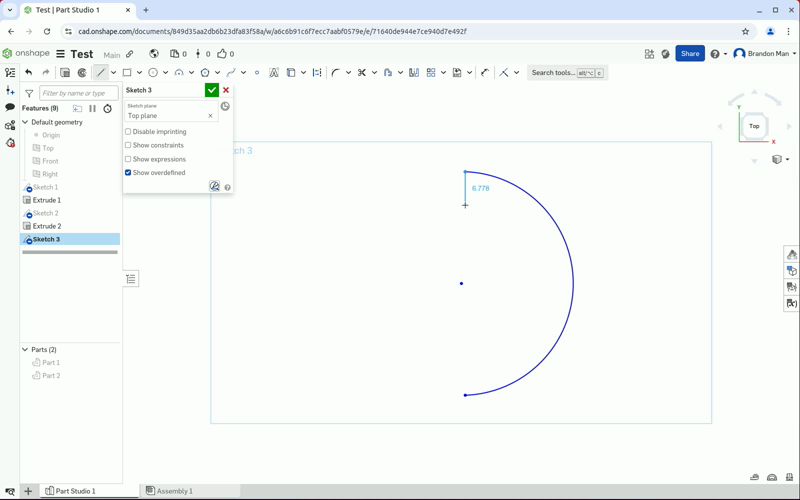
key_up(shift)
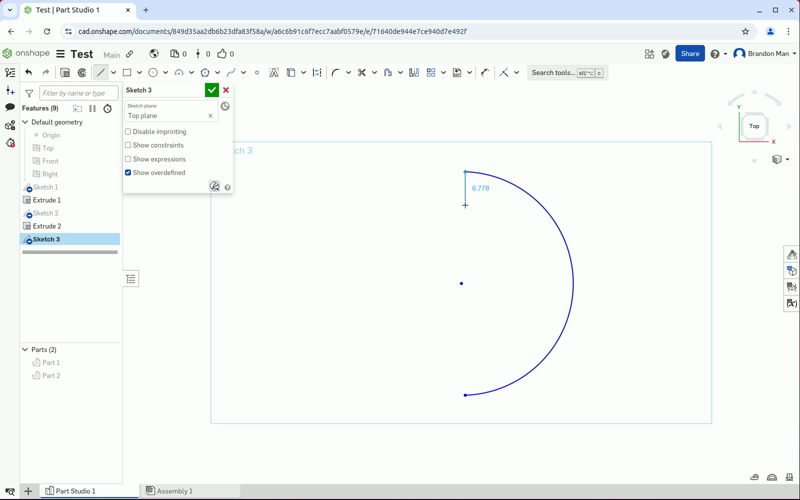
key(esc)
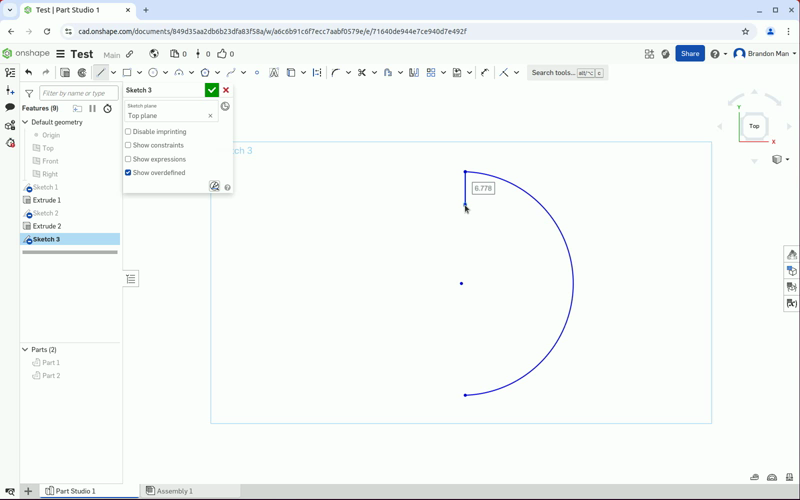
key(a)
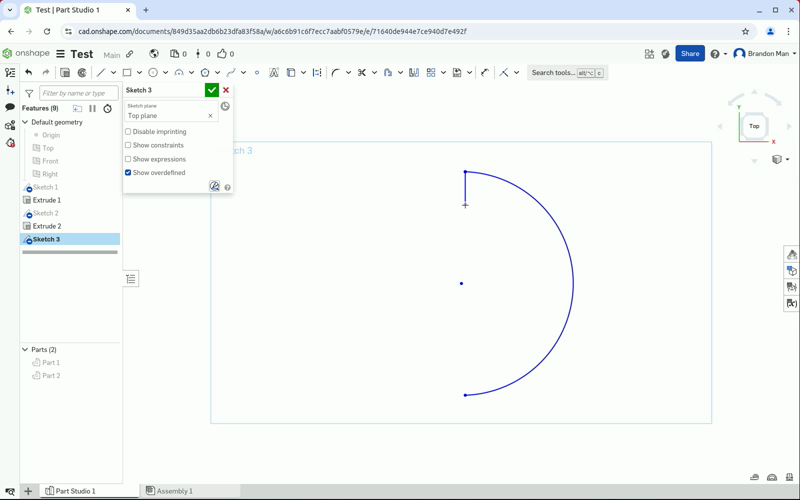
mouse_move(465, 204)
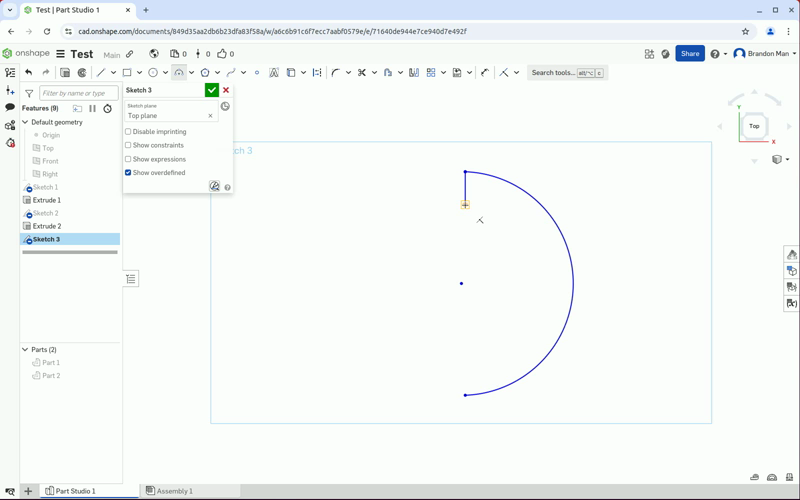
click(465, 204)
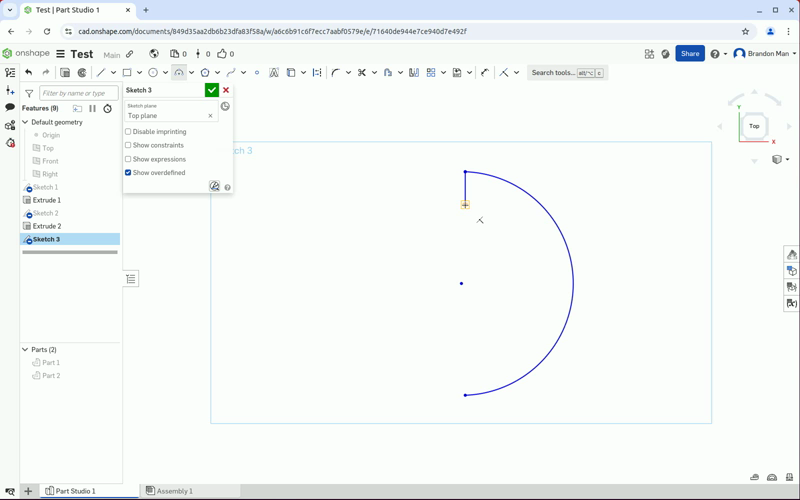
key_down(shift)
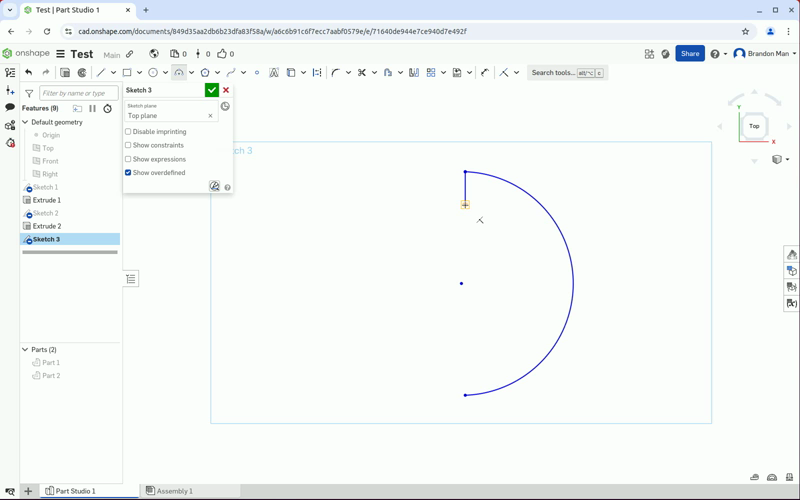
mouse_move(465, 362)
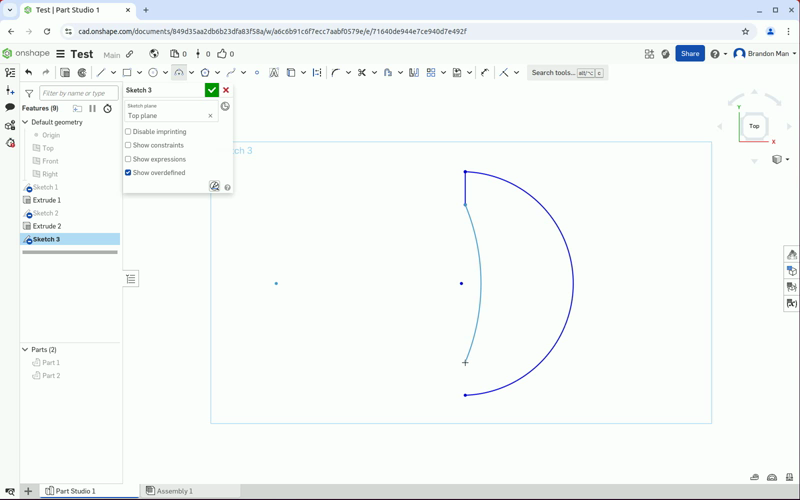
click(465, 362)
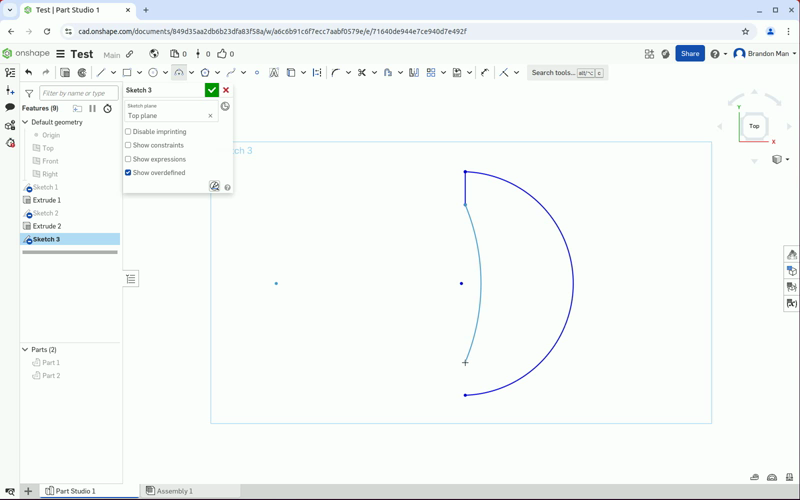
mouse_move(539, 283)
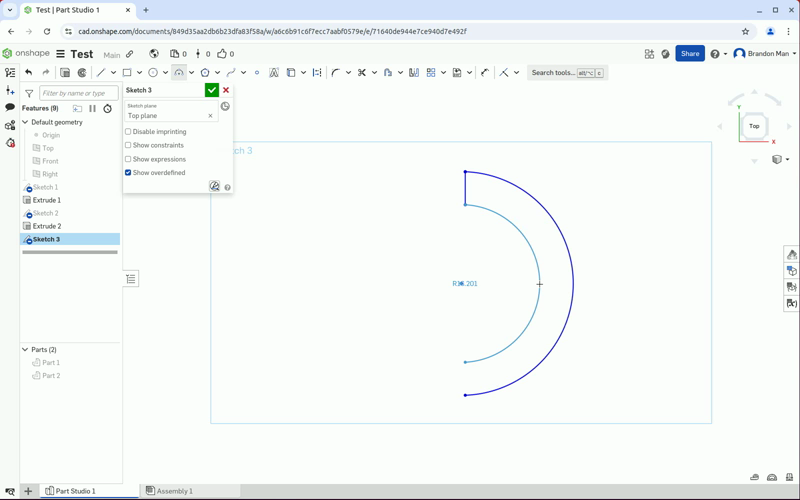
click(539, 283)
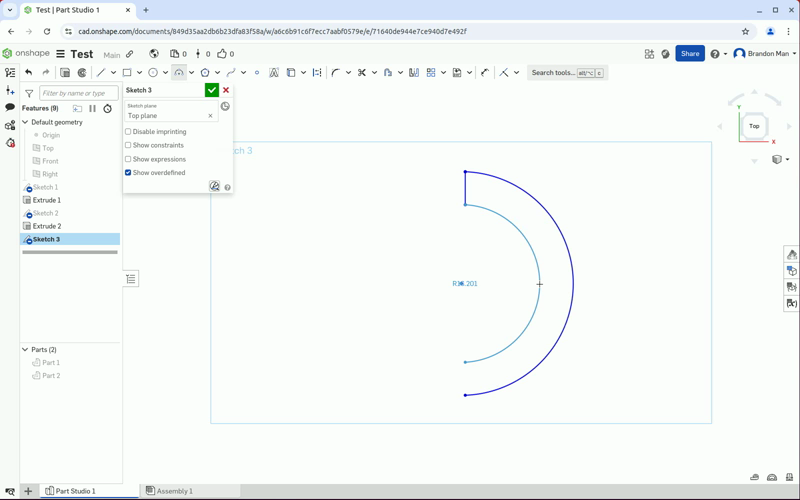
key_up(shift)
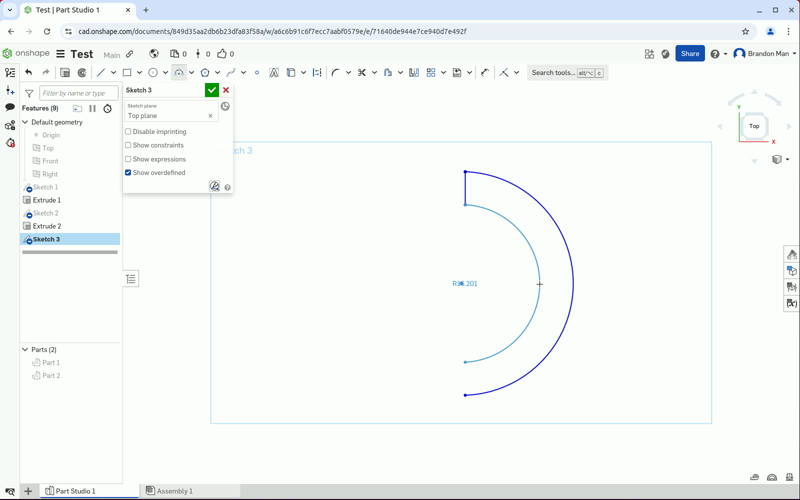
key(esc)
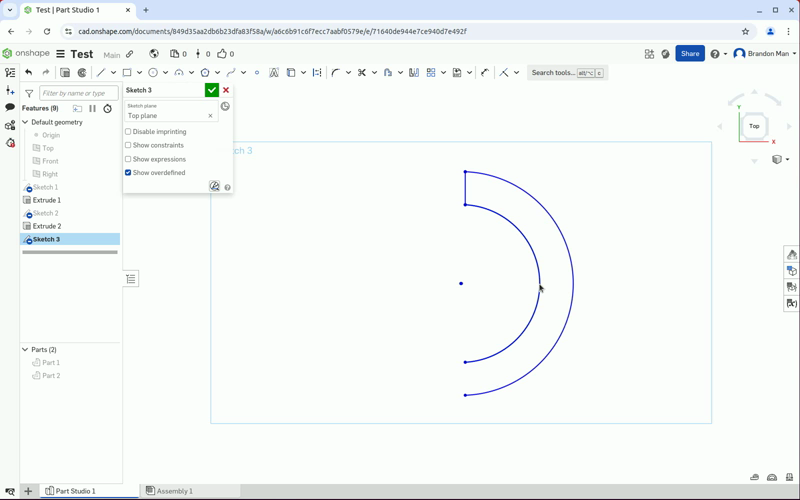
key(l)
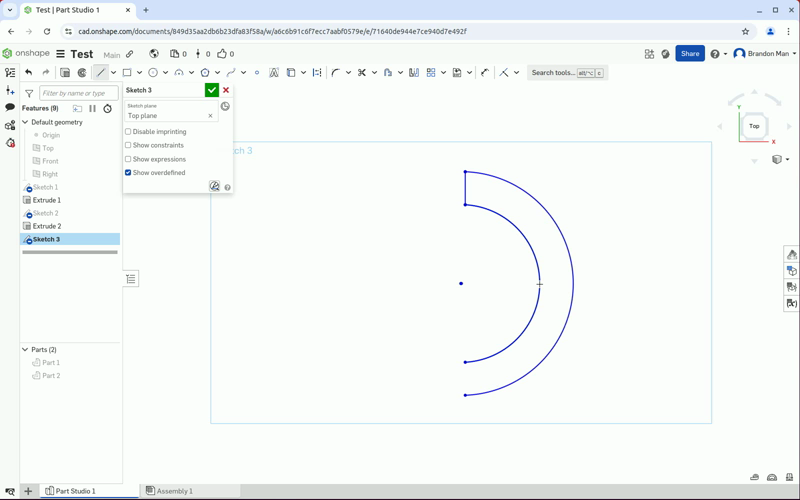
mouse_move(465, 362)
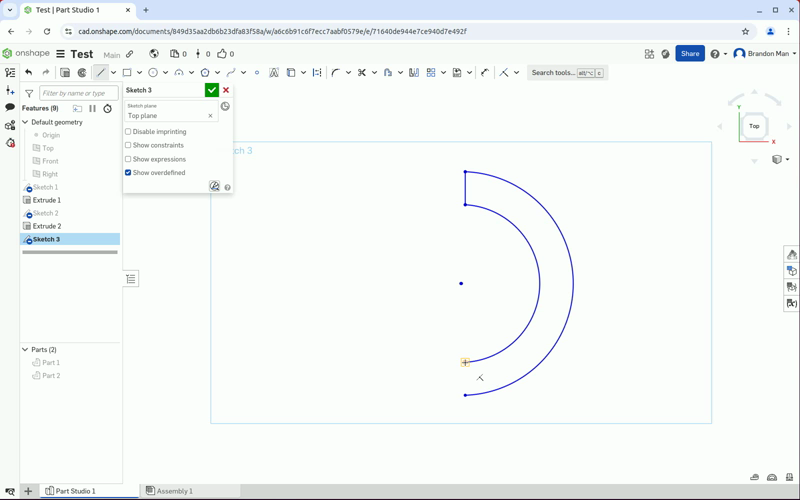
click(465, 362)
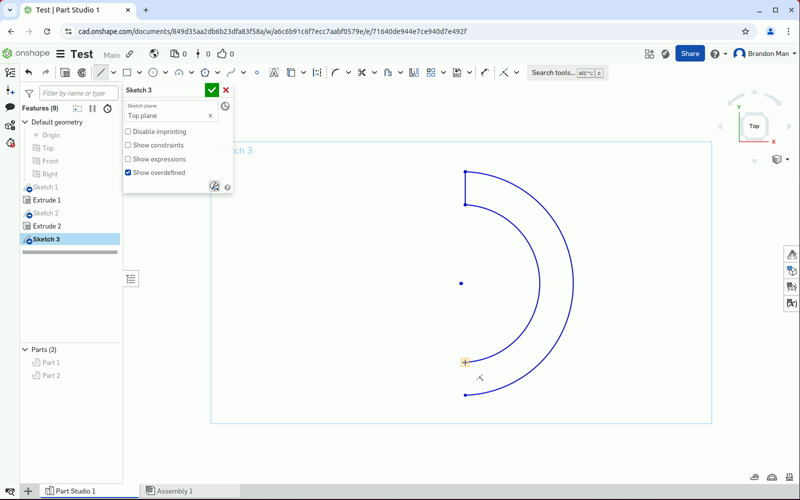
mouse_move(495, 362)
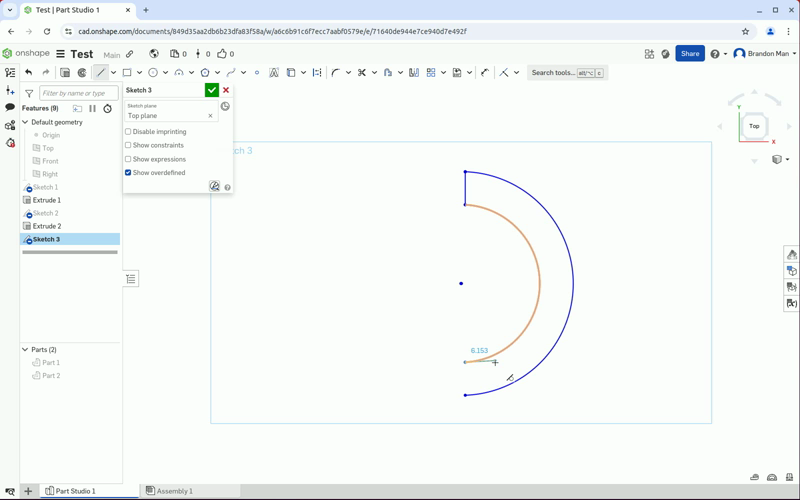
key_down(shift)
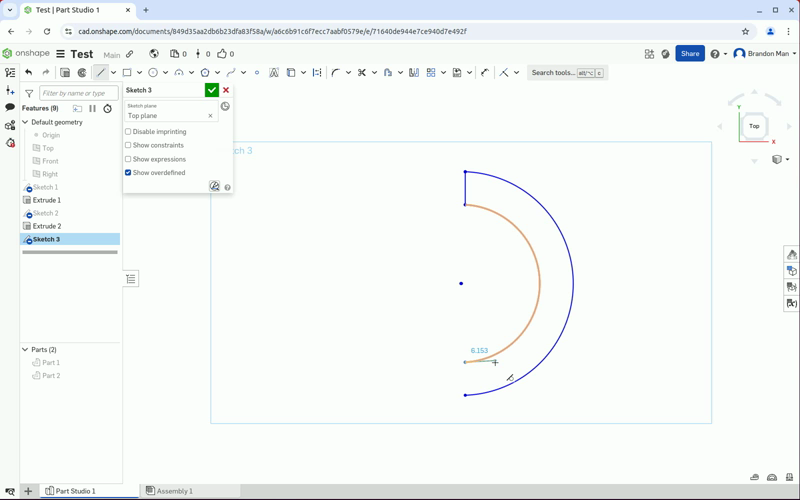
mouse_move(465, 395)
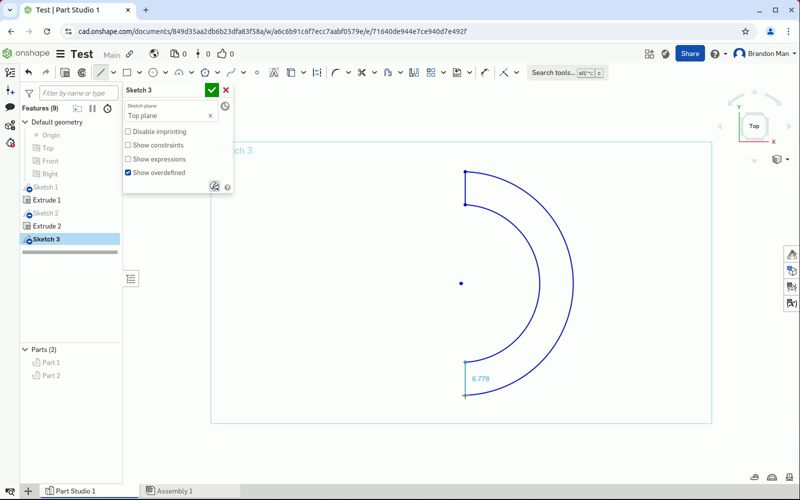
key_up(shift)
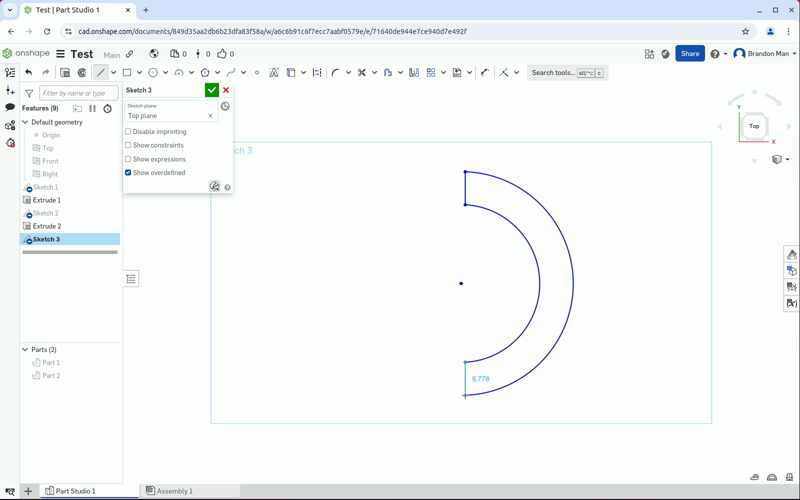
click(465, 395)
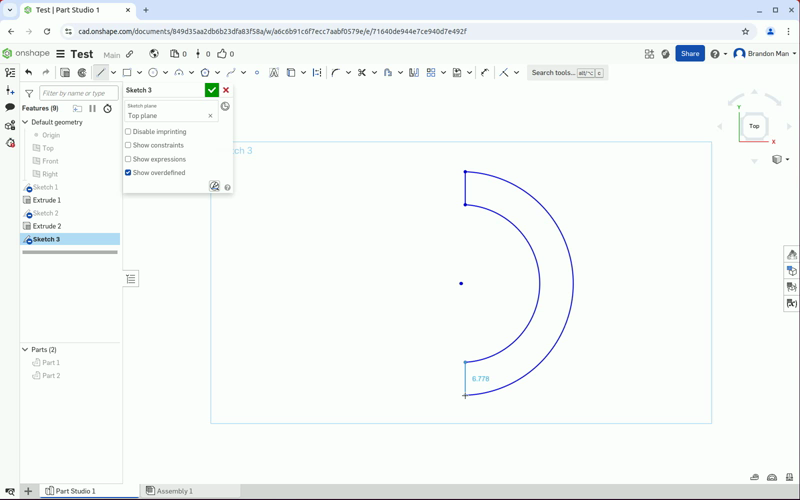
key(esc)
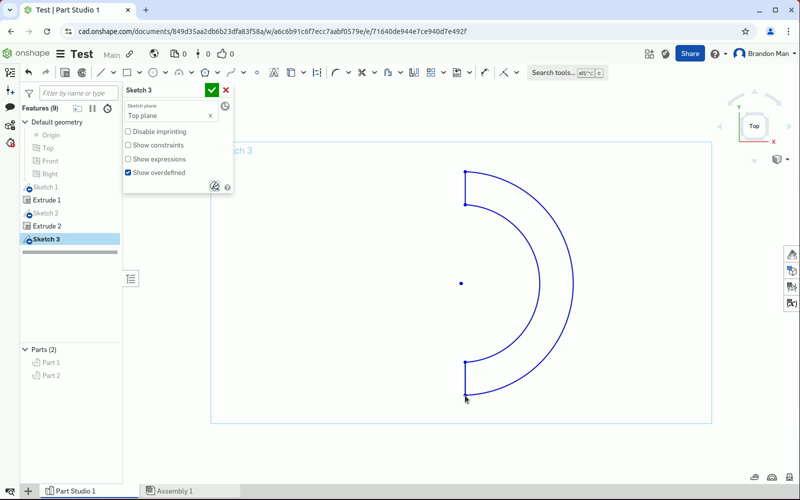
mouse_move(474, 371)
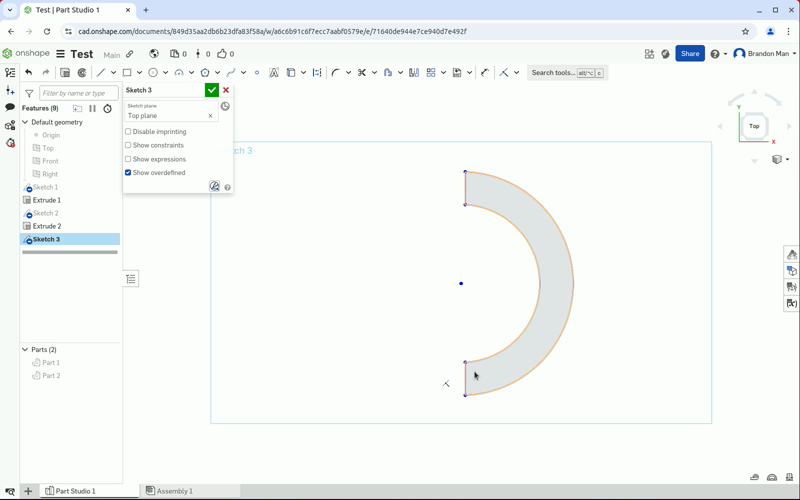
click(474, 371)
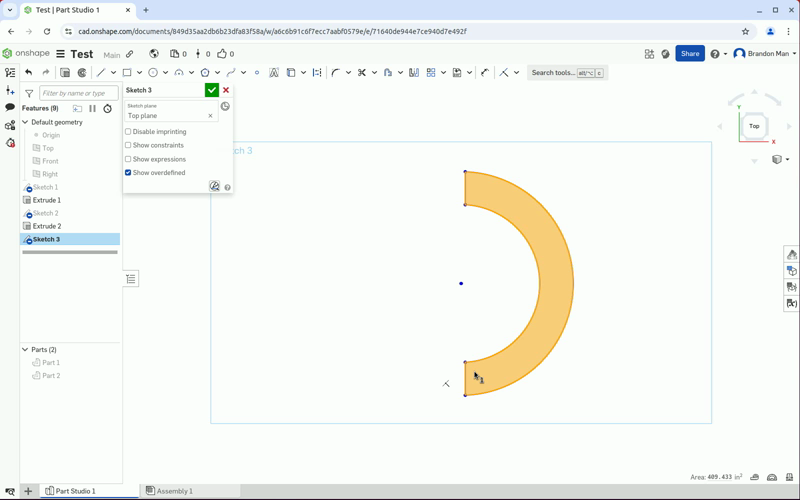
mouse_move(73, 352)
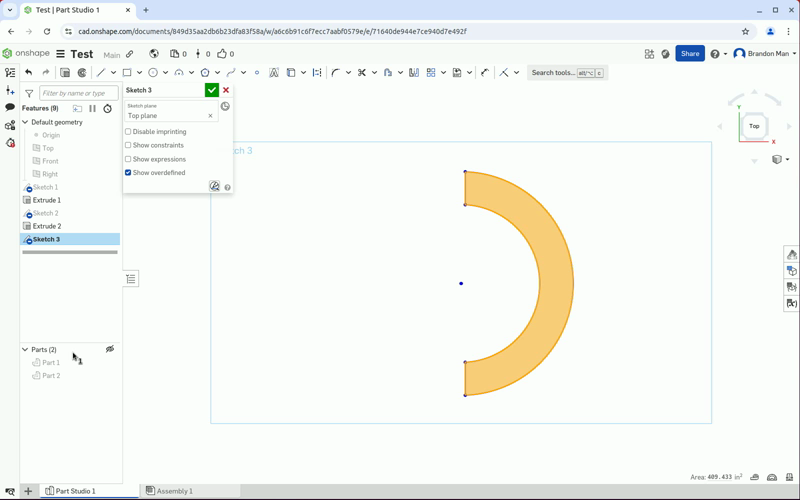
key(shift+y)
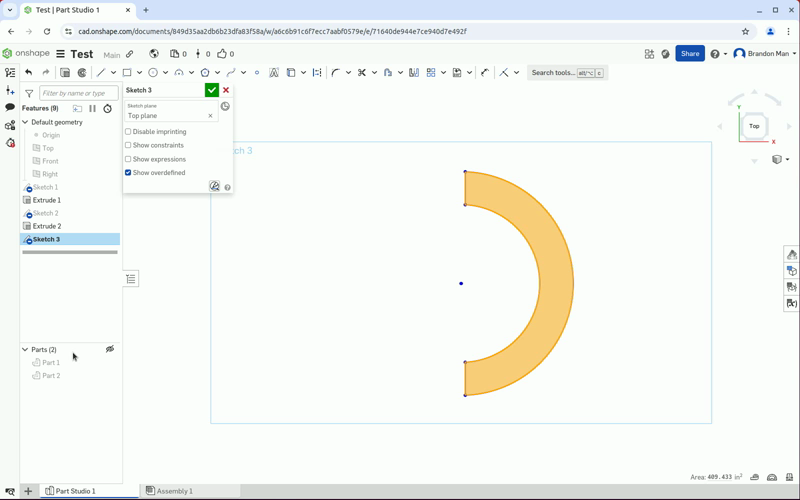
key(shift+e)
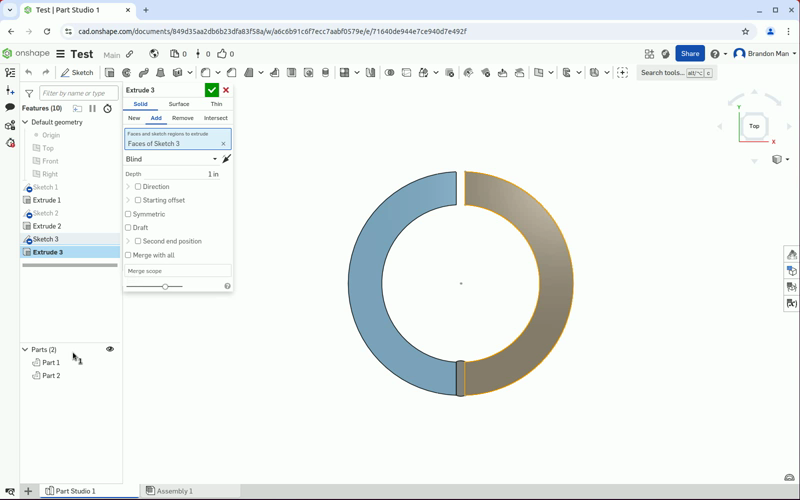
mouse_move(143, 106)
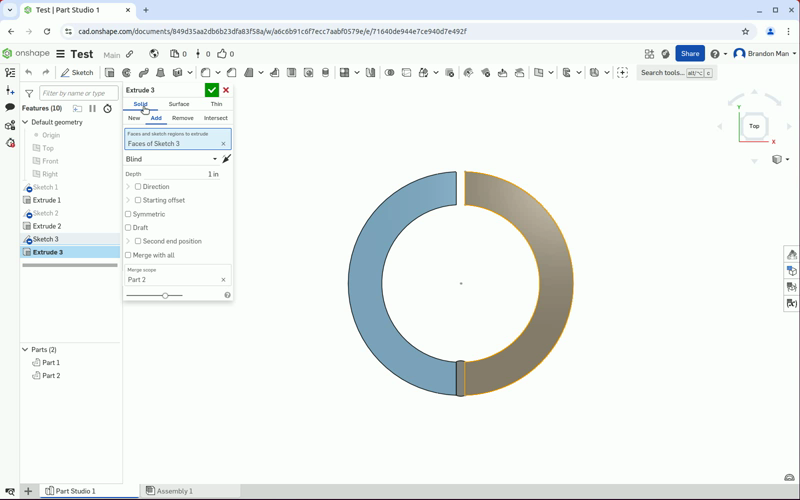
click(143, 106)
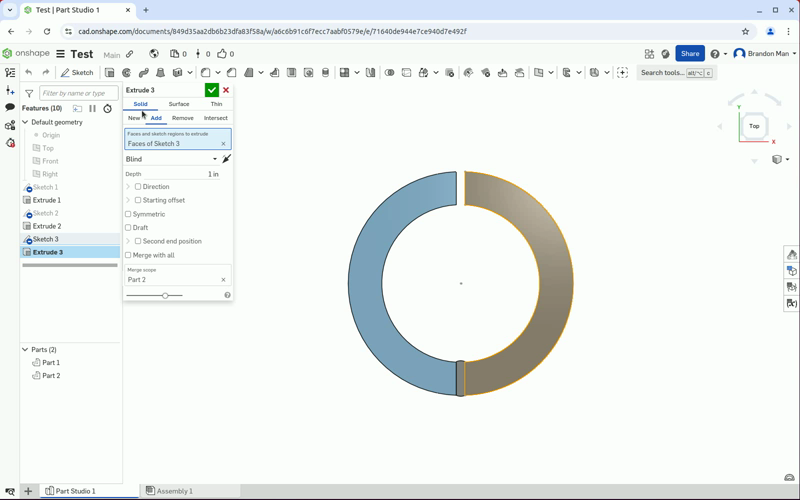
mouse_move(137, 120)
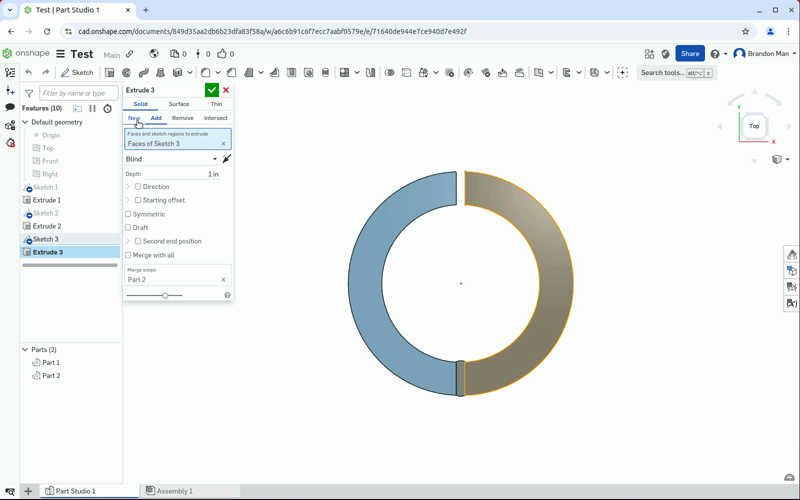
click(137, 120)
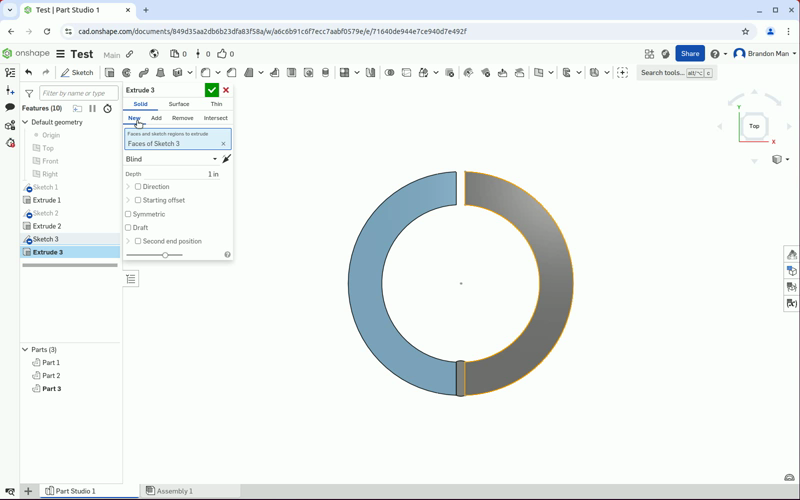
key(tab, 4)
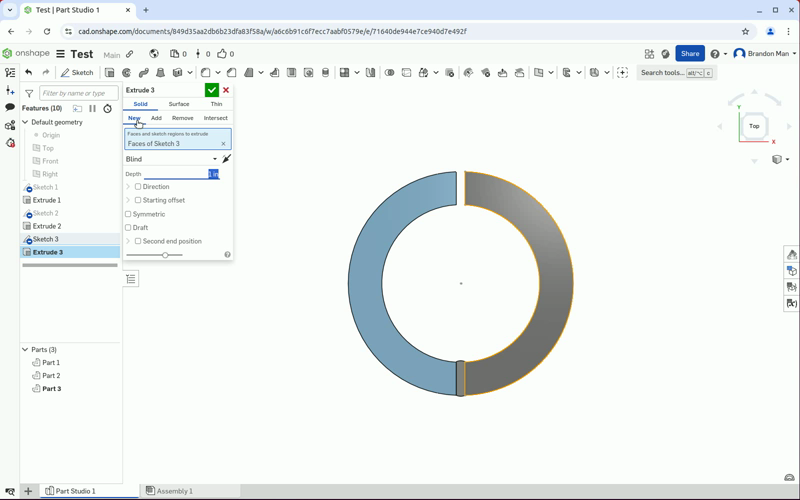
text(4.333)
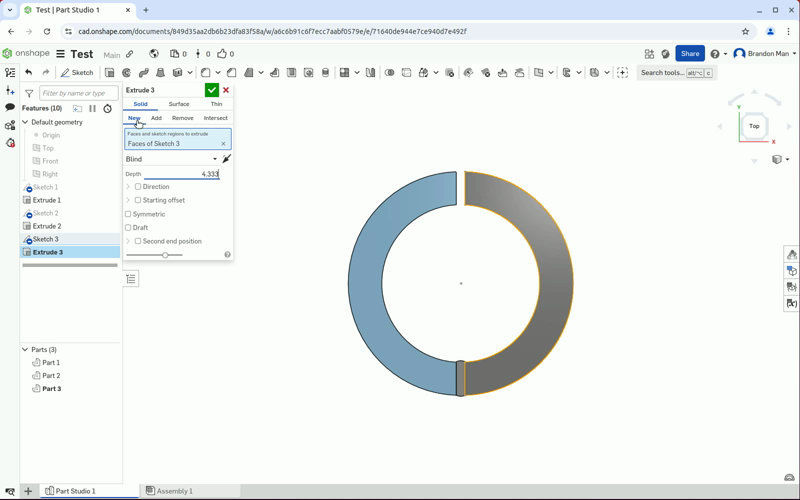
key(enter)
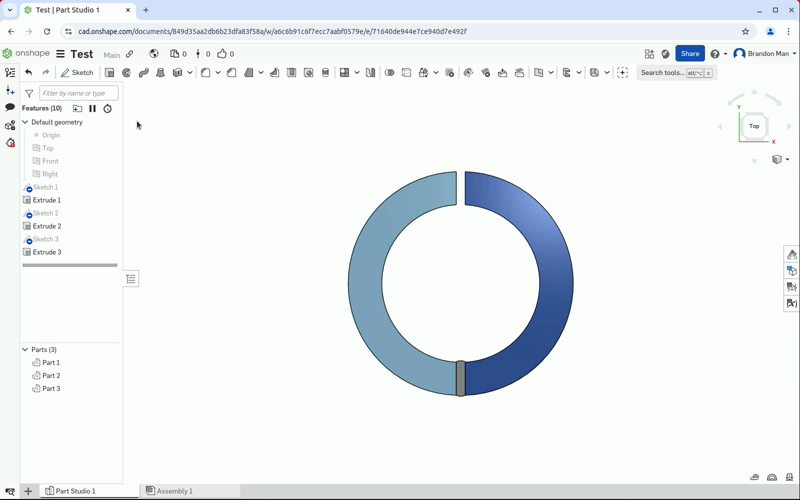
key(shift+h)
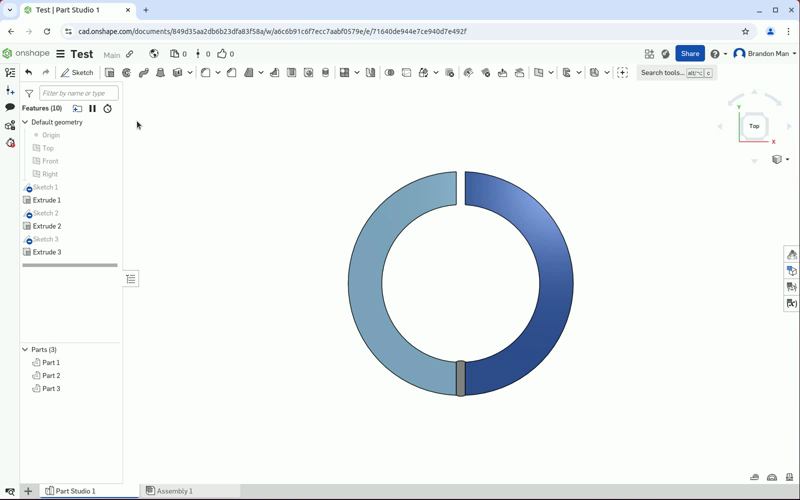
key(shift+h)
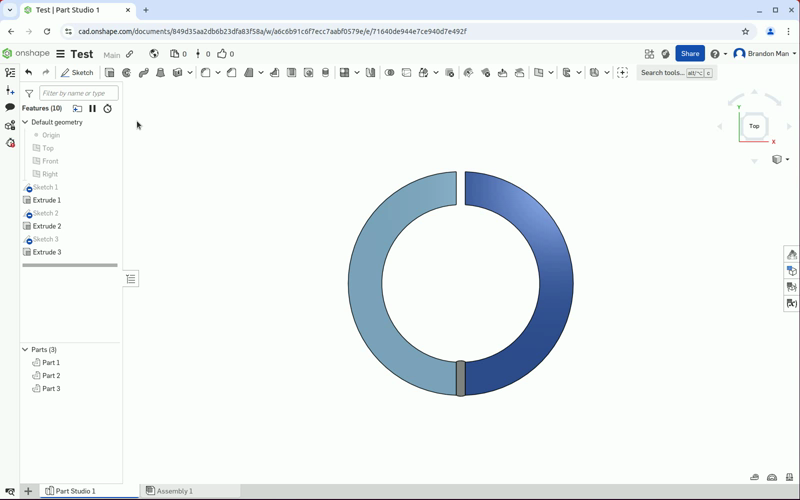
mouse_move(73, 189)
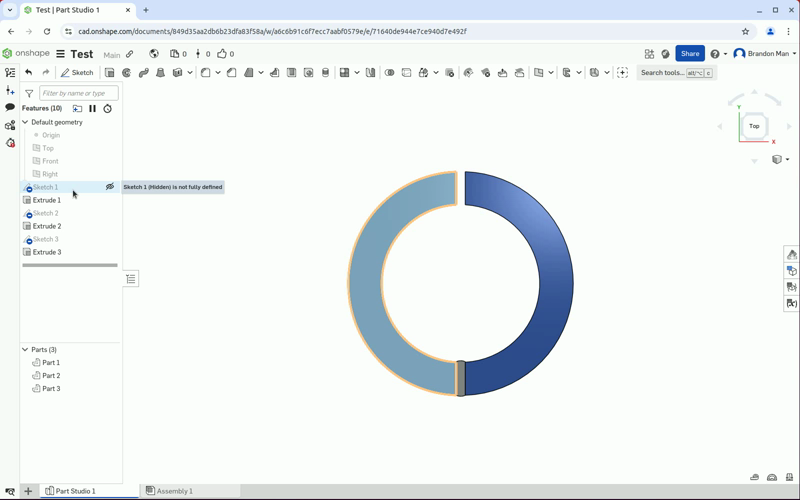
click(73, 189)
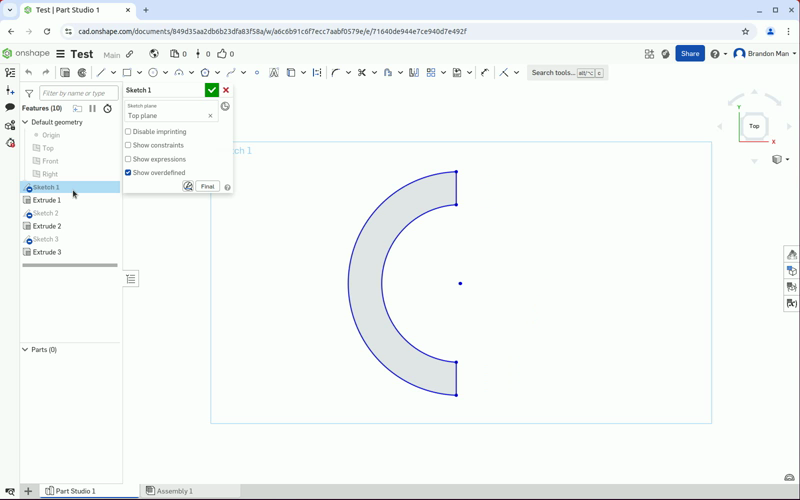
mouse_move(229, 92)
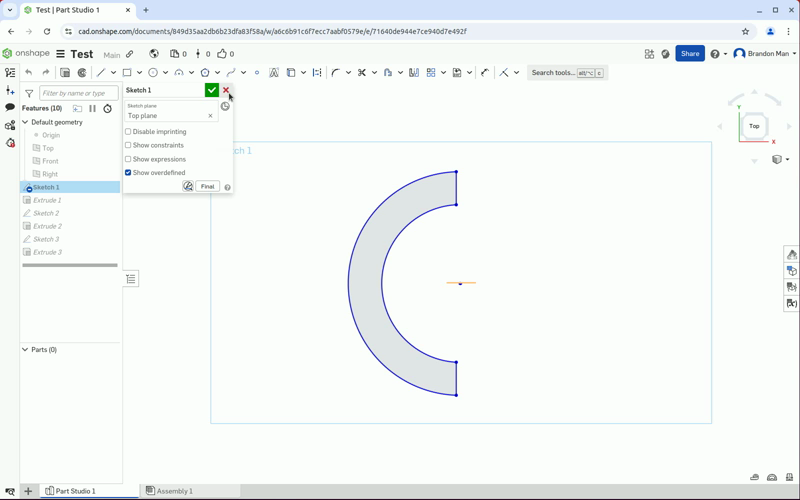
click(229, 92)
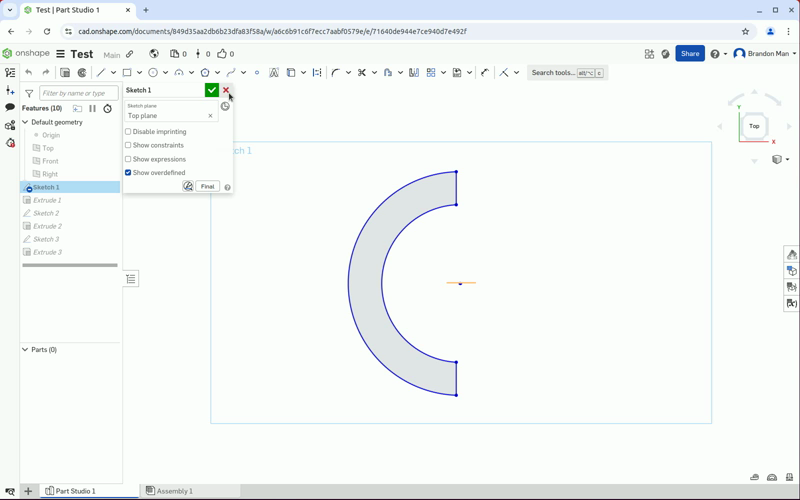
key(shift+s)
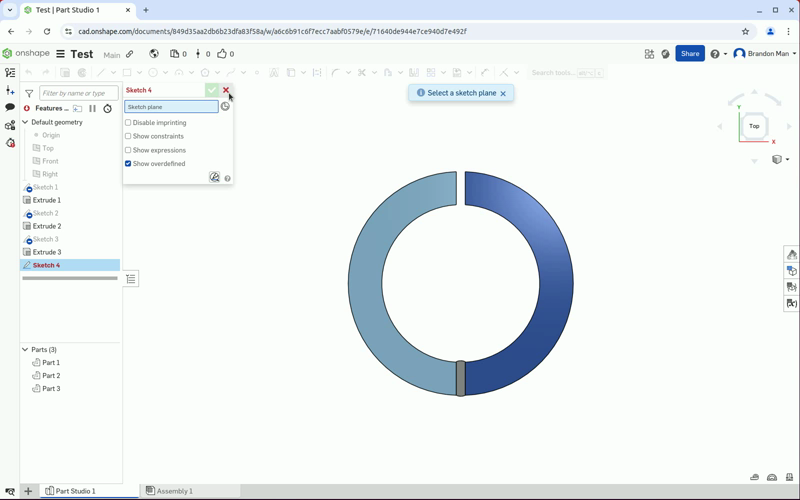
mouse_move(73, 150)
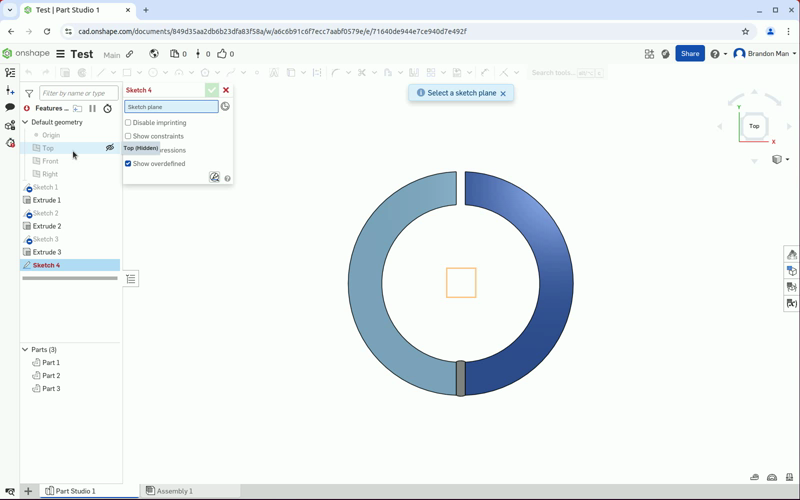
click(73, 150)
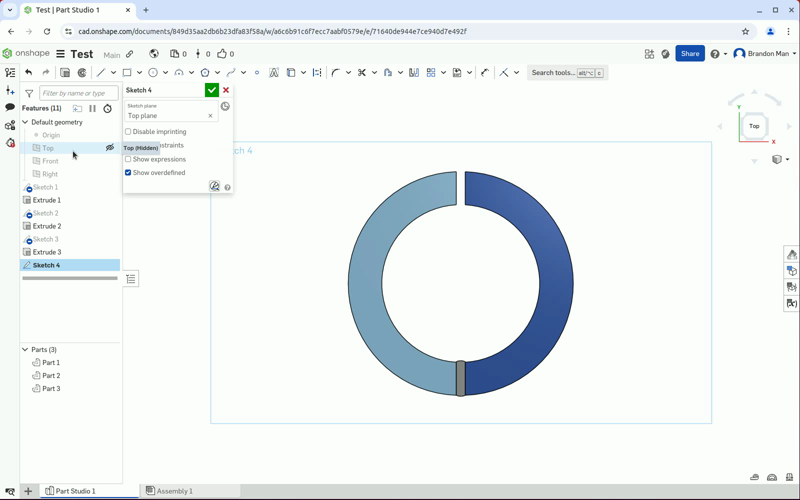
mouse_move(73, 352)
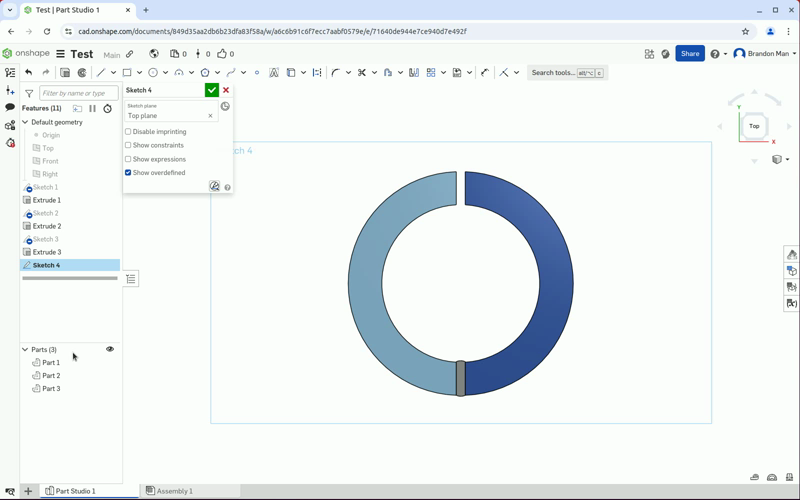
key(y)
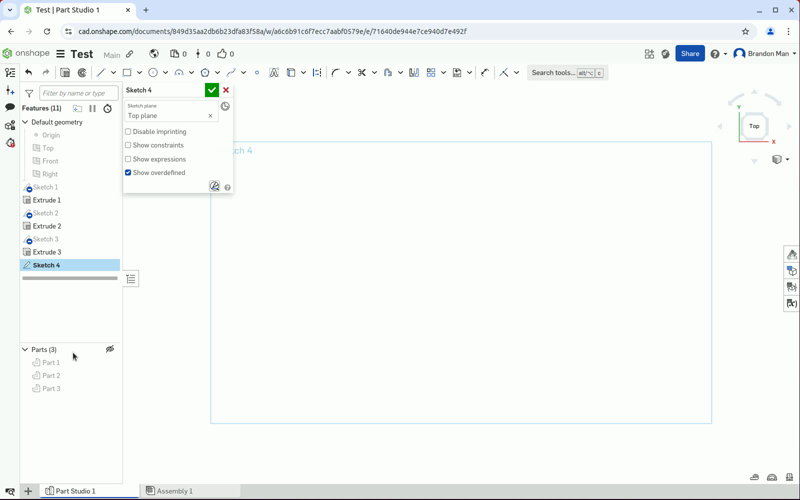
key(a)
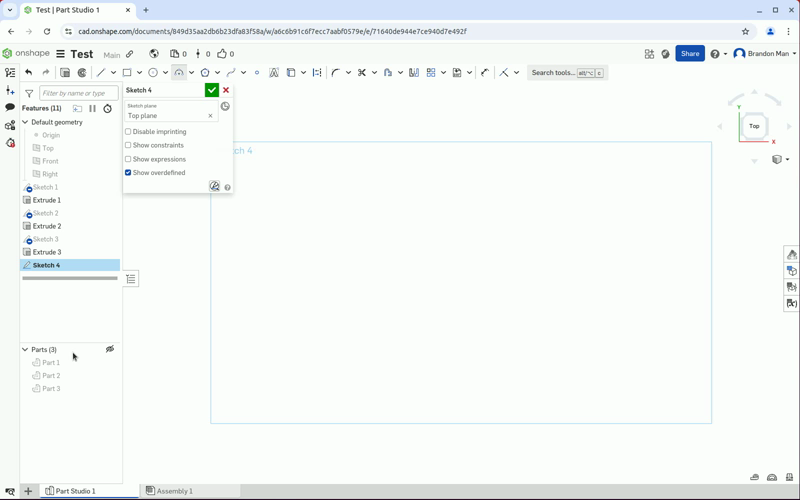
key_down(shift)
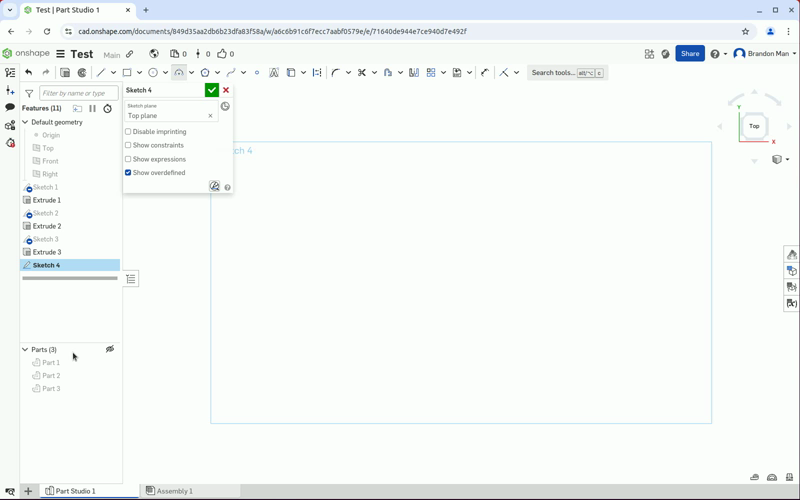
mouse_move(456, 395)
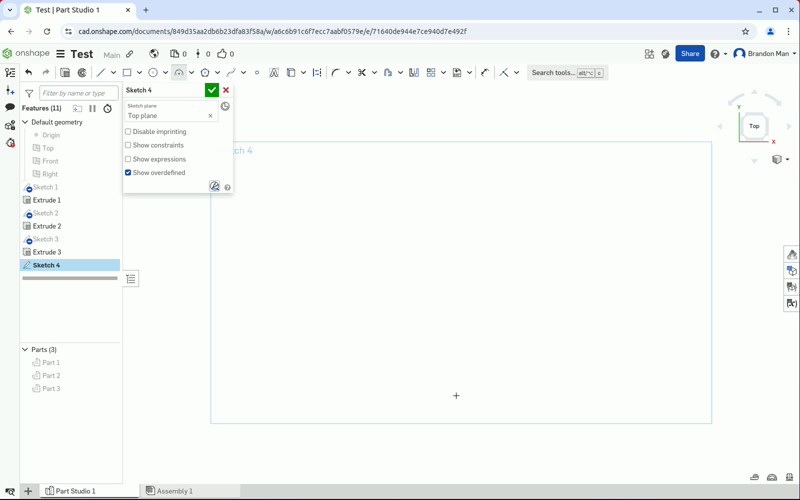
click(456, 395)
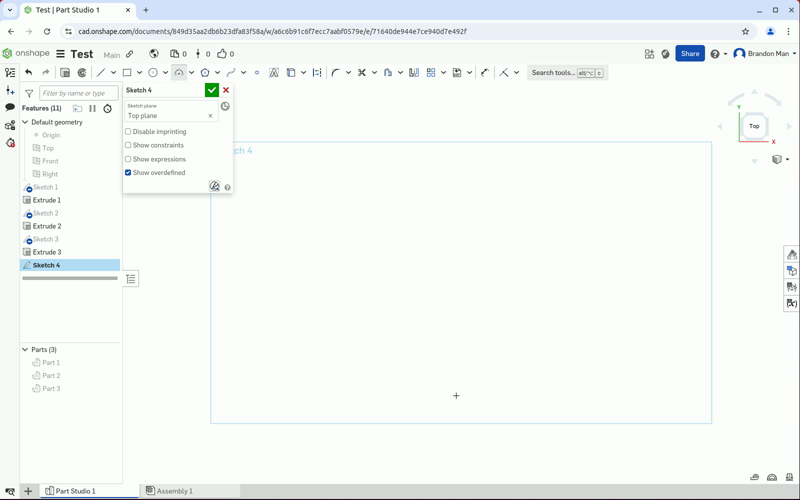
key_up(shift)
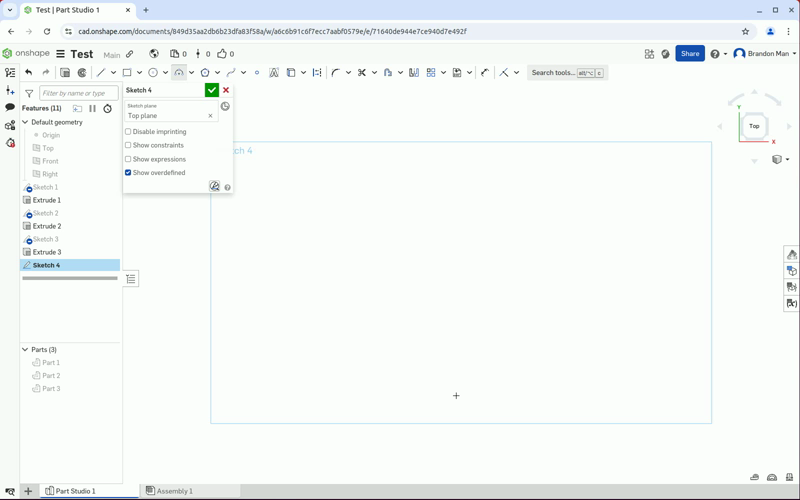
key_down(shift)
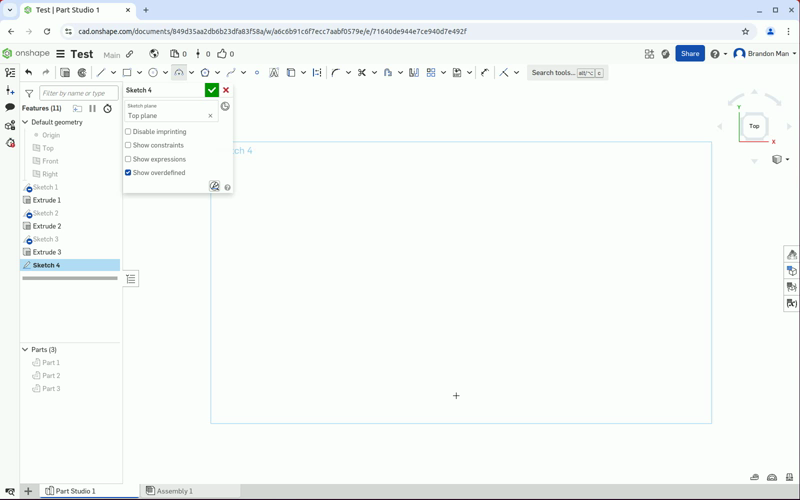
mouse_move(465, 395)
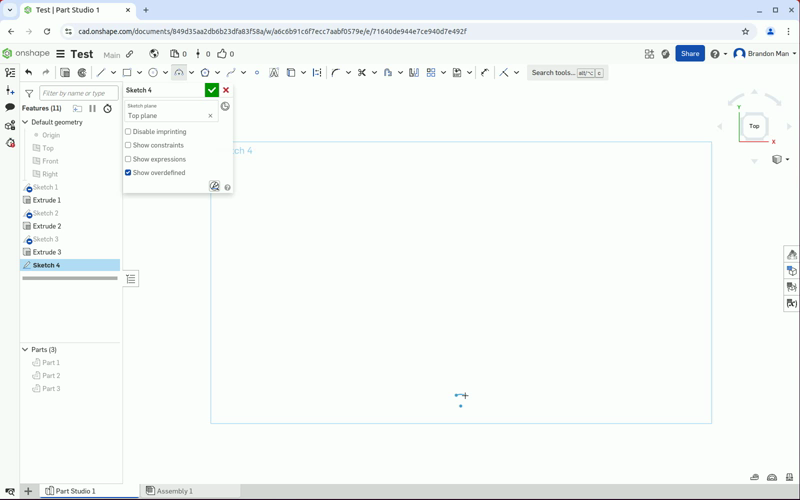
click(465, 395)
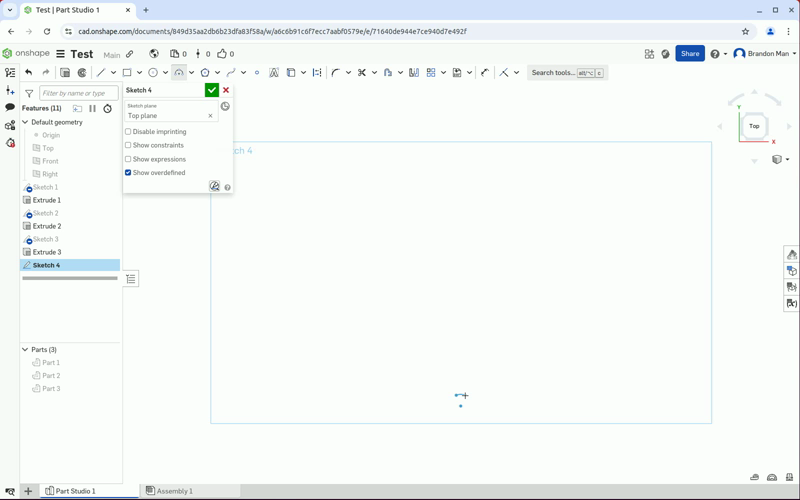
mouse_move(460, 396)
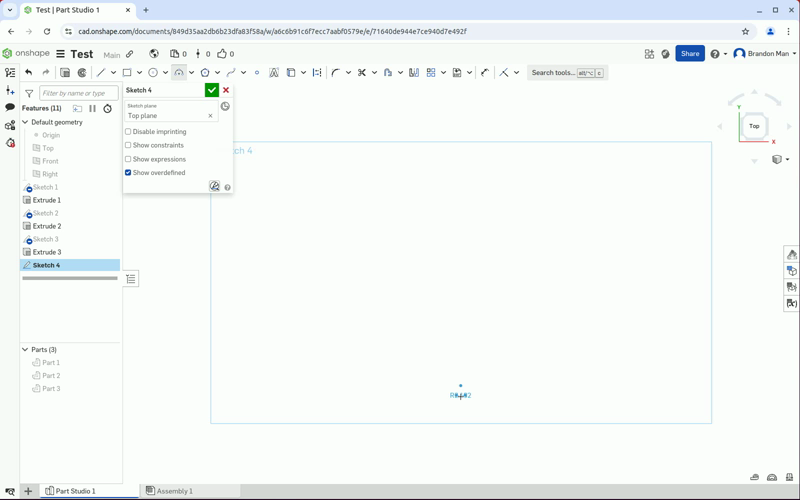
click(460, 396)
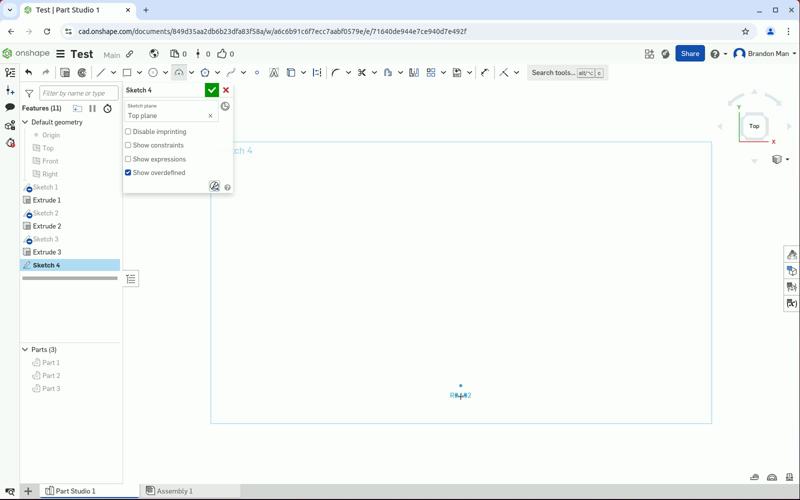
key_up(shift)
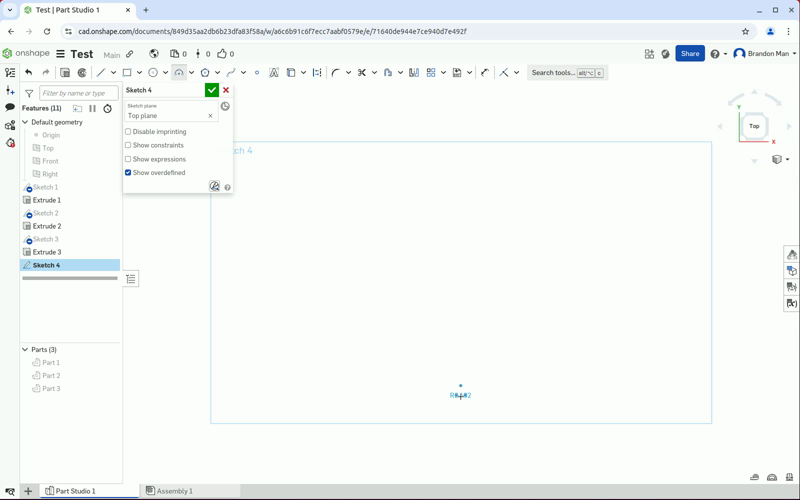
key(esc)
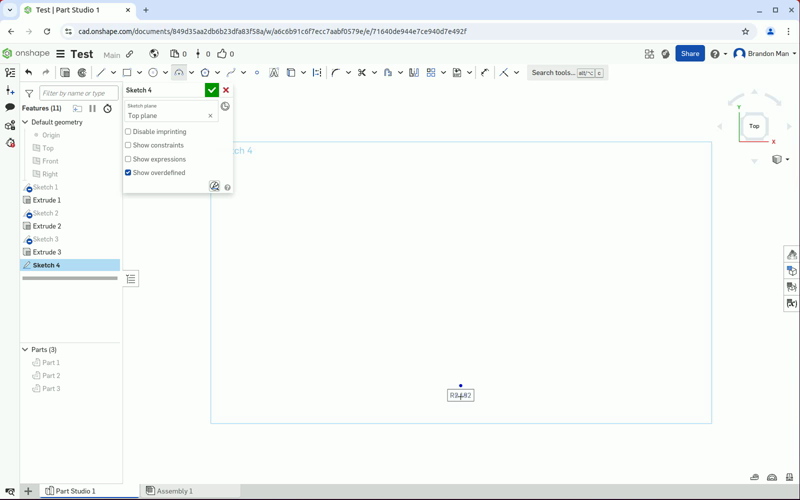
key(l)
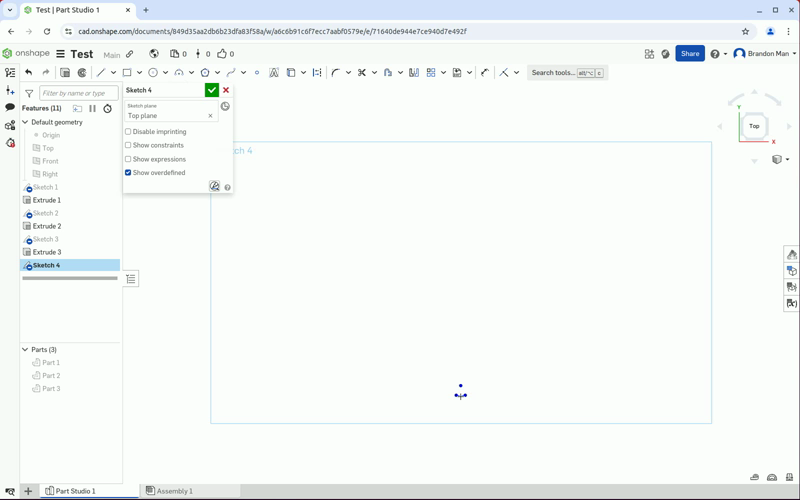
mouse_move(465, 395)
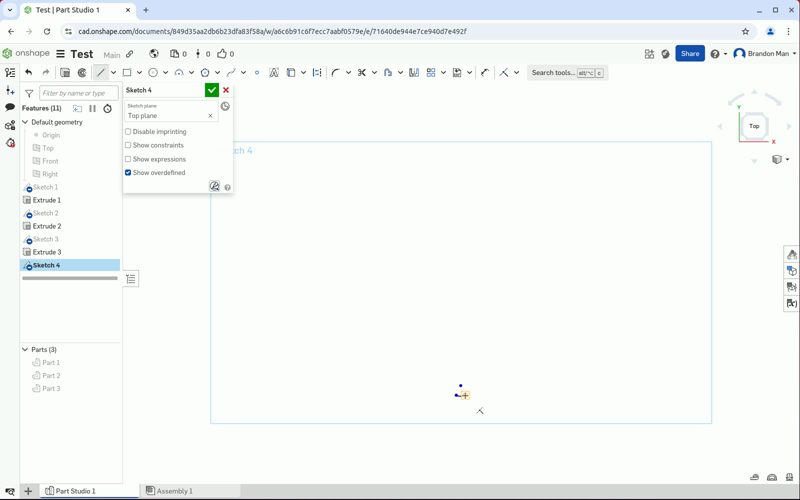
click(465, 395)
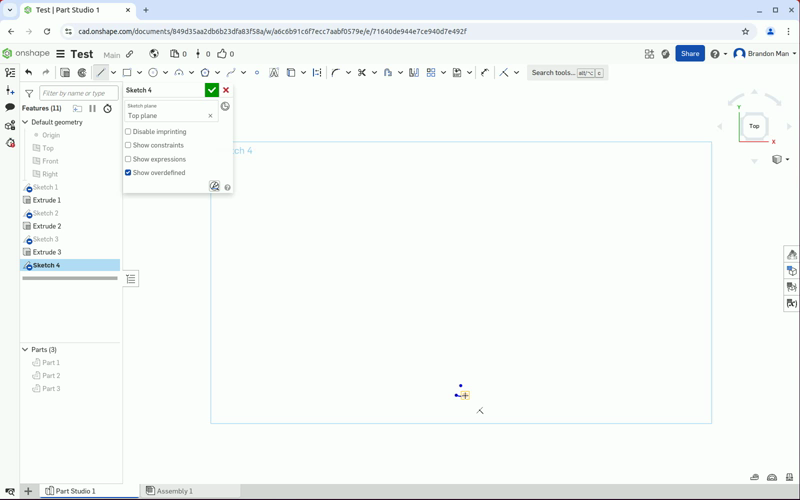
key_down(shift)
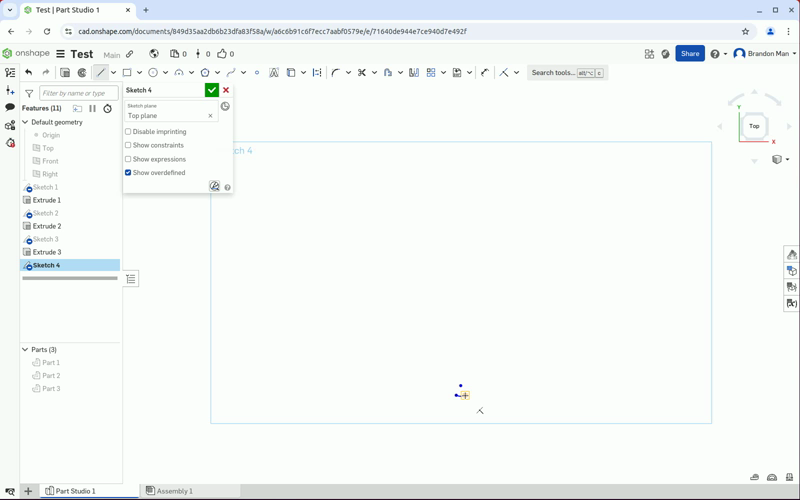
mouse_move(495, 395)
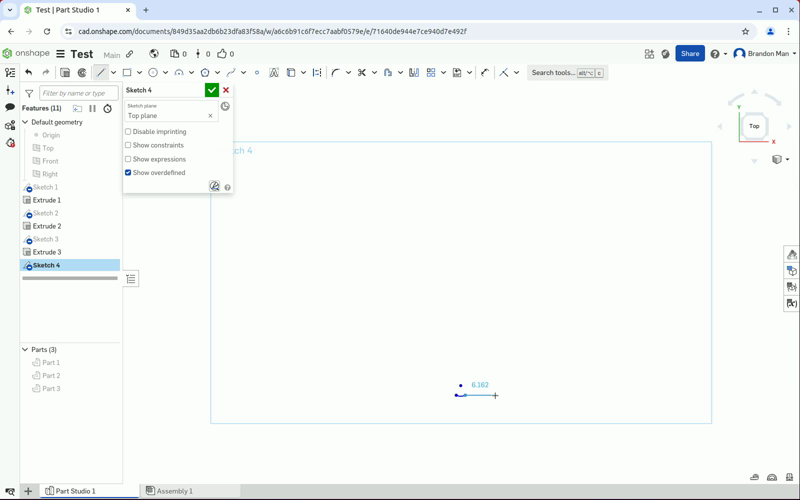
mouse_move(465, 361)
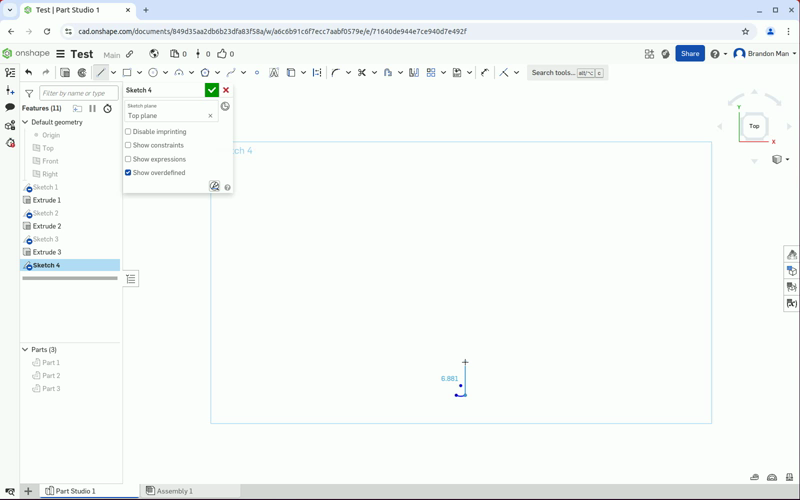
click(465, 361)
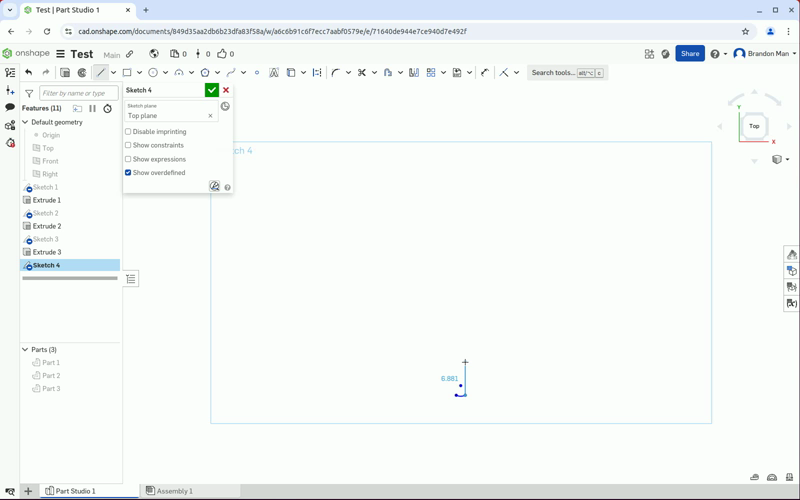
key_up(shift)
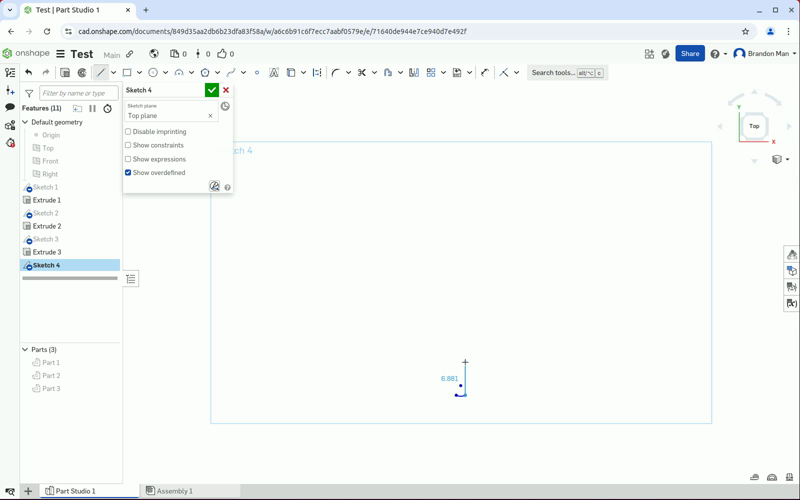
key(esc)
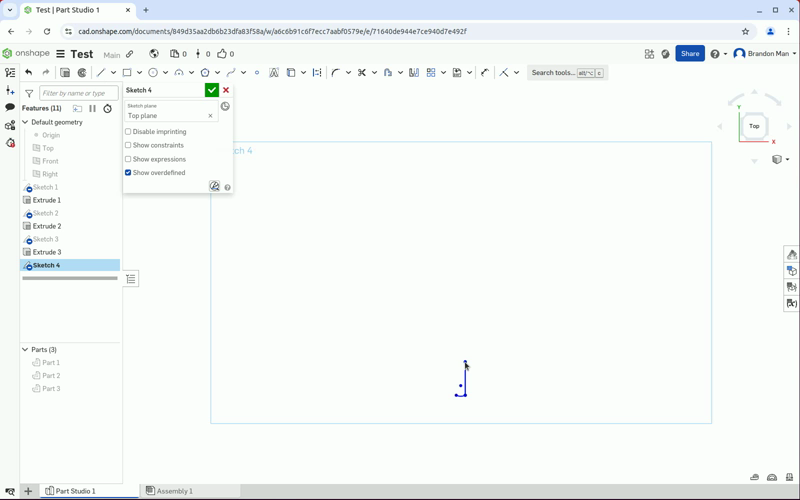
key(a)
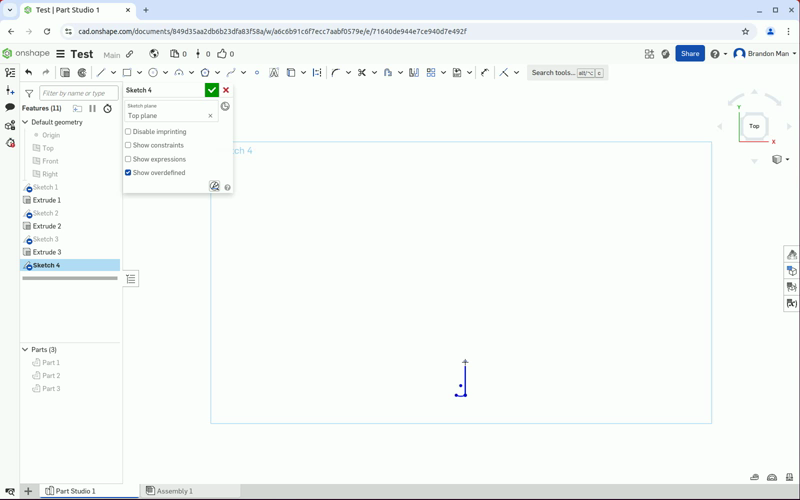
mouse_move(465, 361)
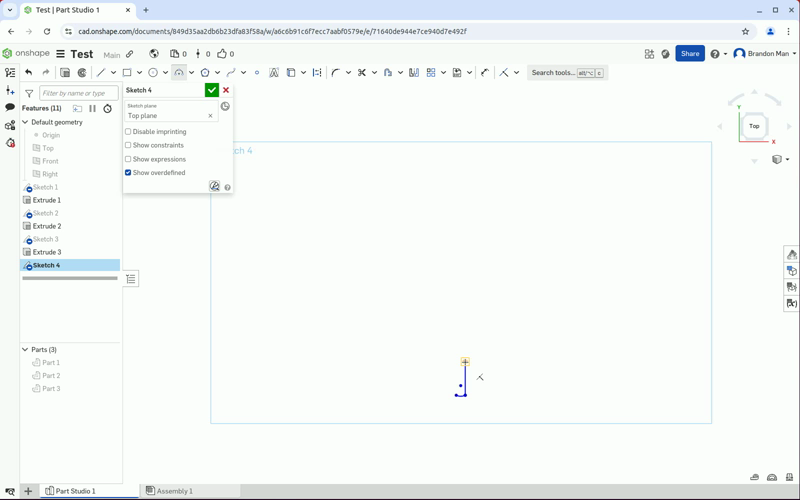
click(465, 361)
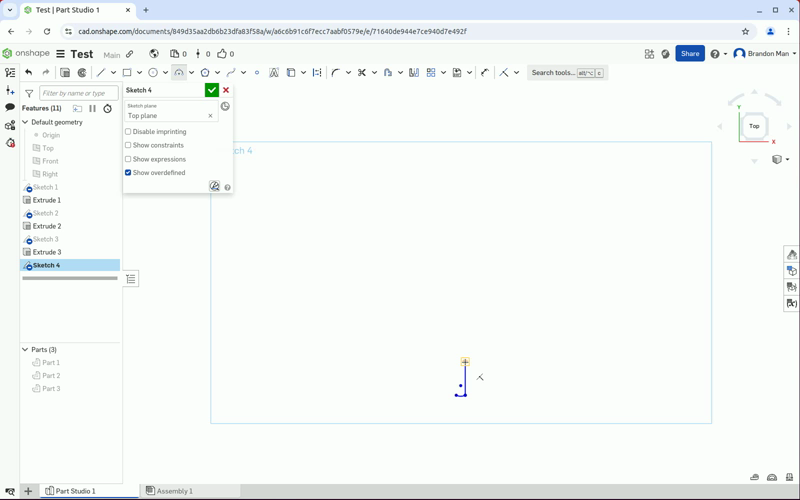
key_down(shift)
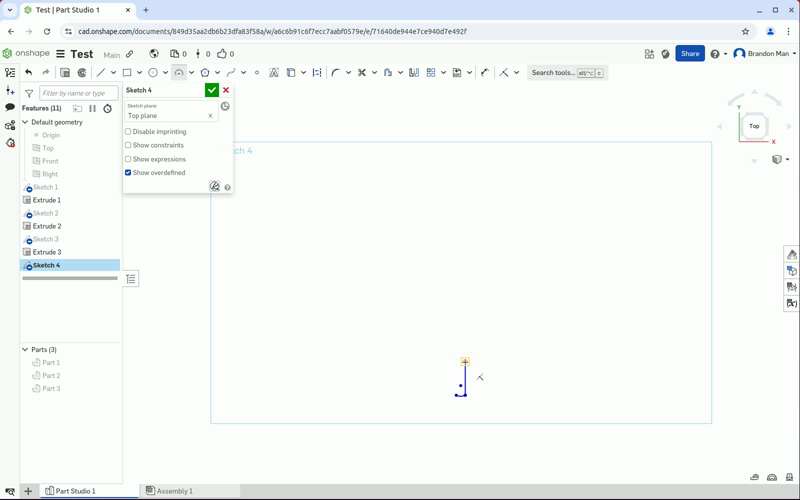
mouse_move(456, 361)
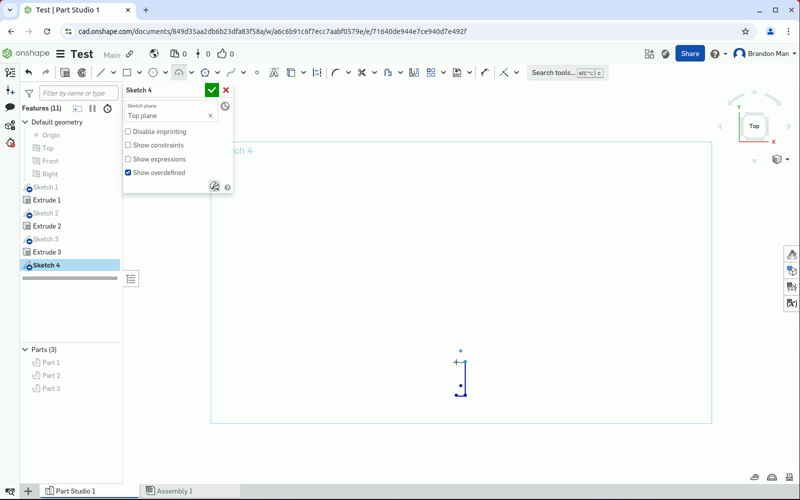
click(456, 361)
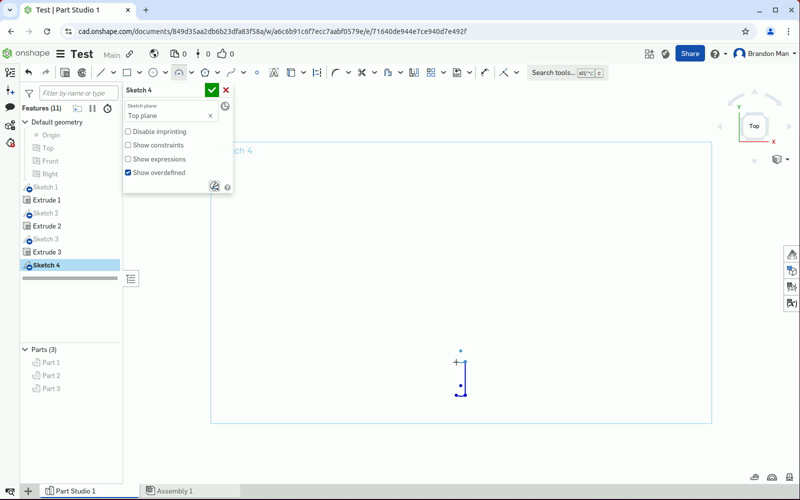
mouse_move(460, 360)
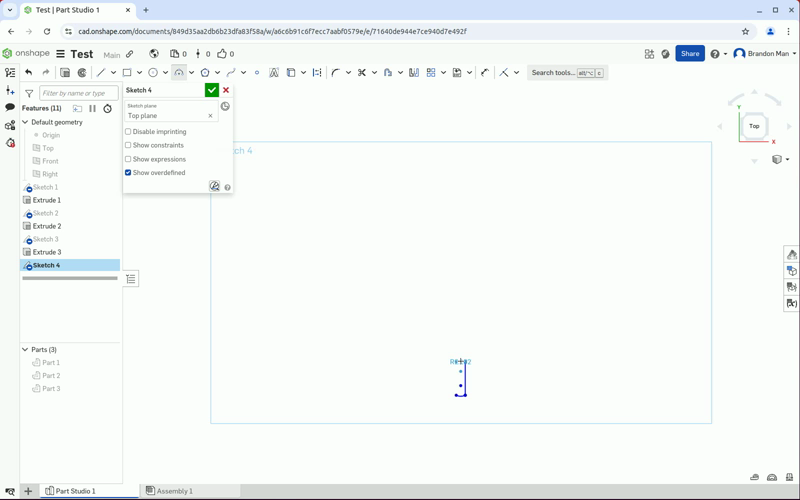
click(460, 360)
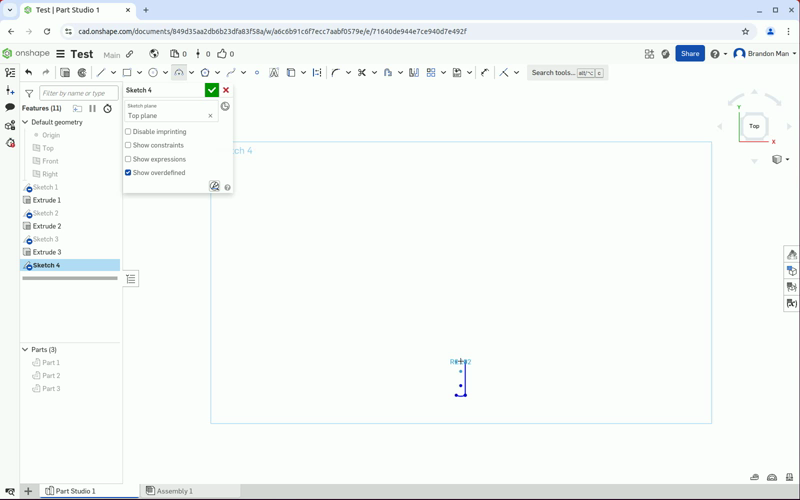
key_up(shift)
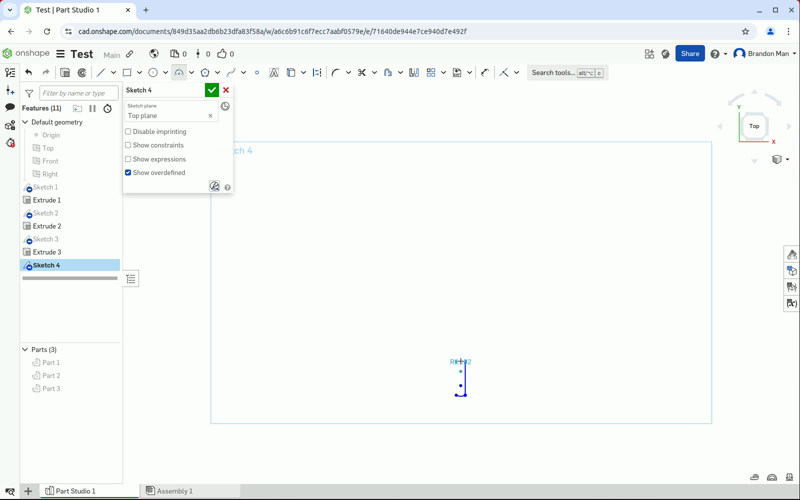
key(esc)
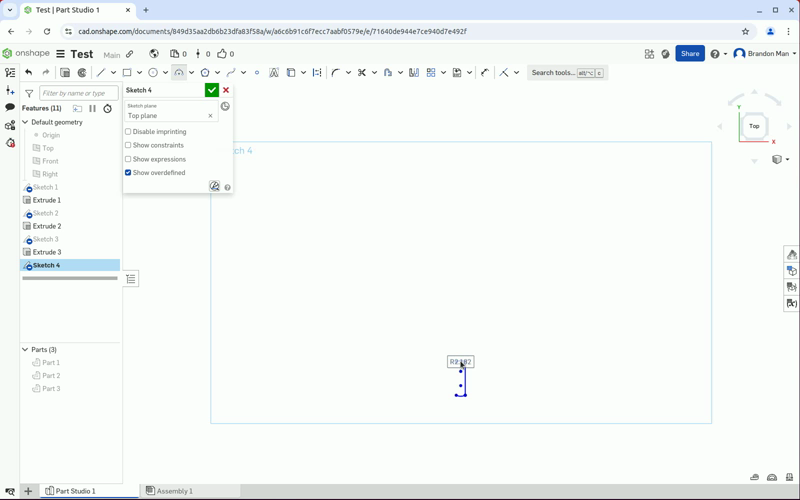
key(l)
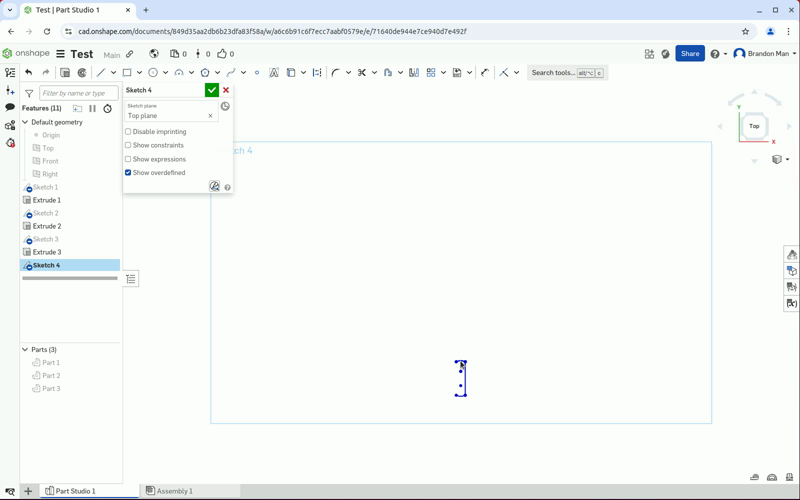
mouse_move(456, 361)
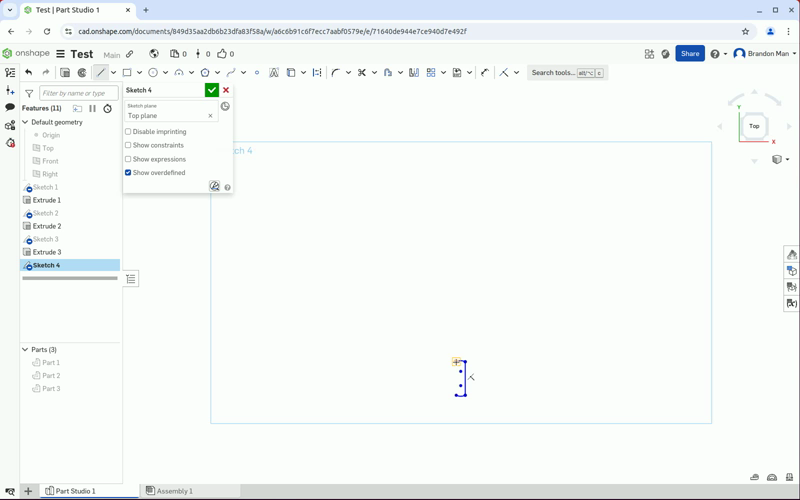
click(456, 361)
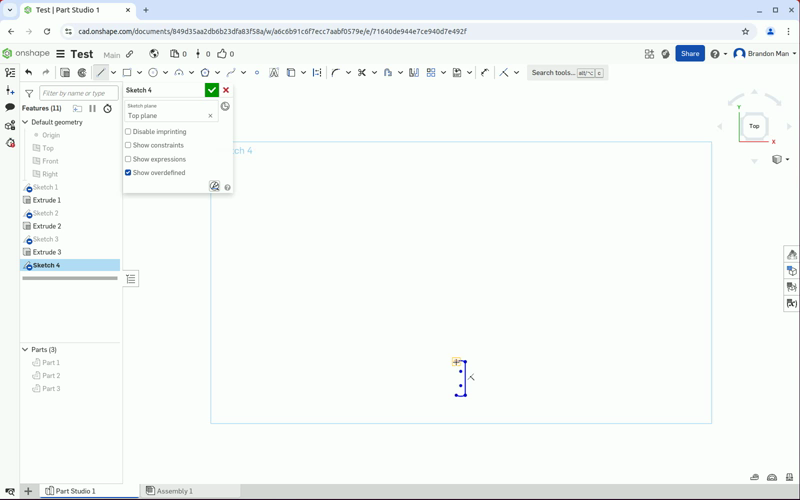
mouse_move(486, 361)
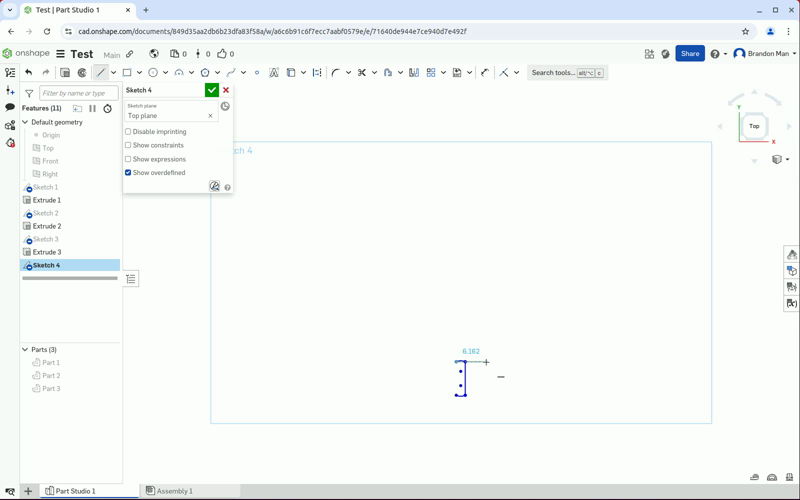
key_down(shift)
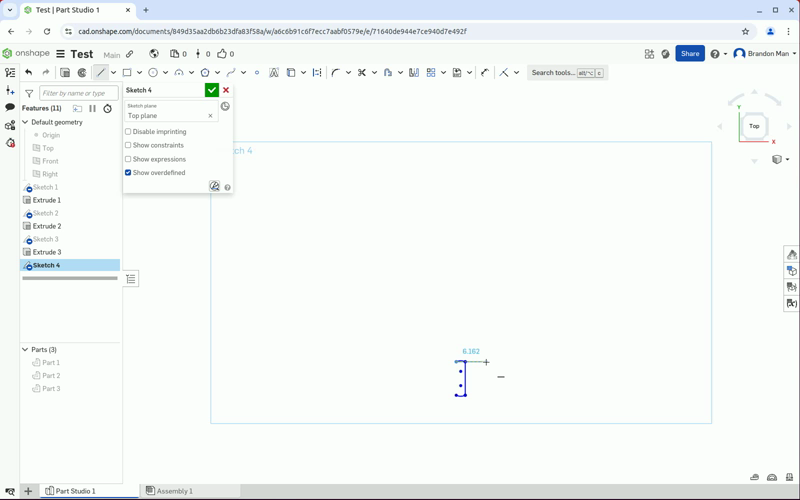
mouse_move(456, 395)
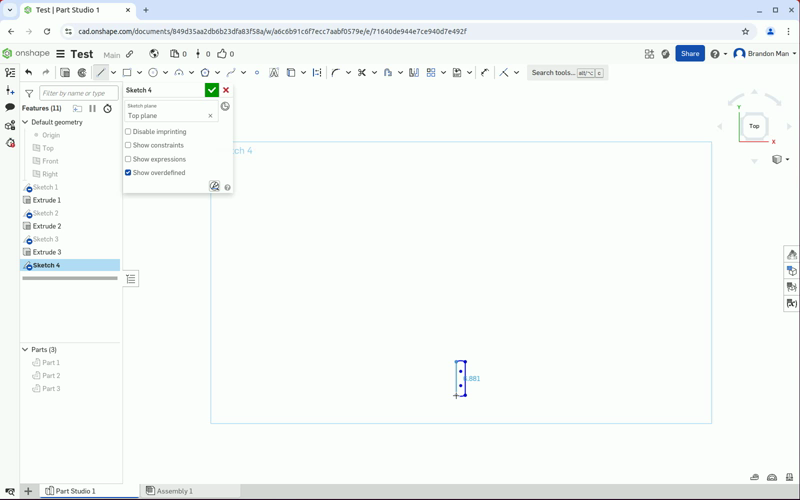
key_up(shift)
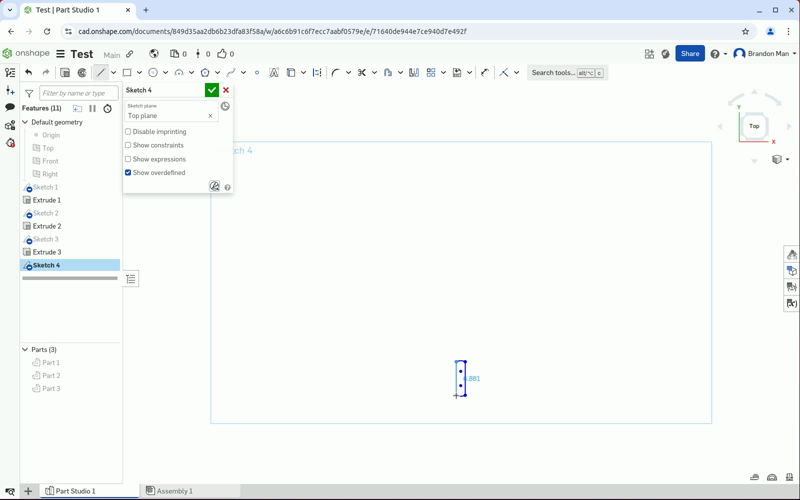
click(456, 395)
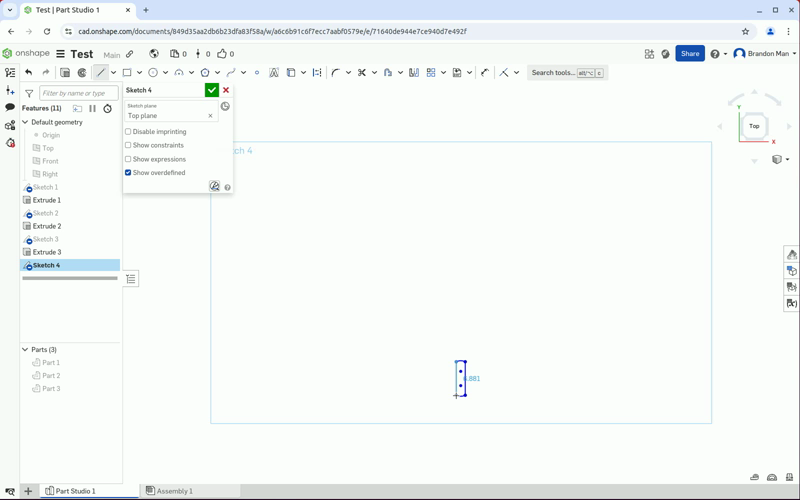
key(esc)
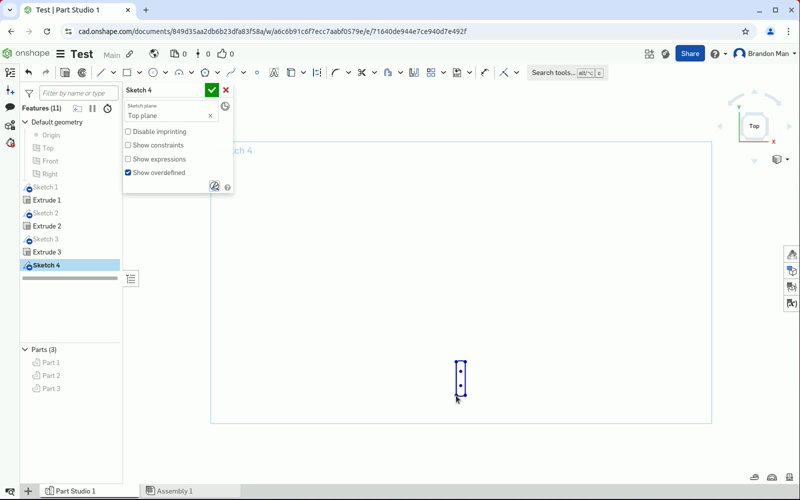
mouse_move(456, 377)
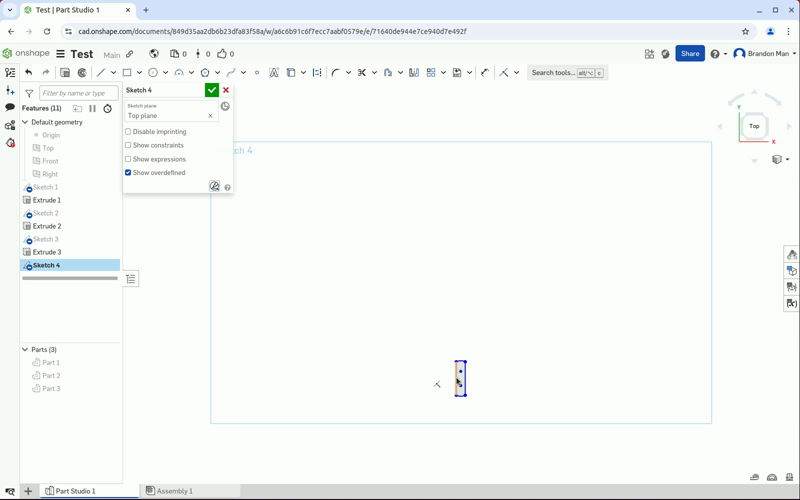
scroll(6)
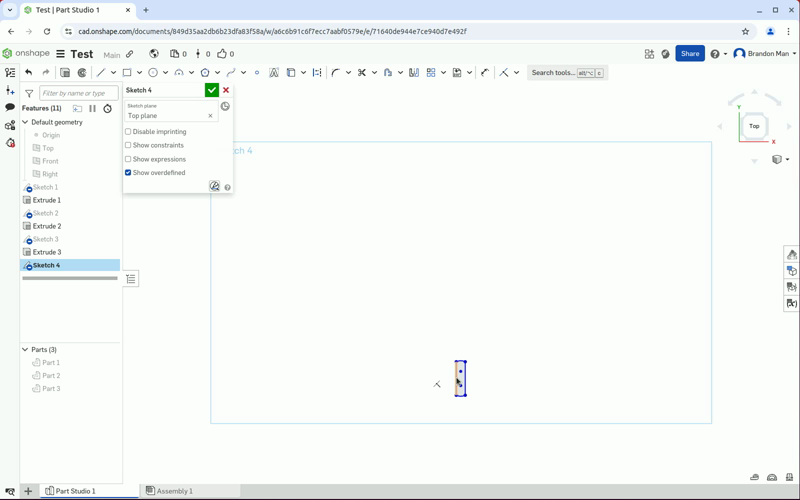
scroll(6)
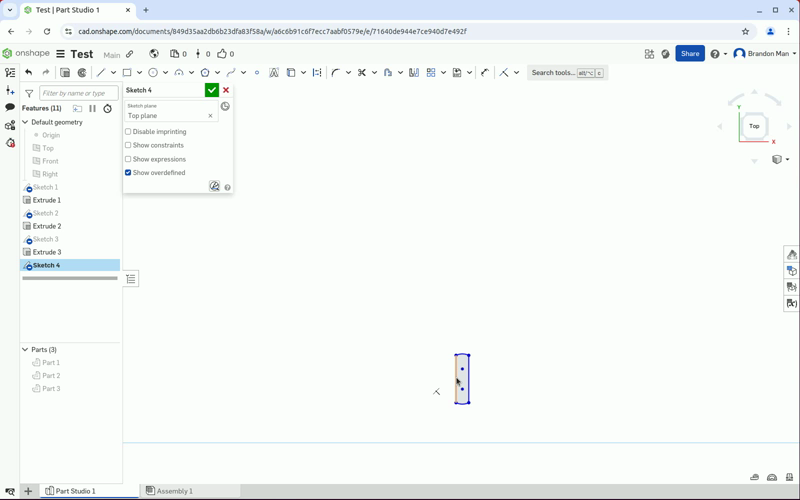
scroll(6)
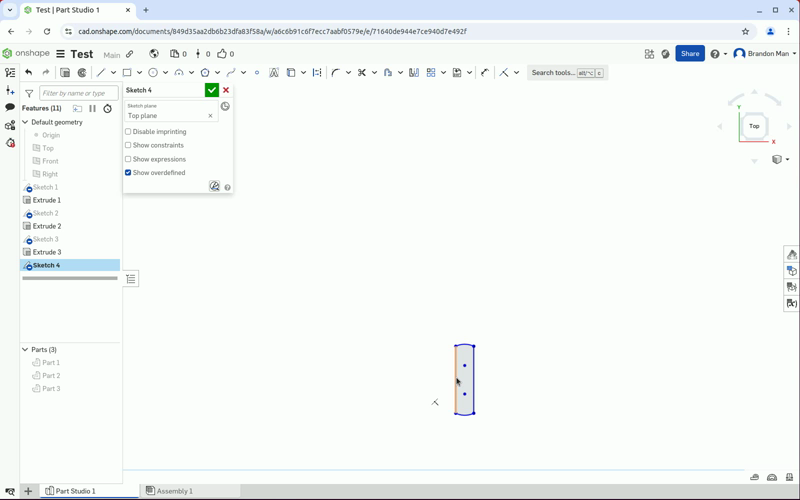
scroll(6)
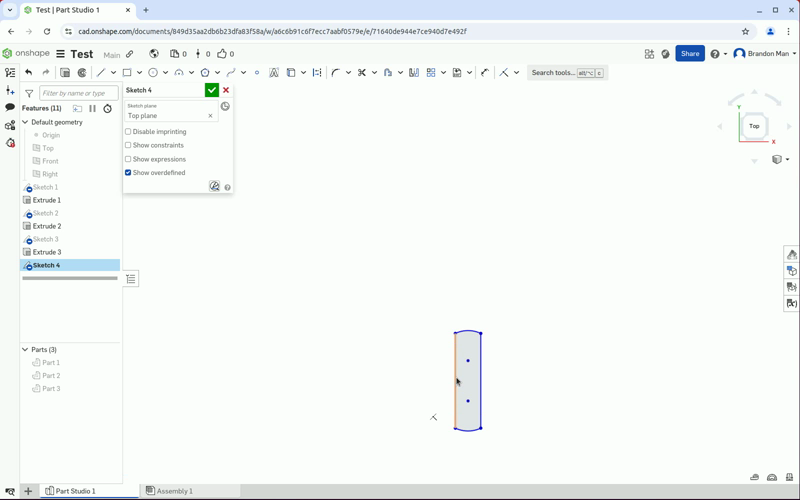
scroll(6)
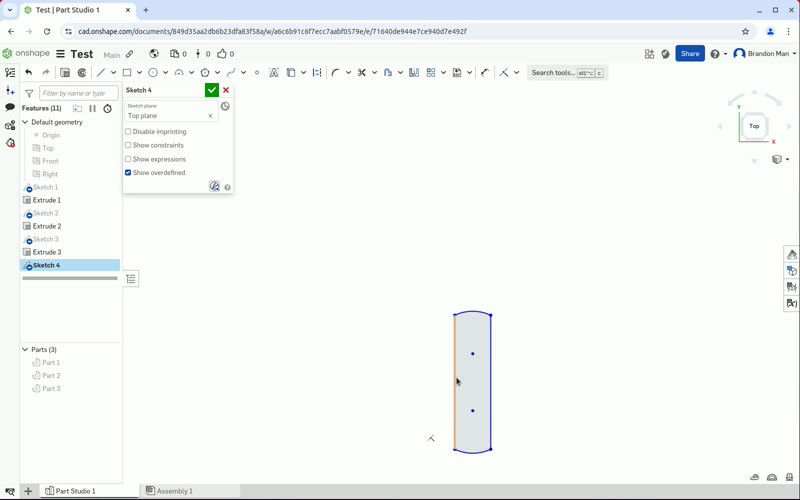
scroll(6)
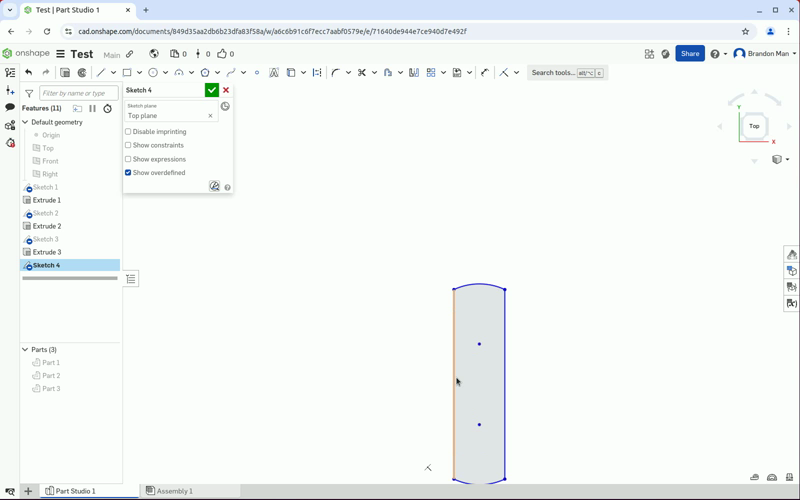
scroll(6)
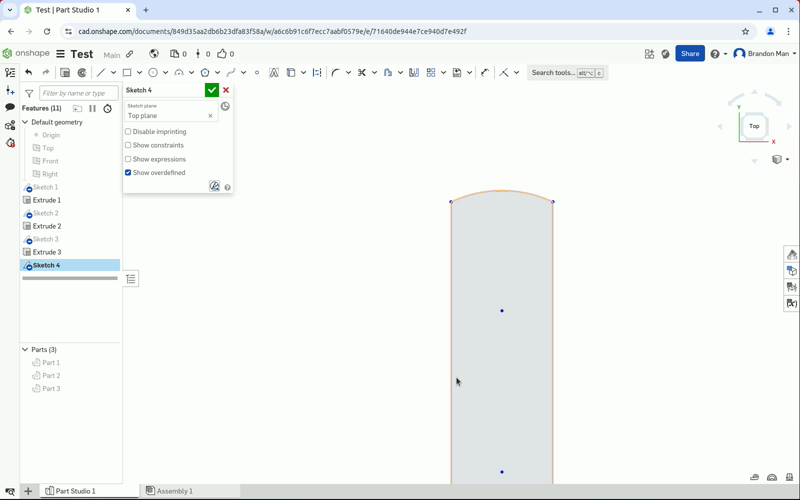
click(456, 377)
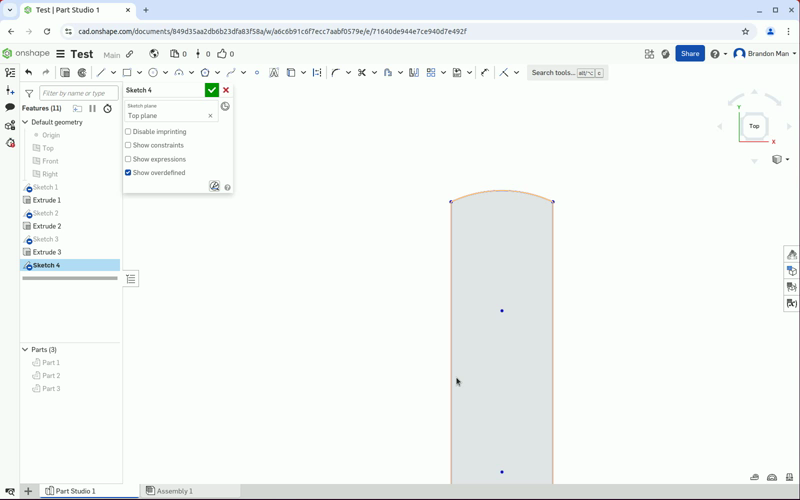
scroll(-6)
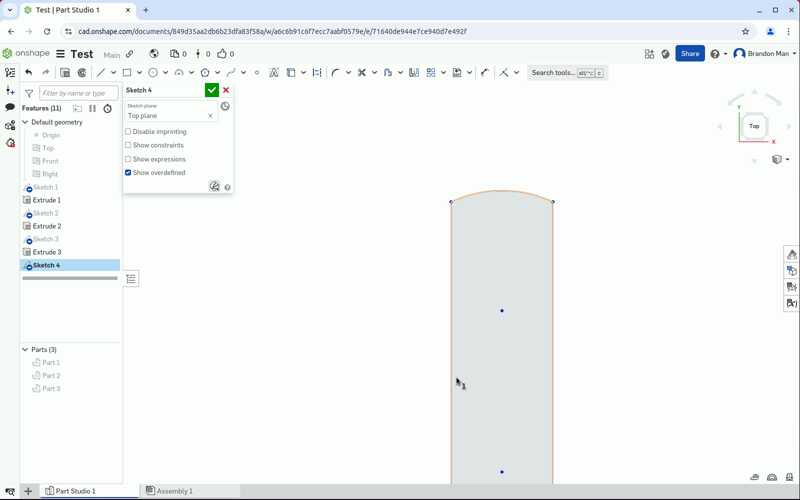
scroll(-6)
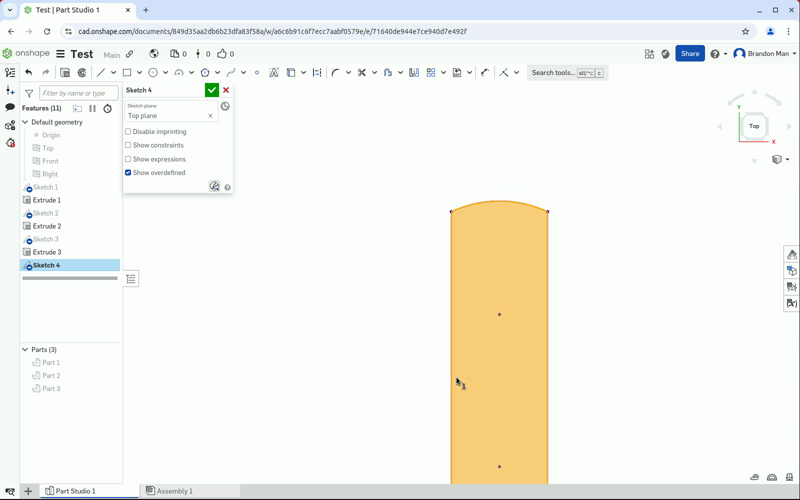
scroll(-6)
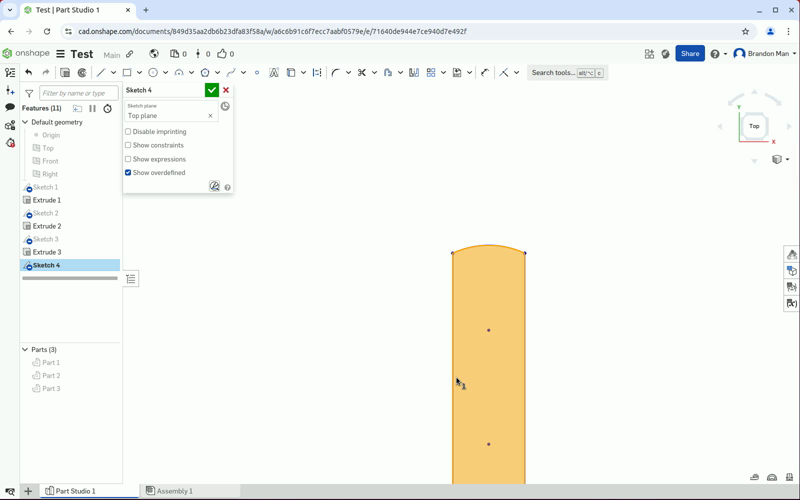
scroll(-6)
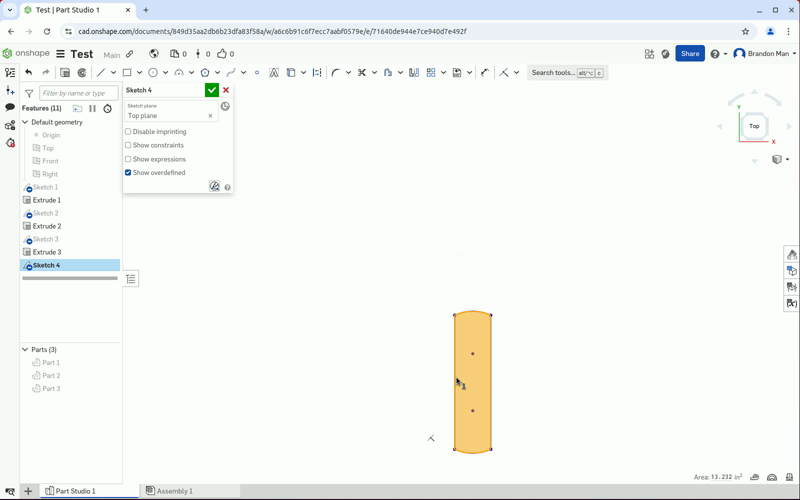
scroll(-6)
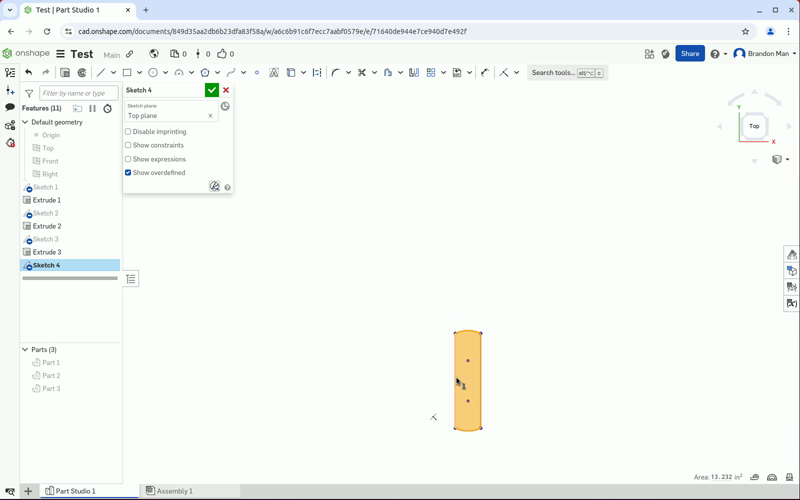
scroll(-6)
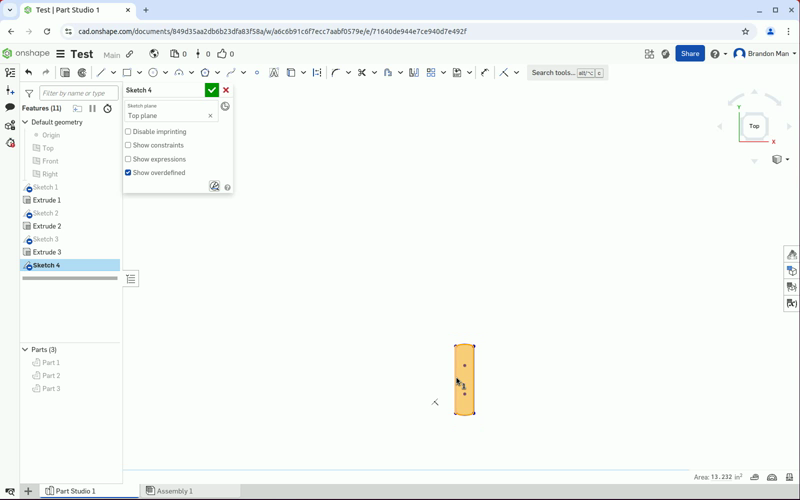
scroll(-6)
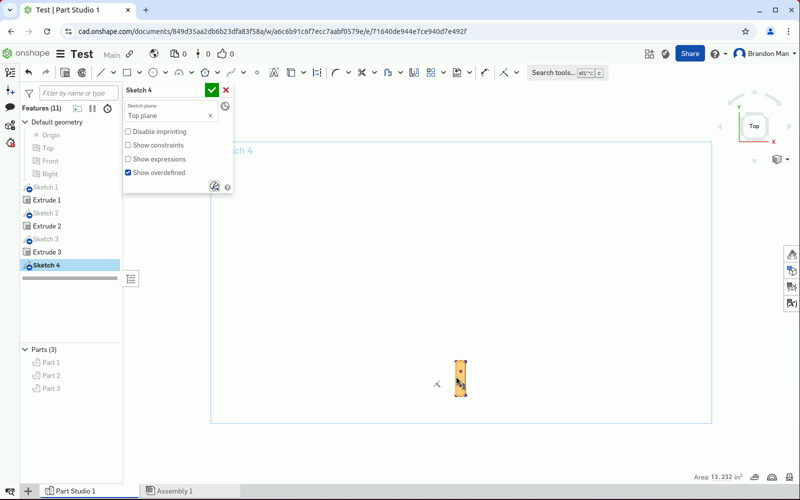
mouse_move(73, 352)
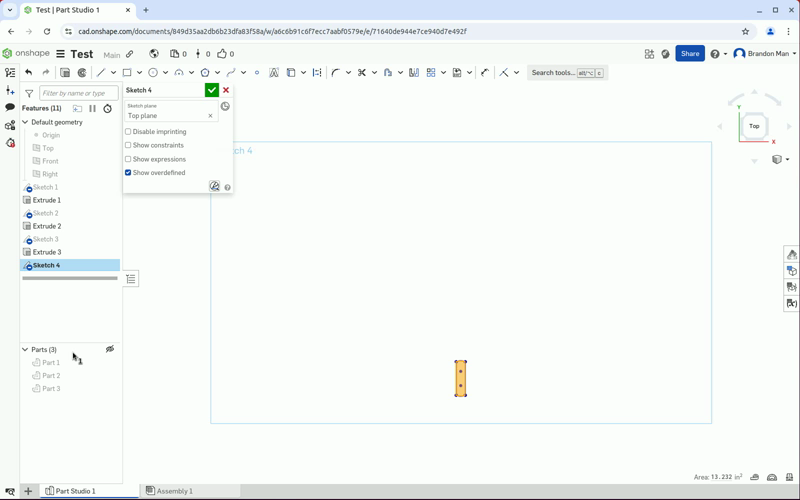
key(shift+y)
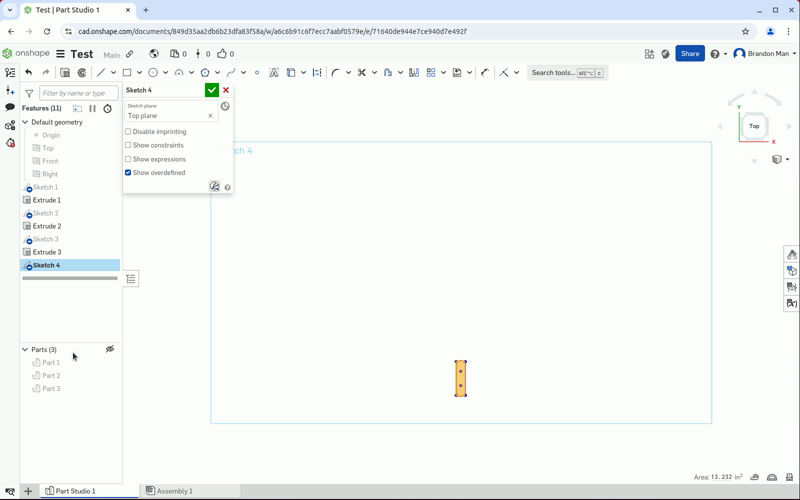
key(shift+e)
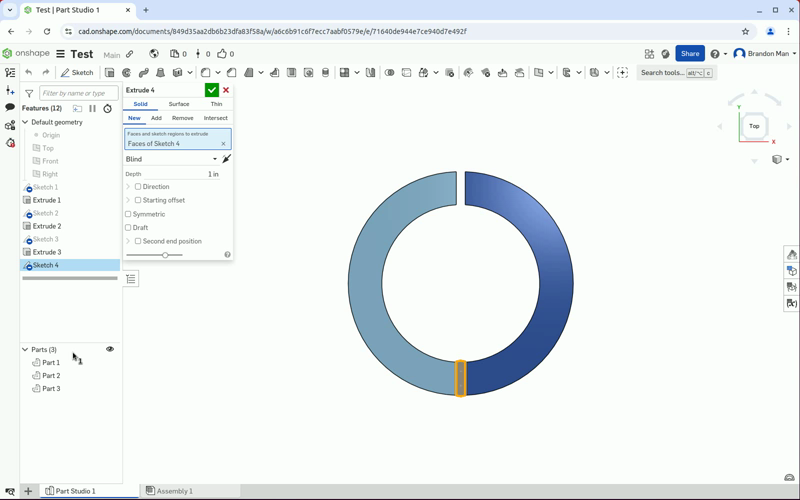
mouse_move(143, 106)
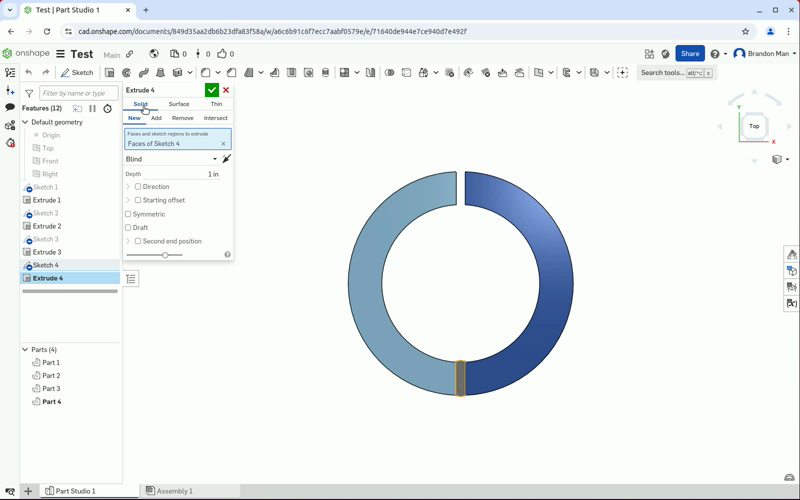
click(143, 106)
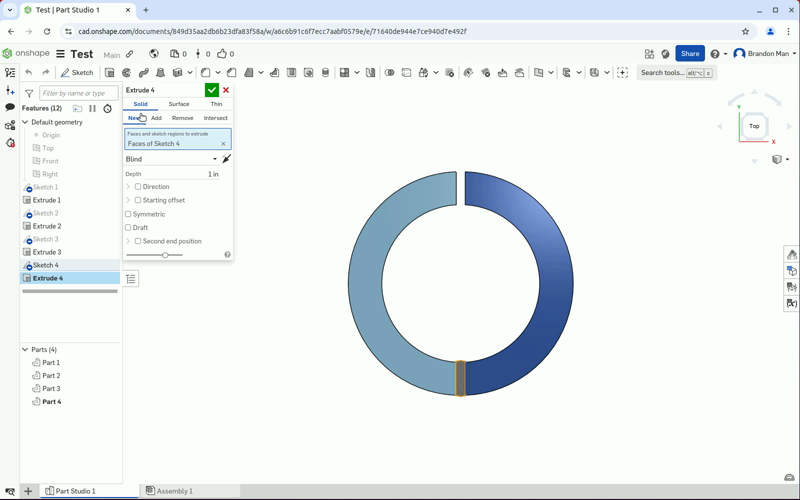
mouse_move(137, 120)
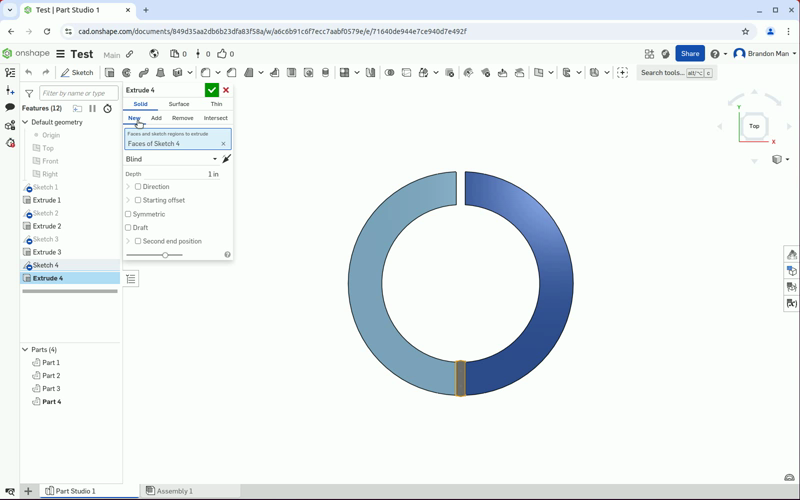
click(137, 120)
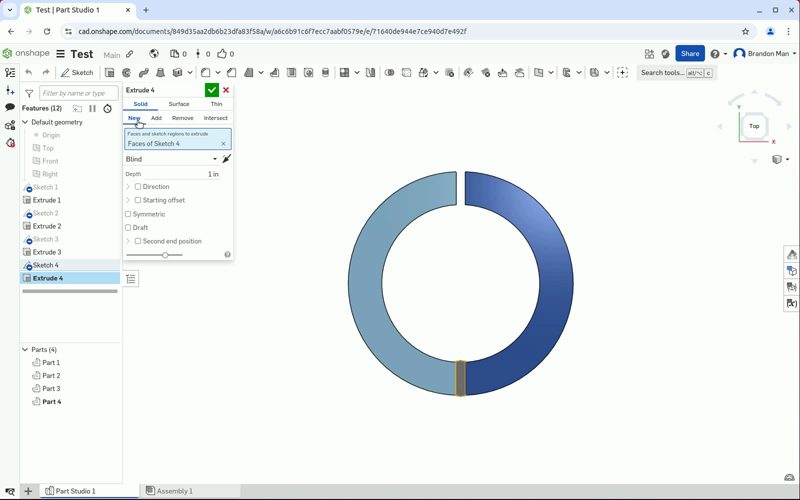
key(tab, 4)
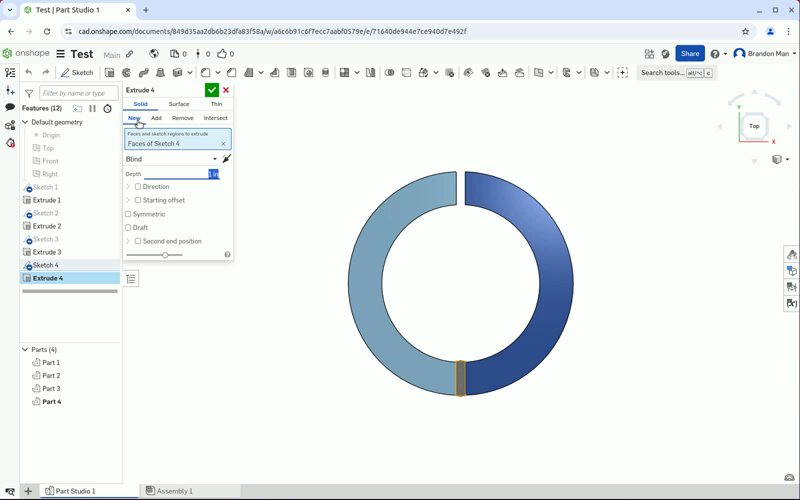
text(4.333)
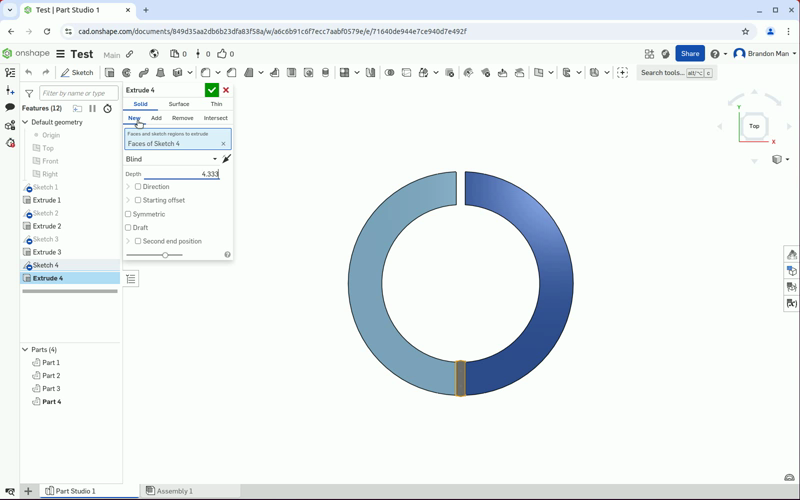
key(enter)
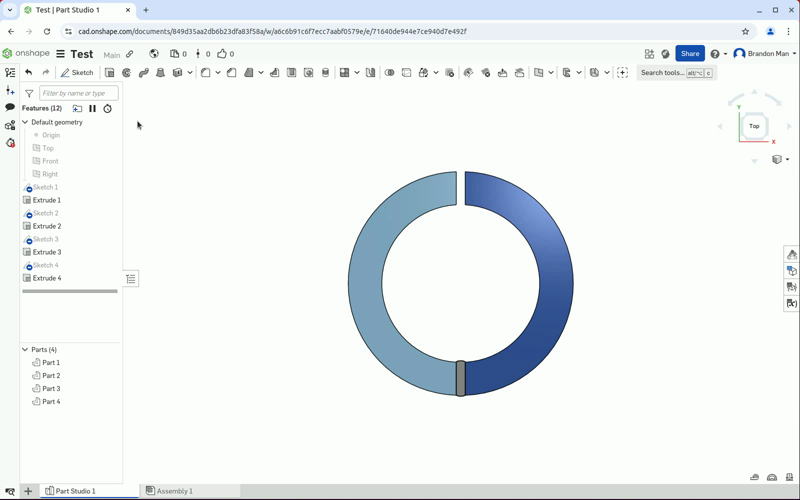
key(shift+h)
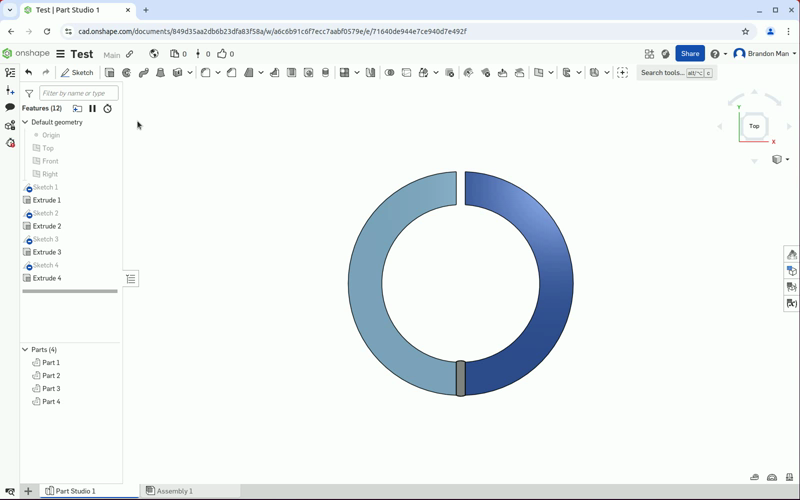
key(shift+h)
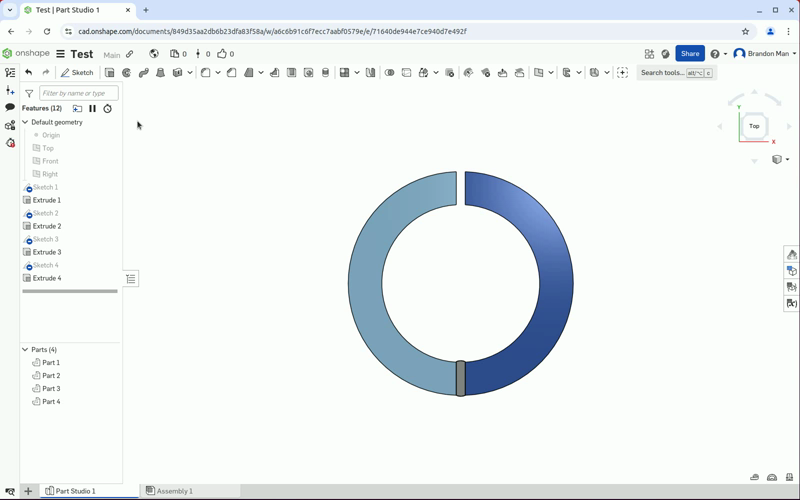
mouse_move(73, 189)
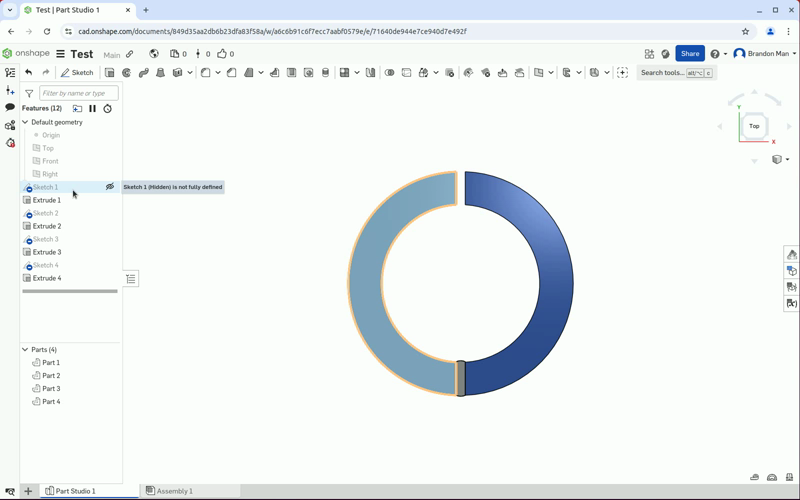
click(73, 189)
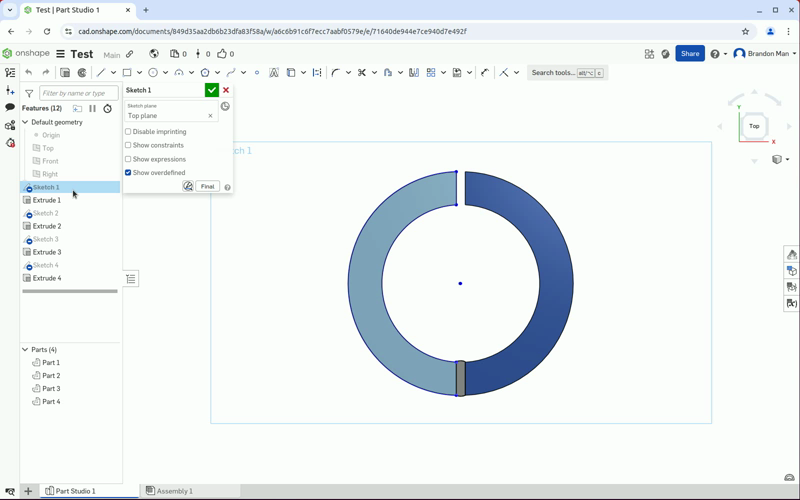
mouse_move(229, 92)
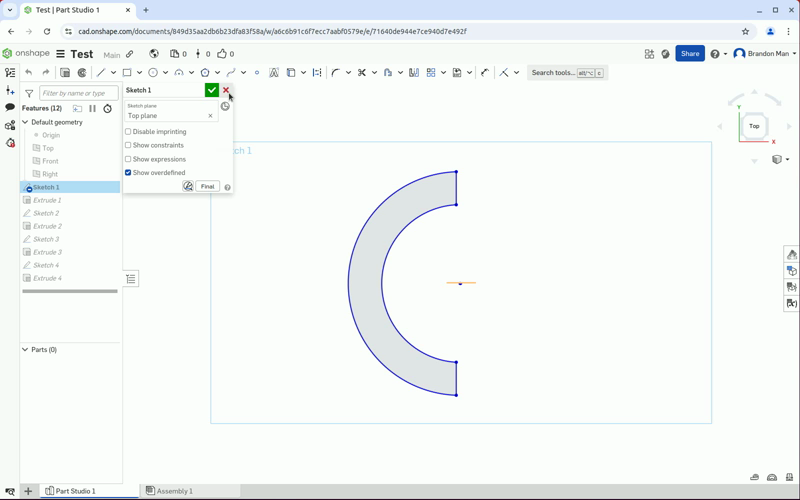
click(229, 92)
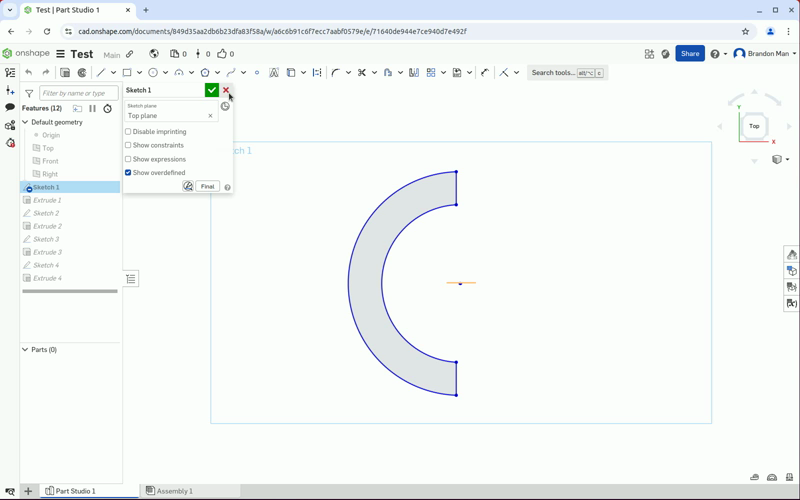
key(shift+s)
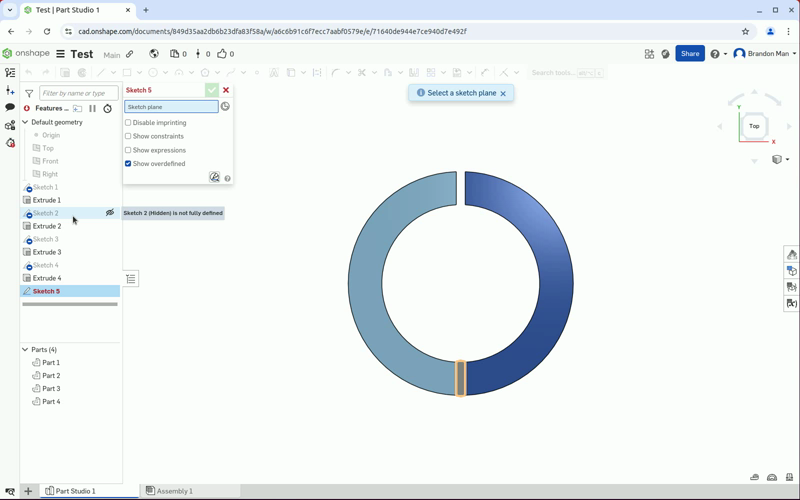
scroll(3)
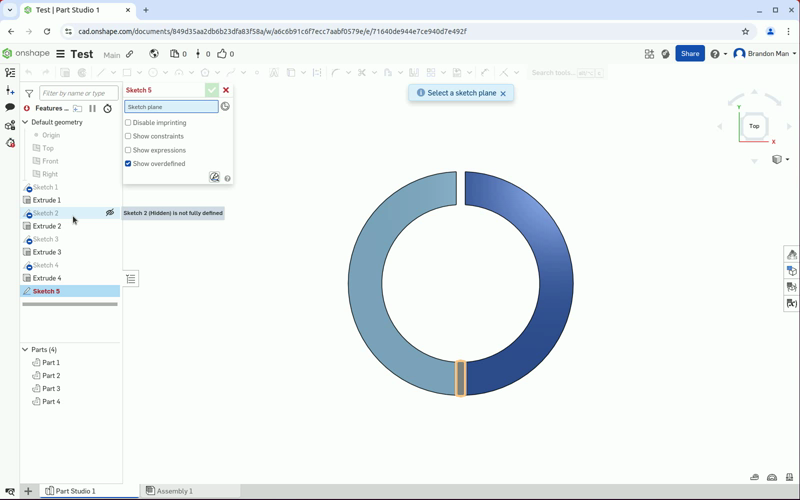
mouse_move(73, 150)
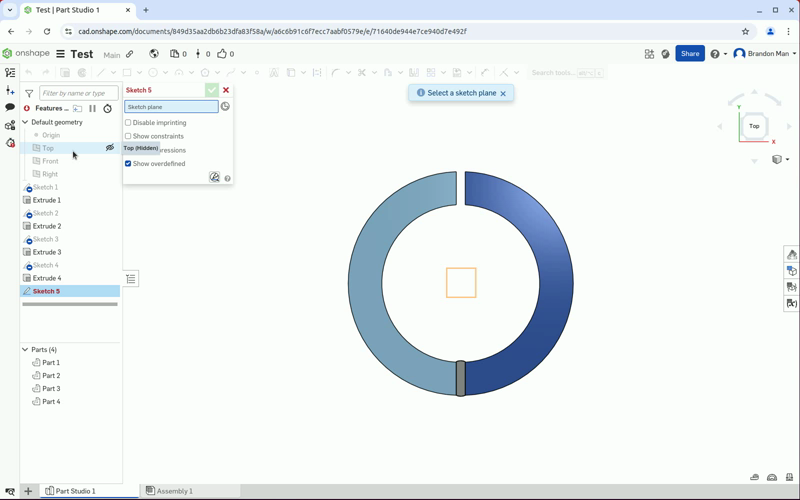
click(73, 150)
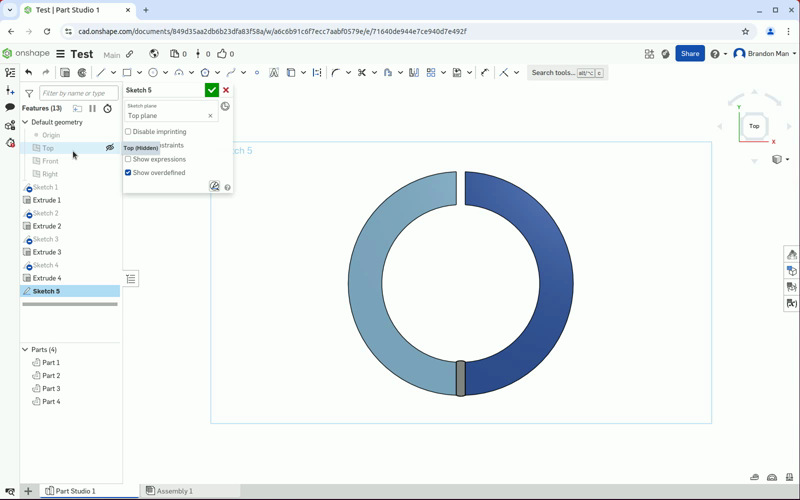
mouse_move(73, 352)
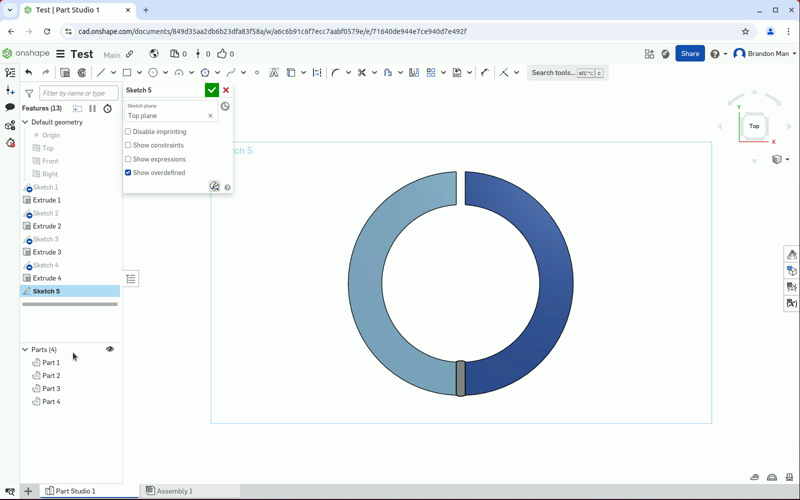
key(y)
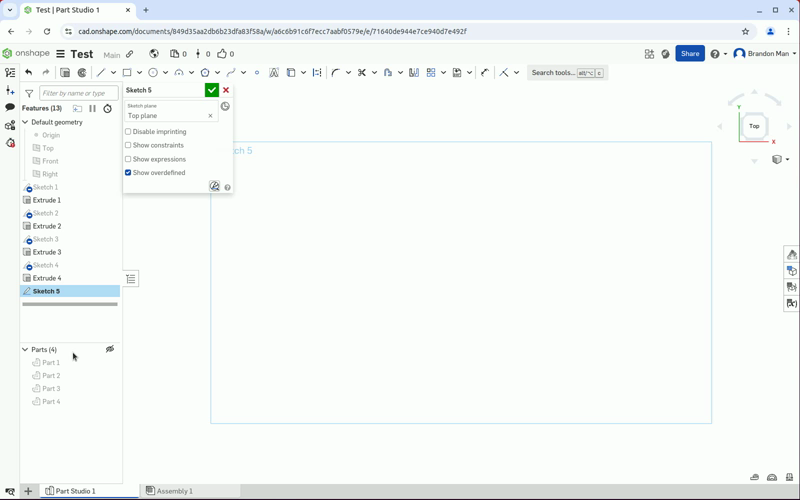
key(a)
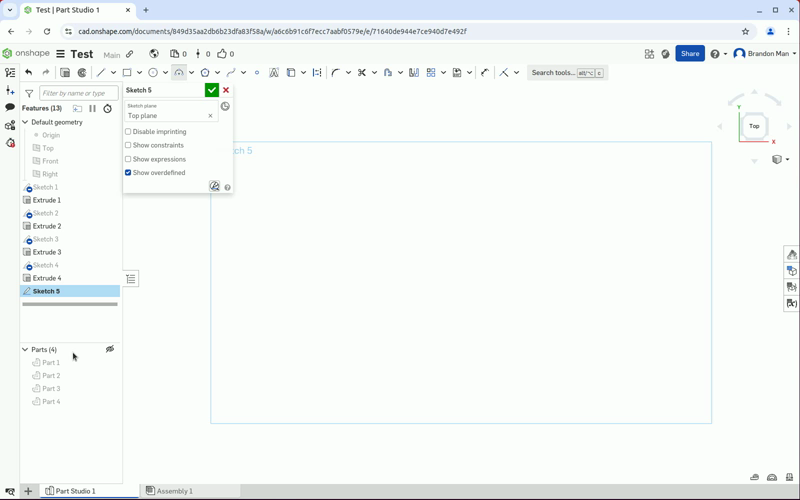
key_down(shift)
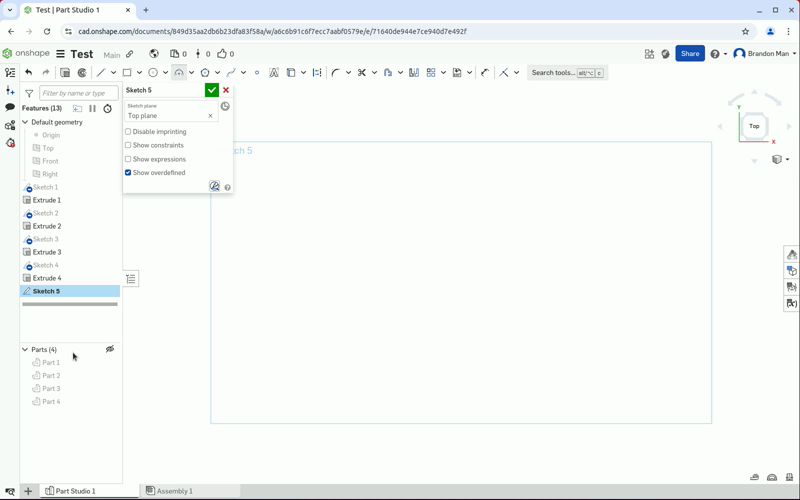
mouse_move(465, 395)
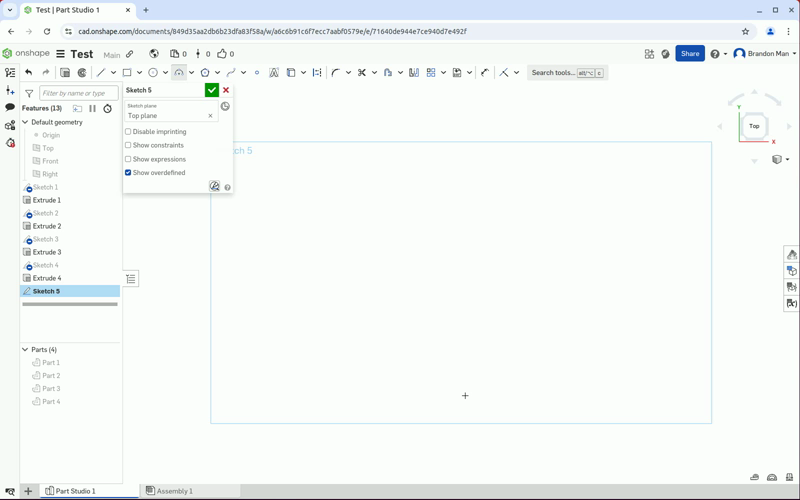
click(465, 395)
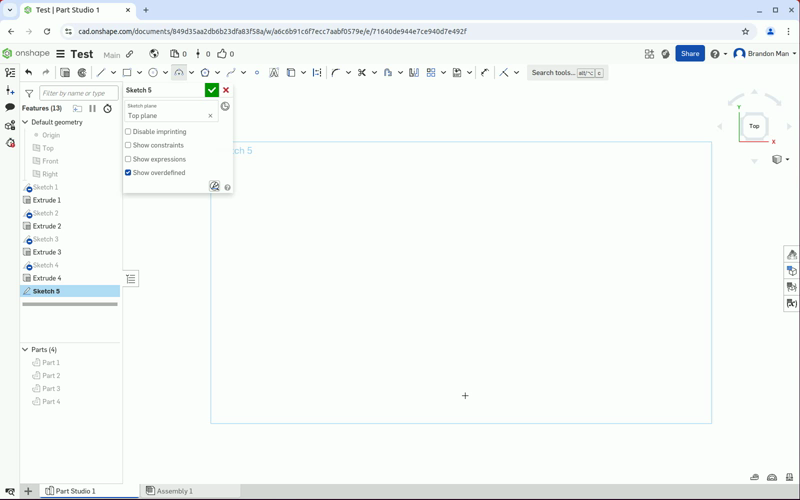
key_up(shift)
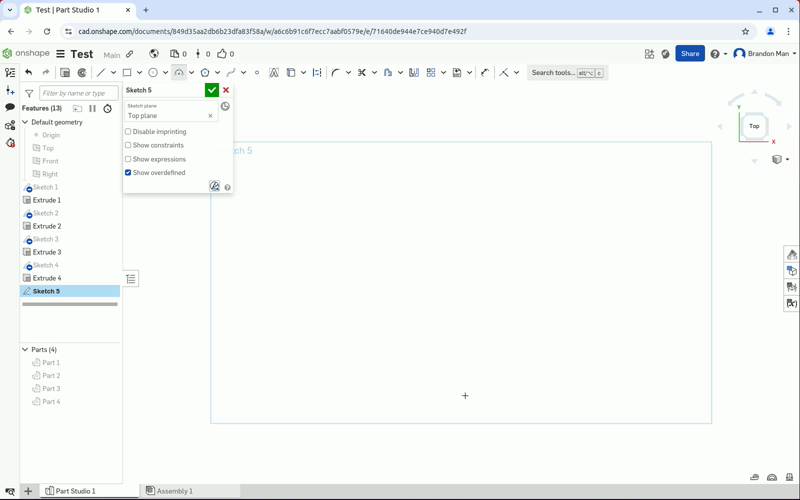
key_down(shift)
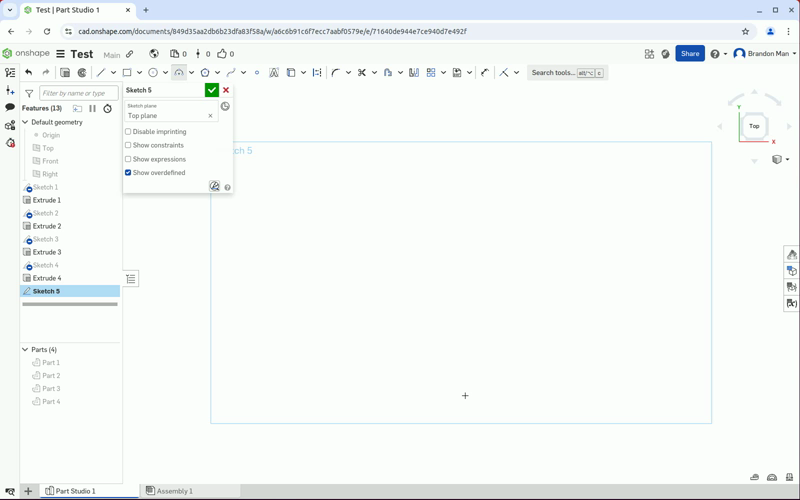
mouse_move(465, 171)
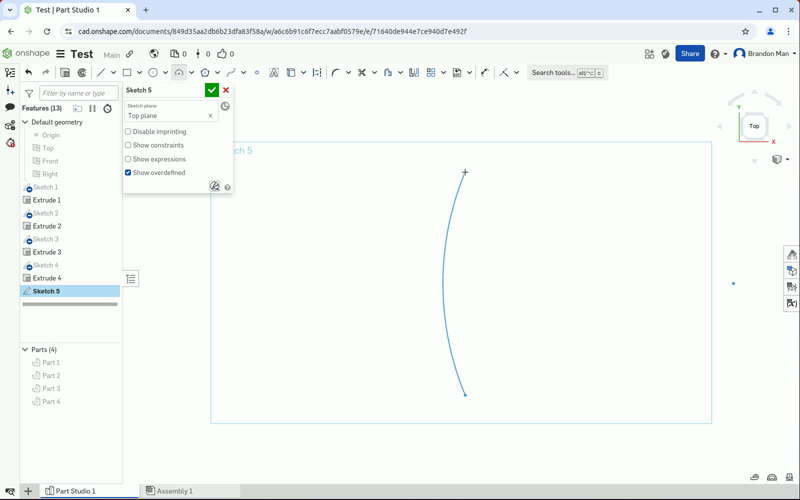
click(465, 171)
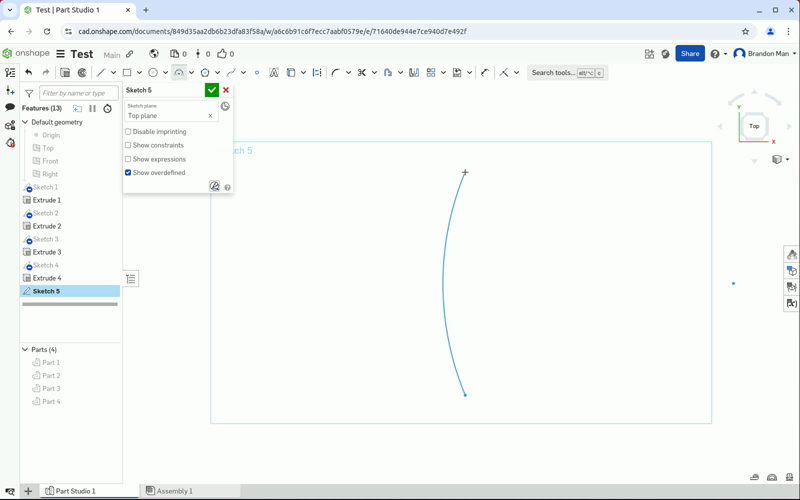
mouse_move(573, 283)
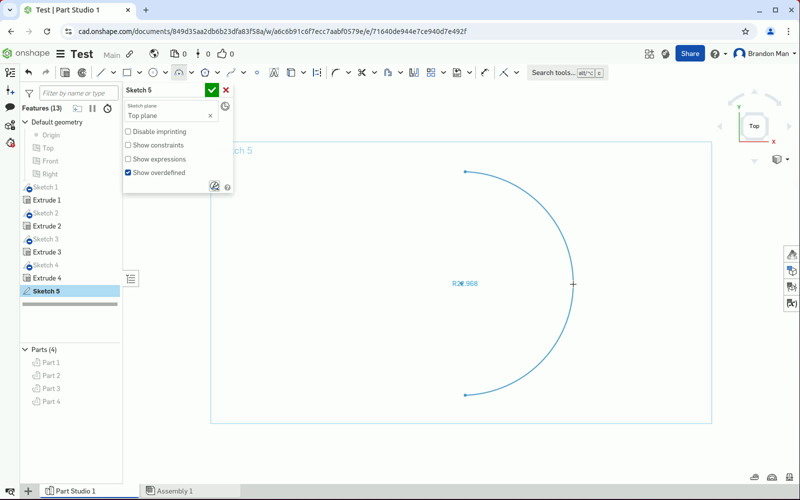
click(573, 283)
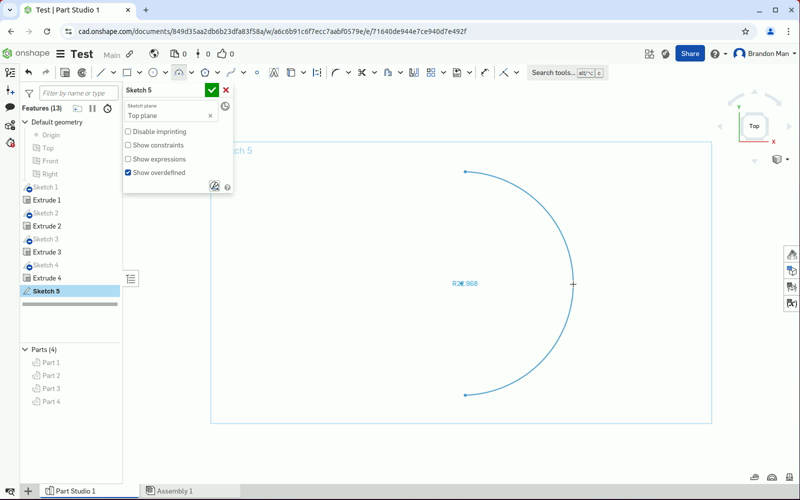
key_up(shift)
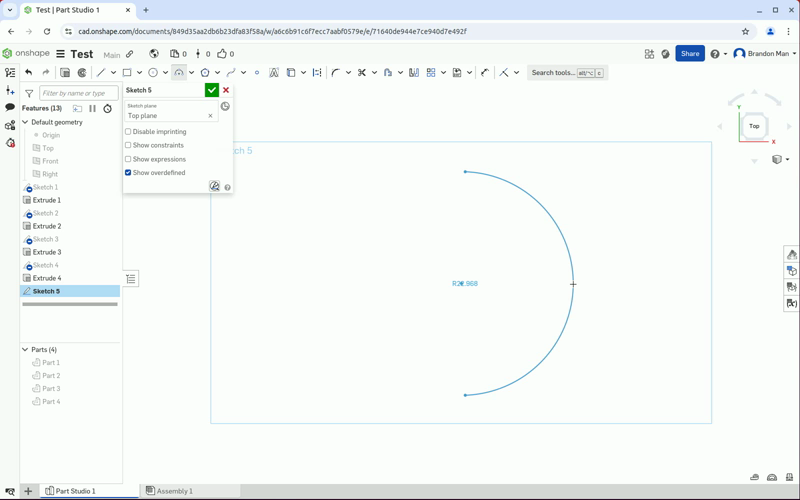
key(esc)
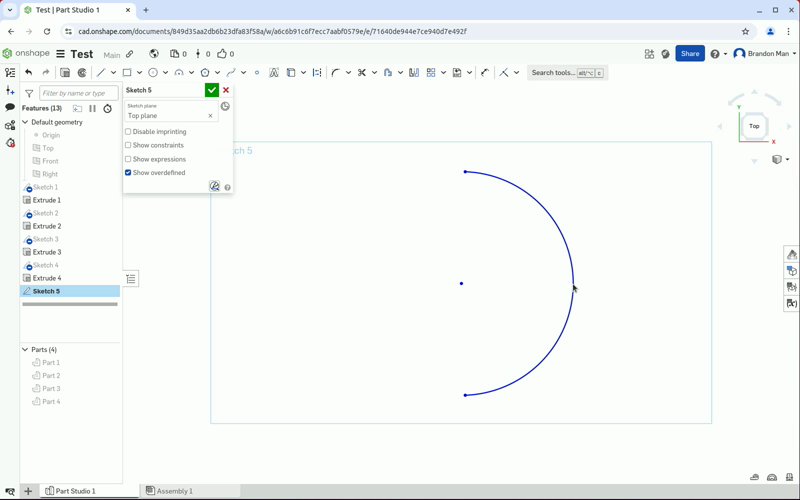
key(l)
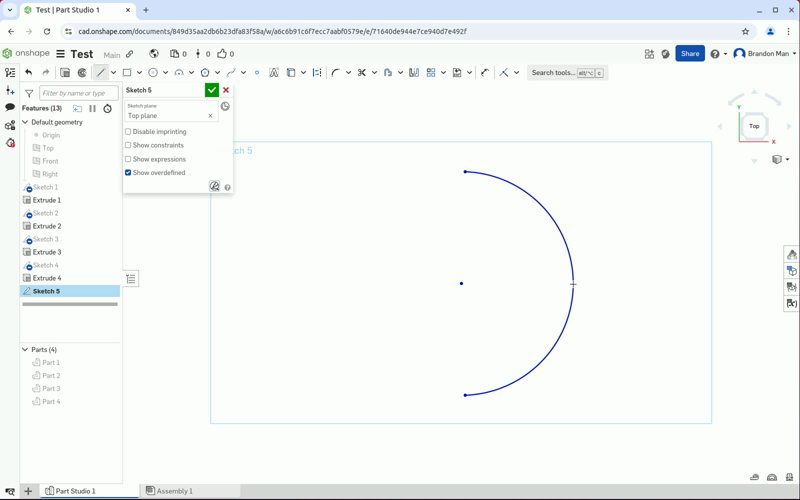
mouse_move(465, 171)
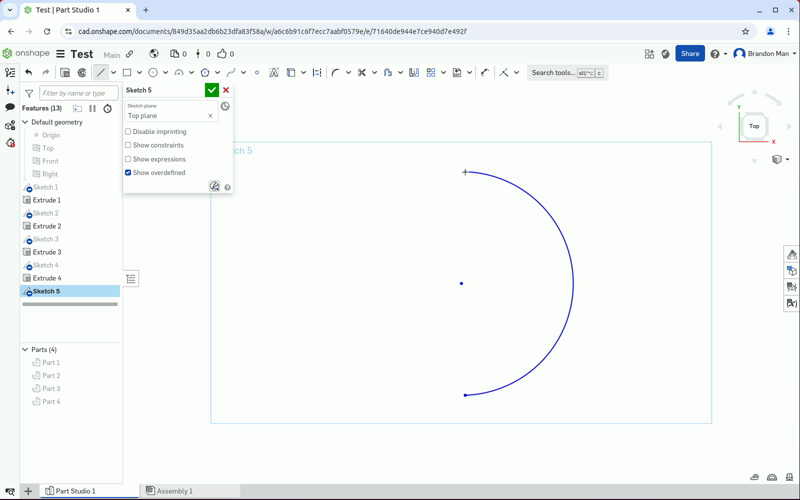
click(465, 171)
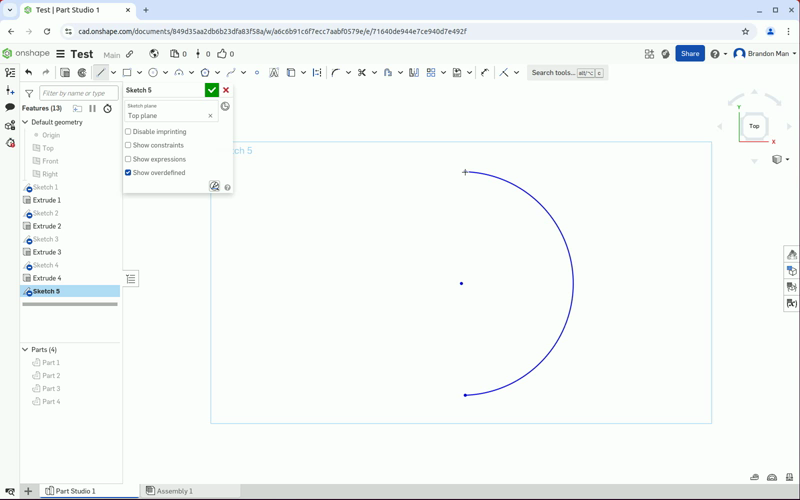
key_down(shift)
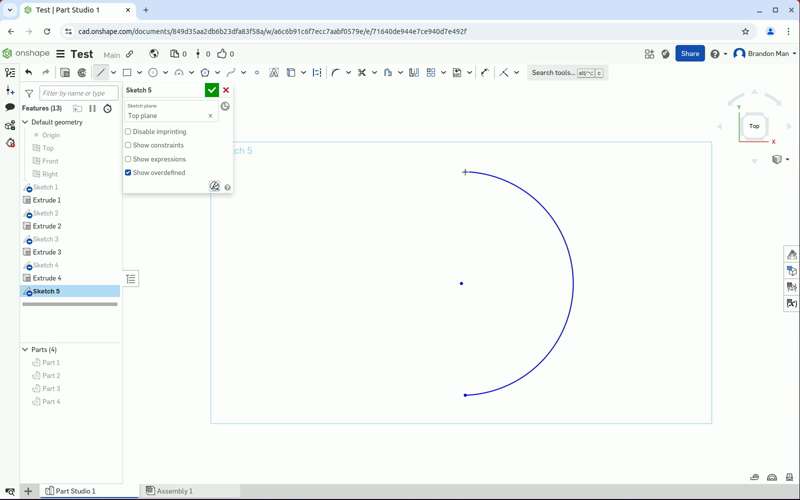
mouse_move(495, 171)
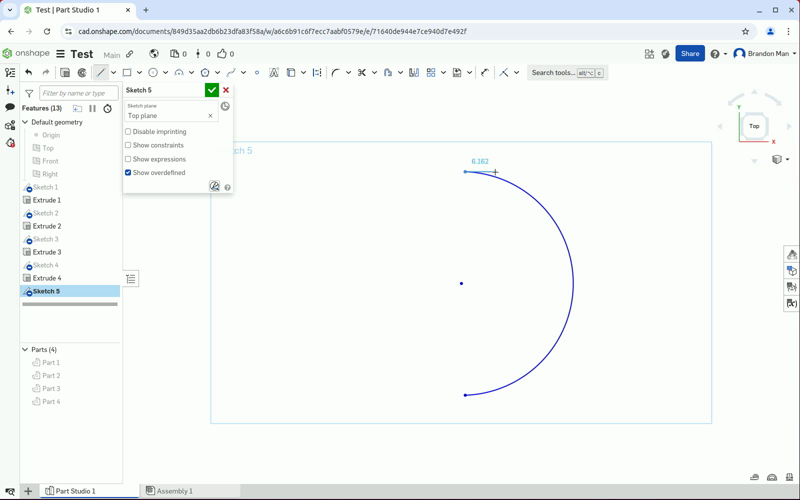
mouse_move(465, 204)
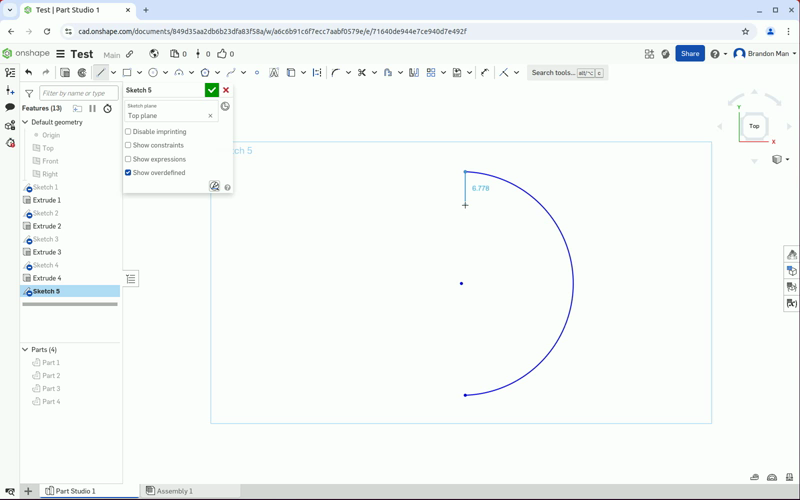
click(465, 204)
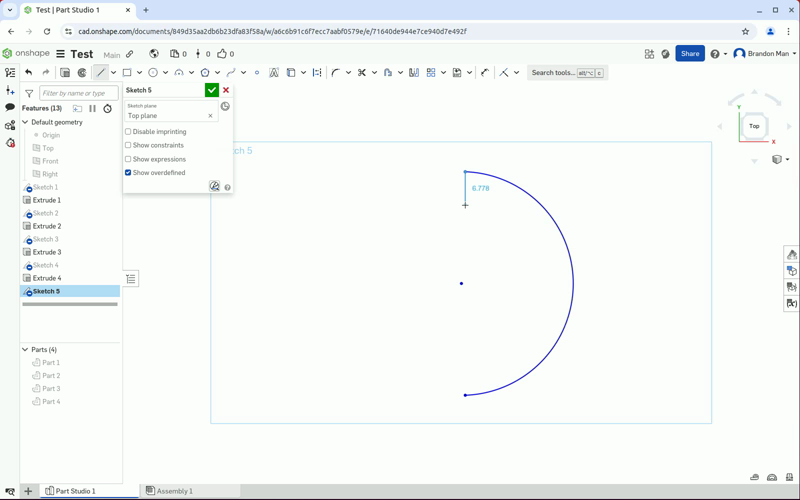
key_up(shift)
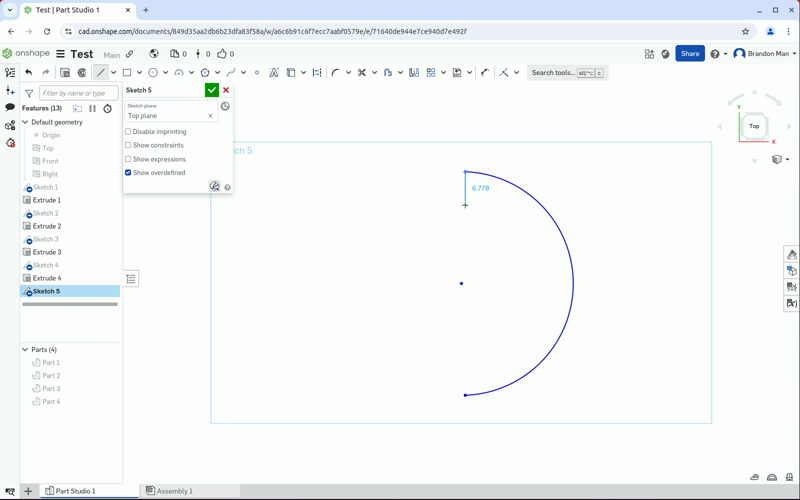
key(esc)
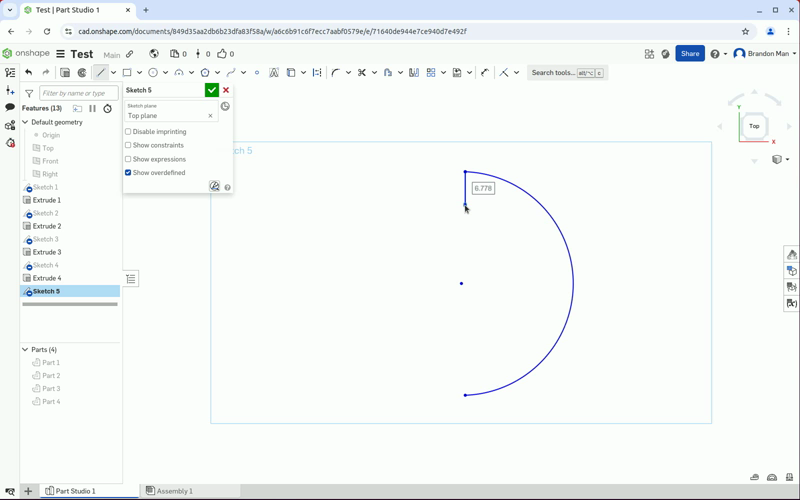
key(a)
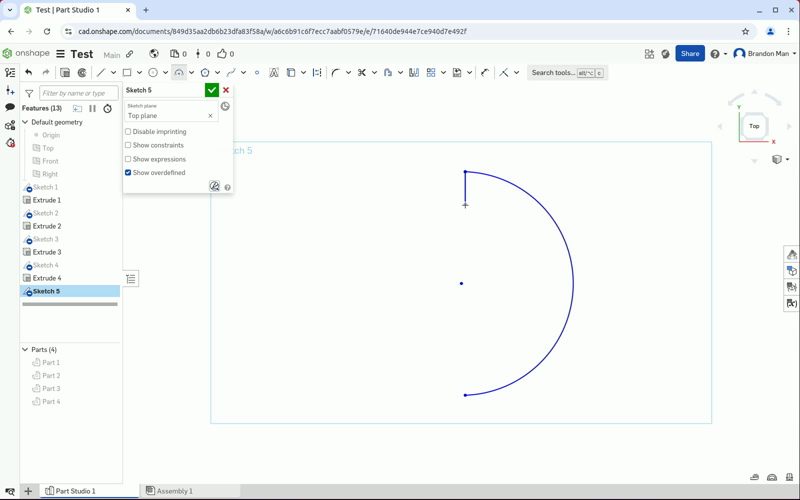
mouse_move(465, 204)
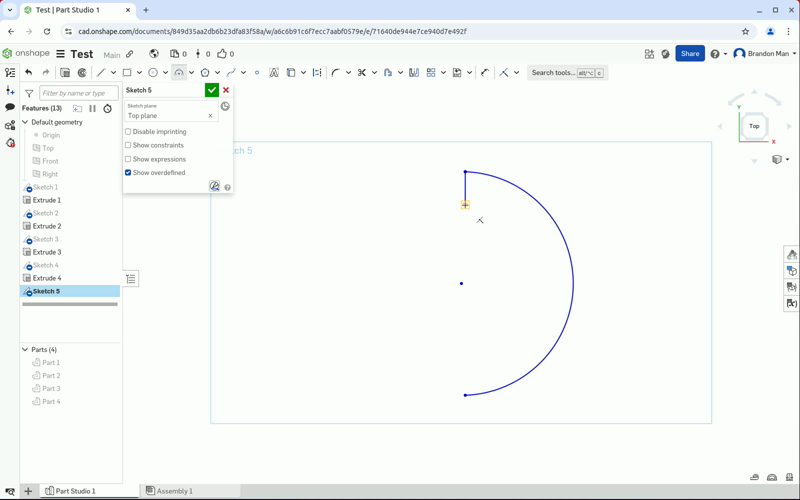
click(465, 204)
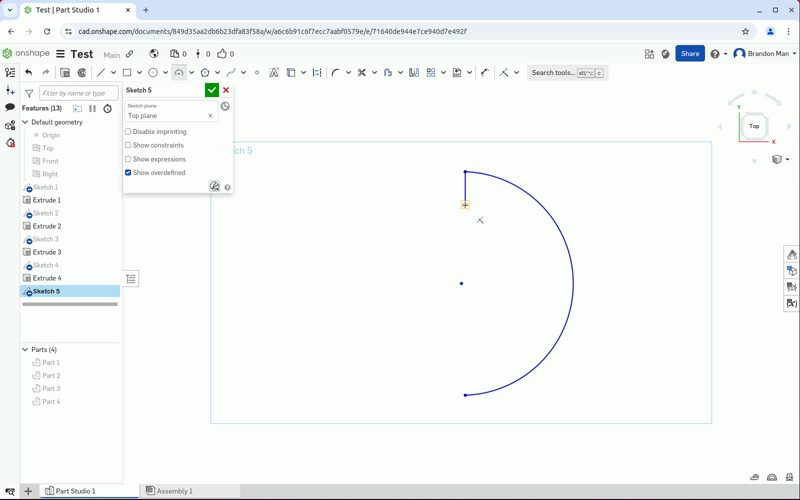
key_down(shift)
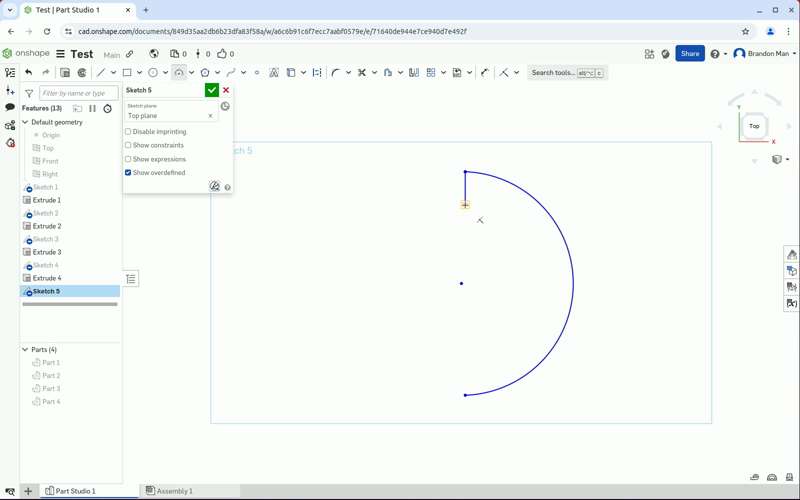
mouse_move(465, 362)
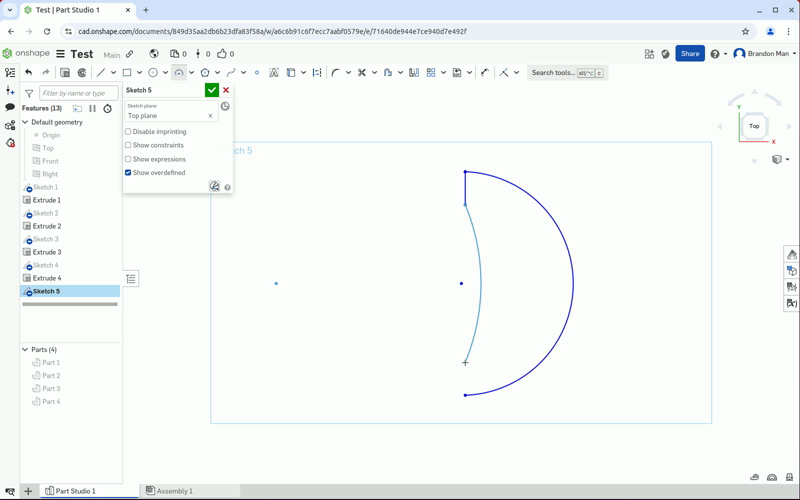
click(465, 362)
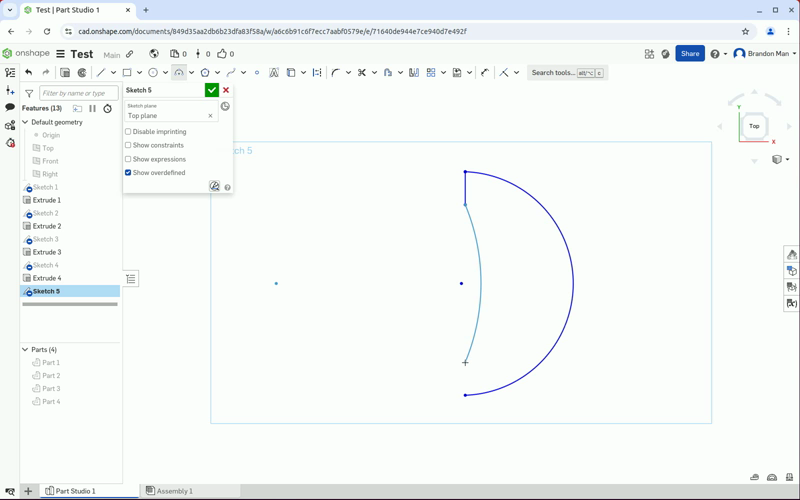
mouse_move(539, 283)
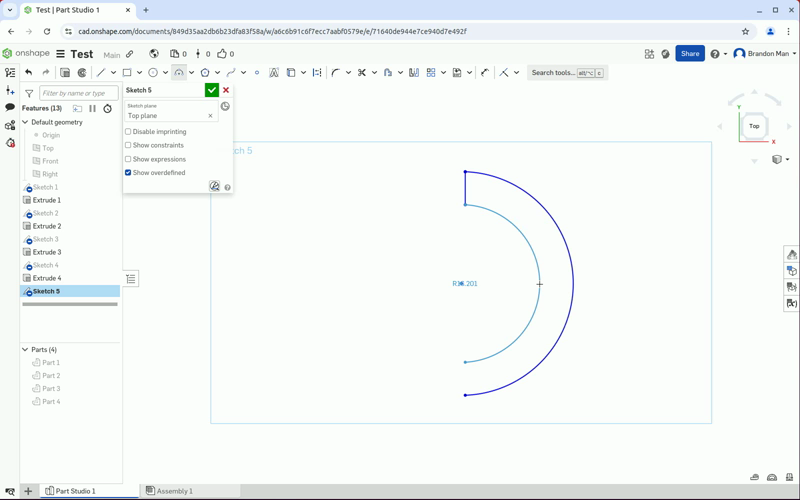
click(539, 283)
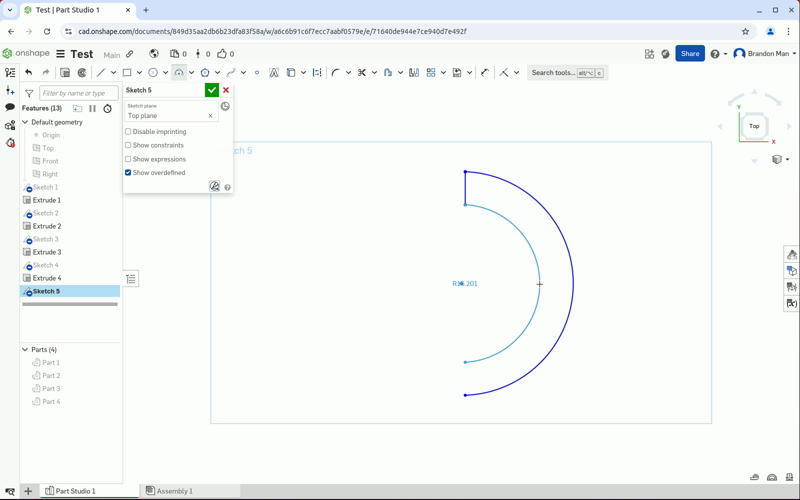
key_up(shift)
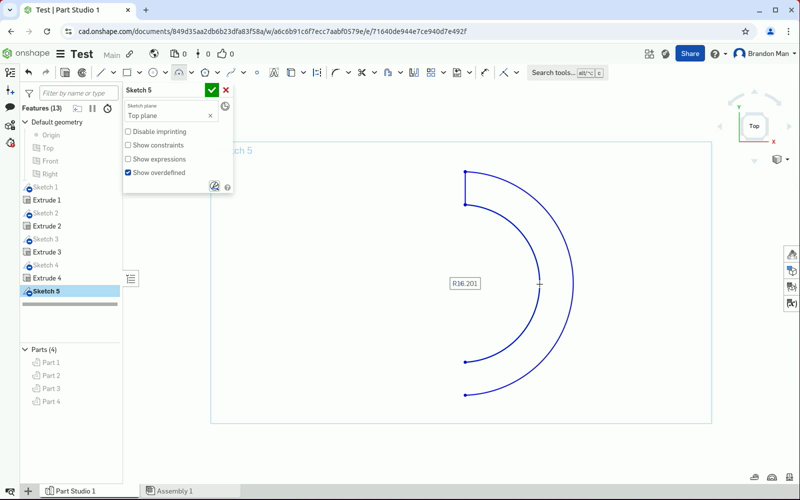
key(esc)
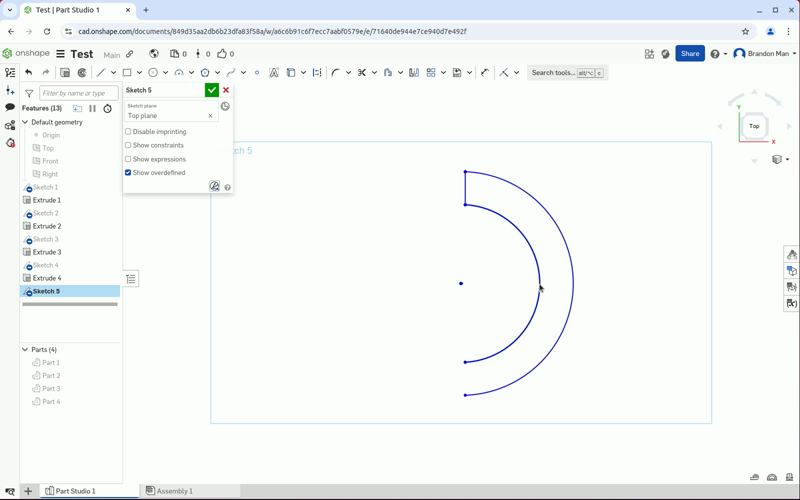
key(l)
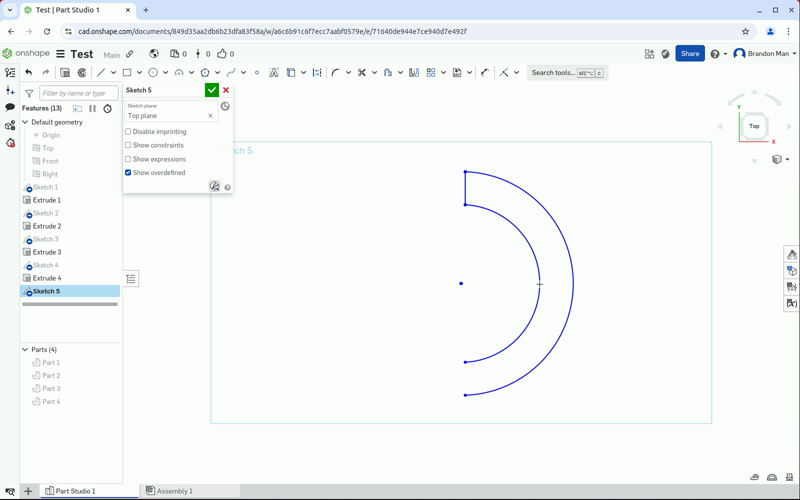
mouse_move(465, 362)
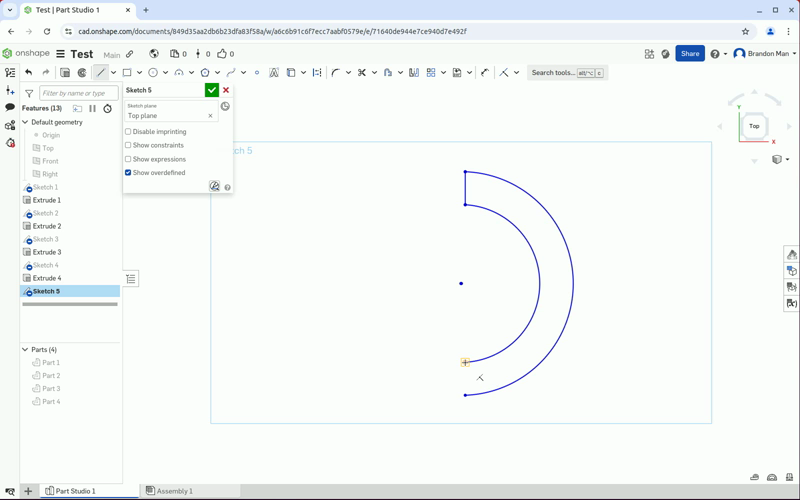
click(465, 362)
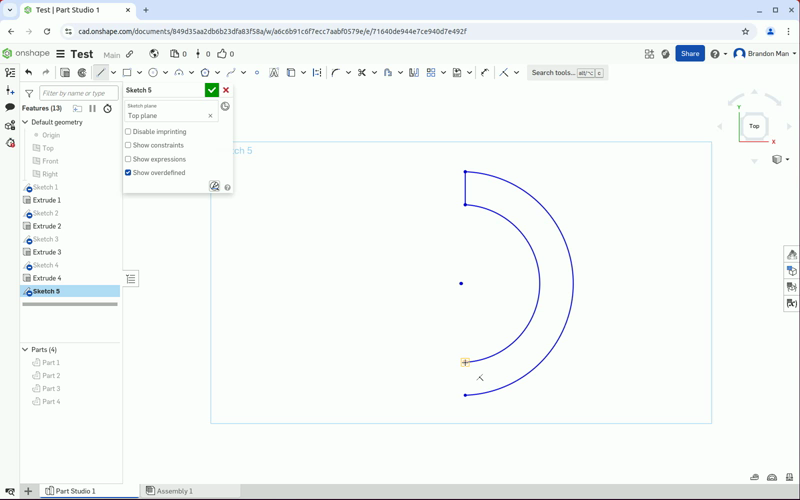
mouse_move(495, 362)
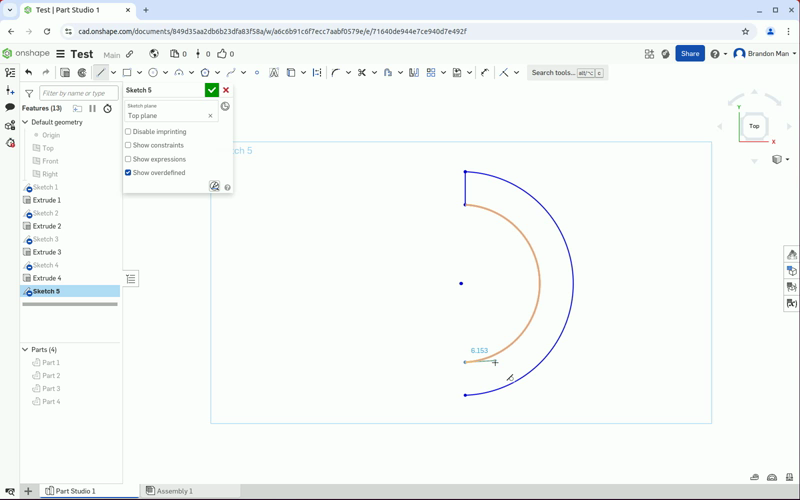
key_down(shift)
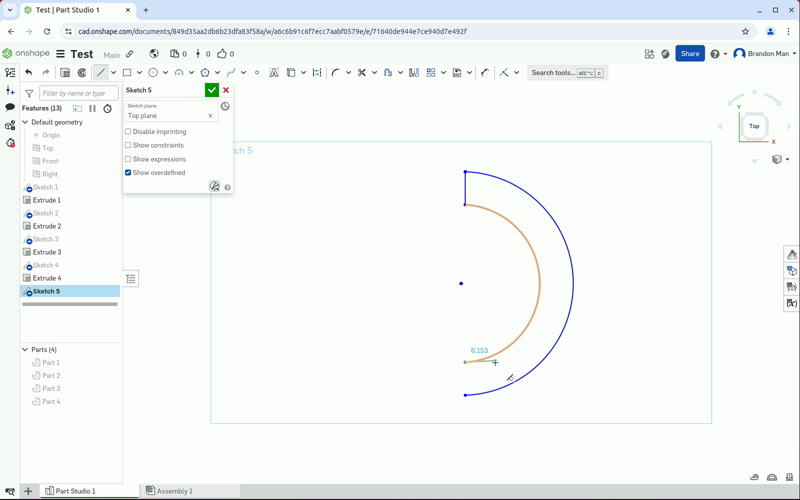
mouse_move(465, 395)
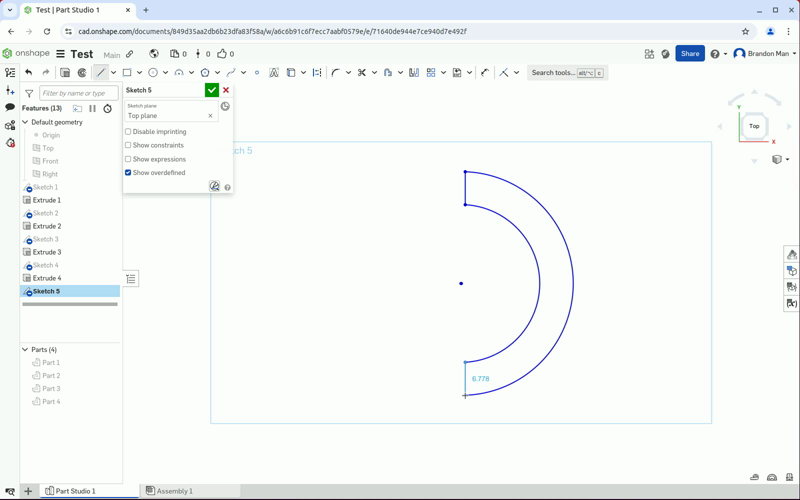
key_up(shift)
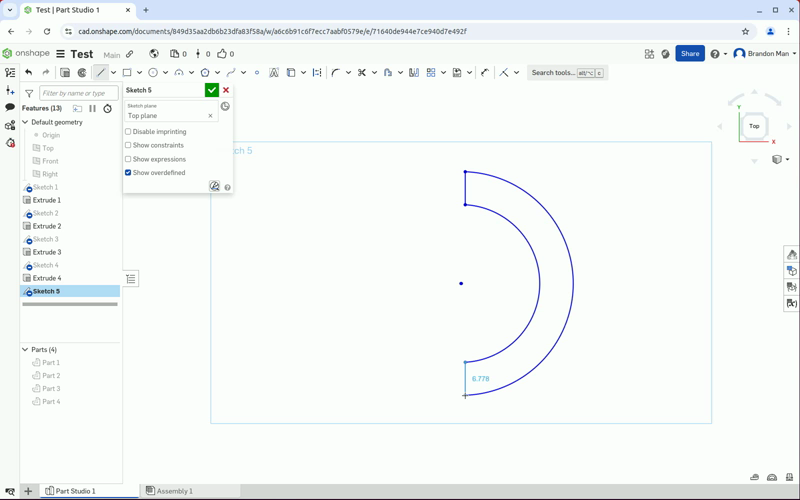
click(465, 395)
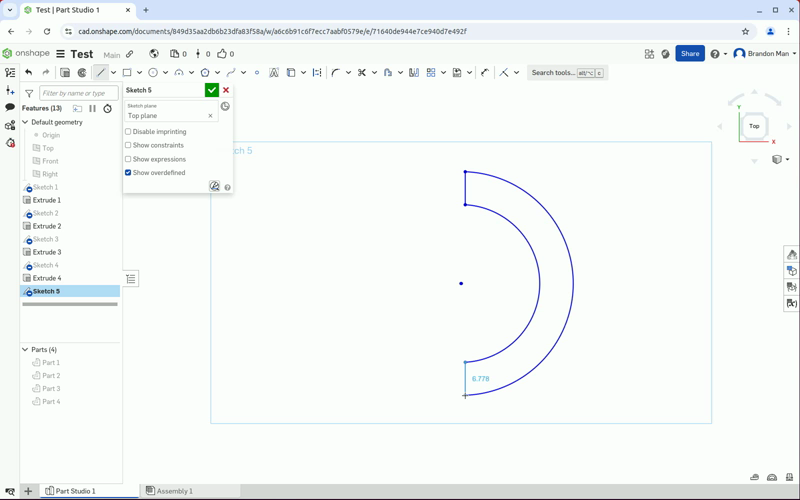
key(esc)
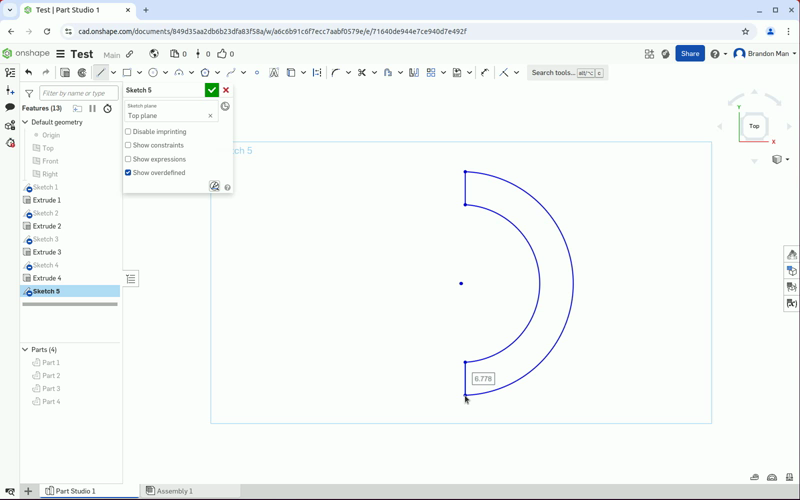
mouse_move(540, 329)
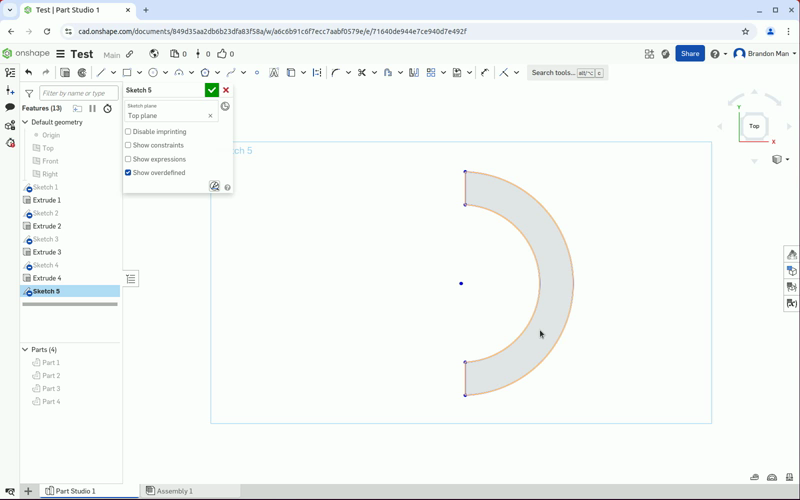
click(540, 329)
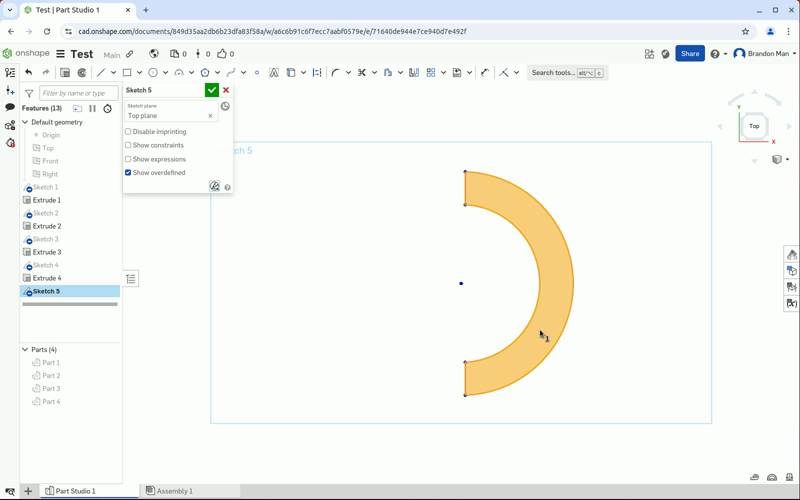
mouse_move(73, 352)
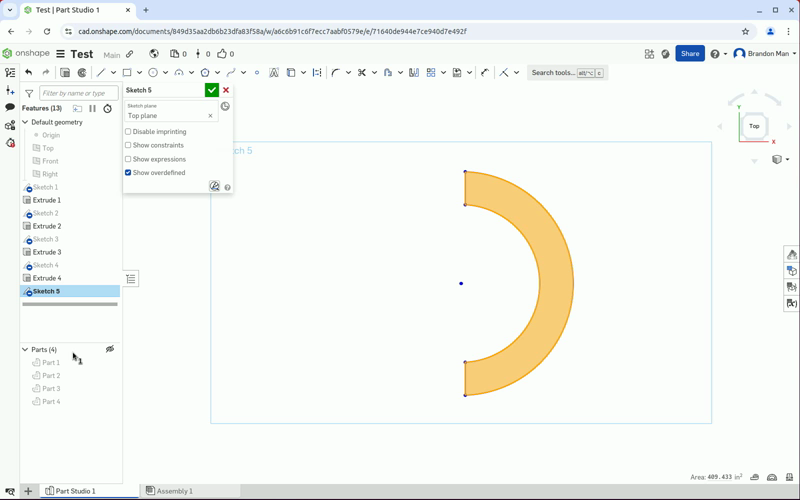
key(shift+y)
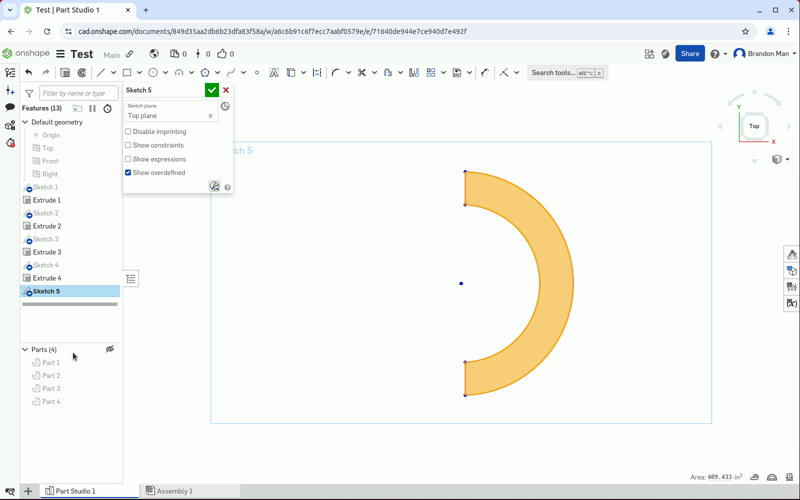
key(shift+e)
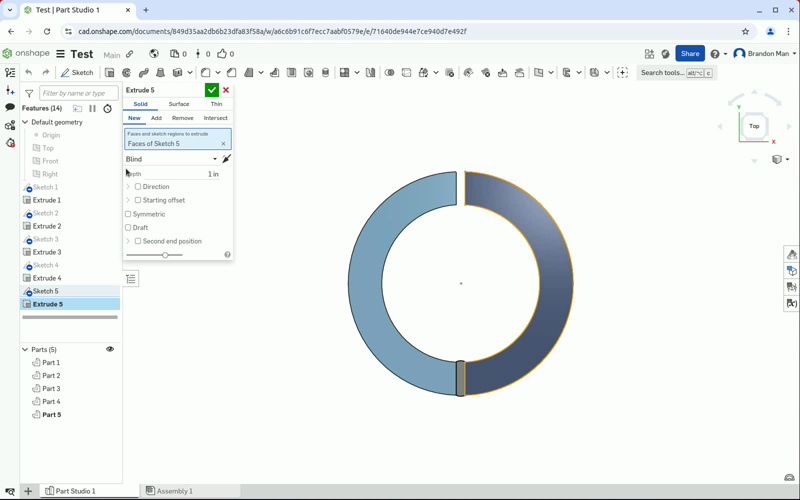
mouse_move(143, 106)
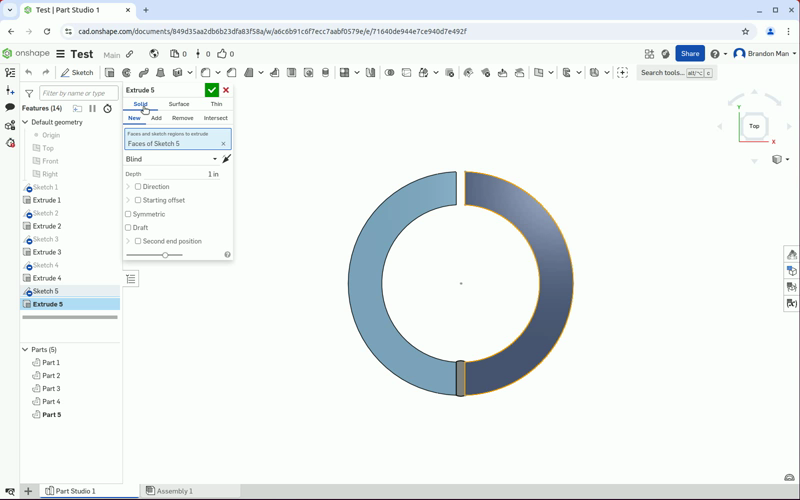
click(143, 106)
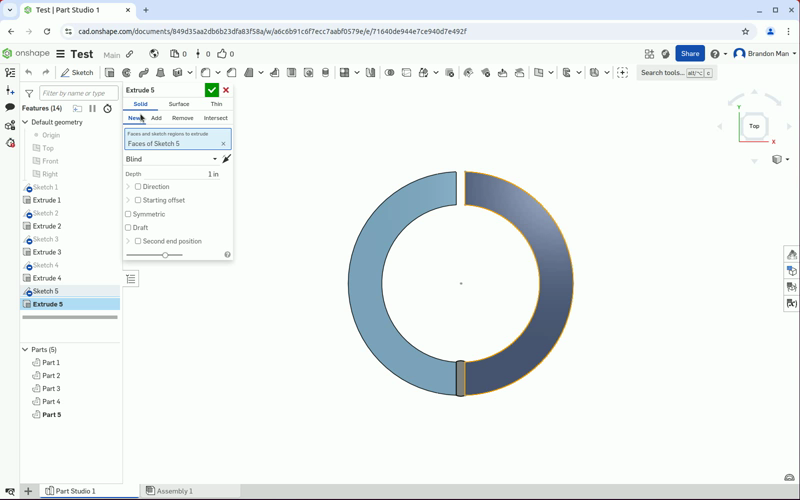
mouse_move(137, 120)
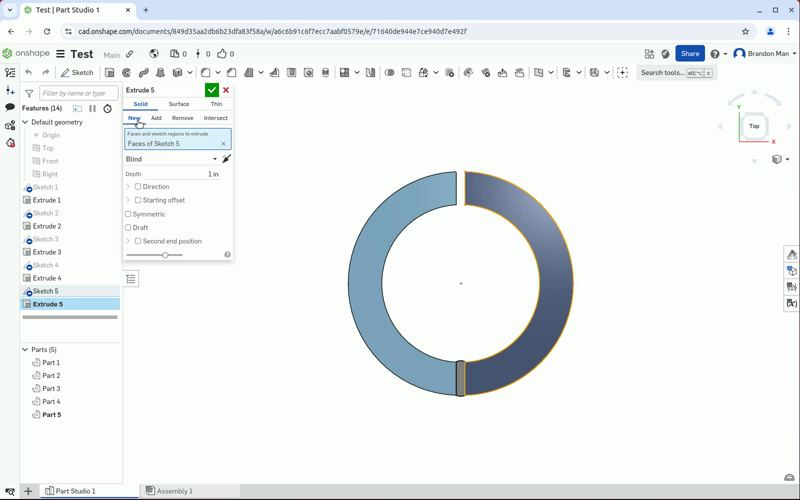
click(137, 120)
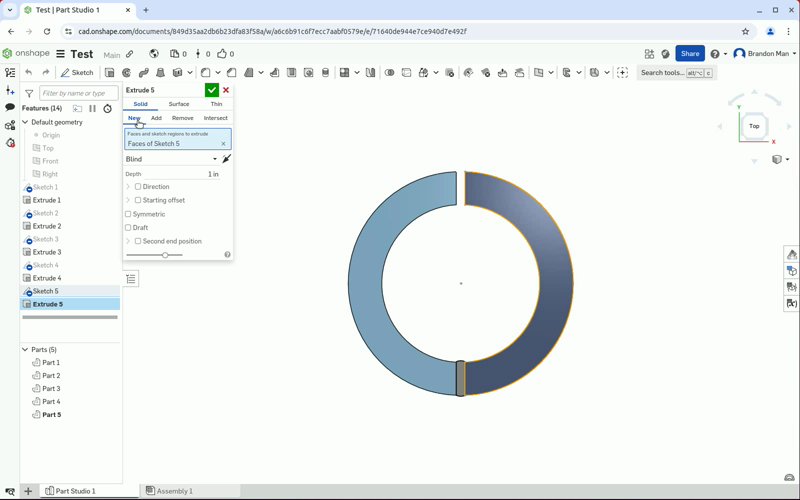
key(tab, 4)
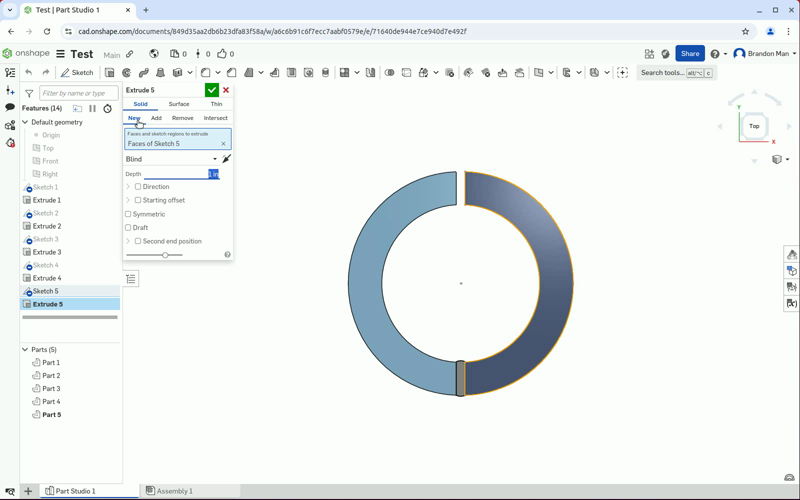
text(4.333)
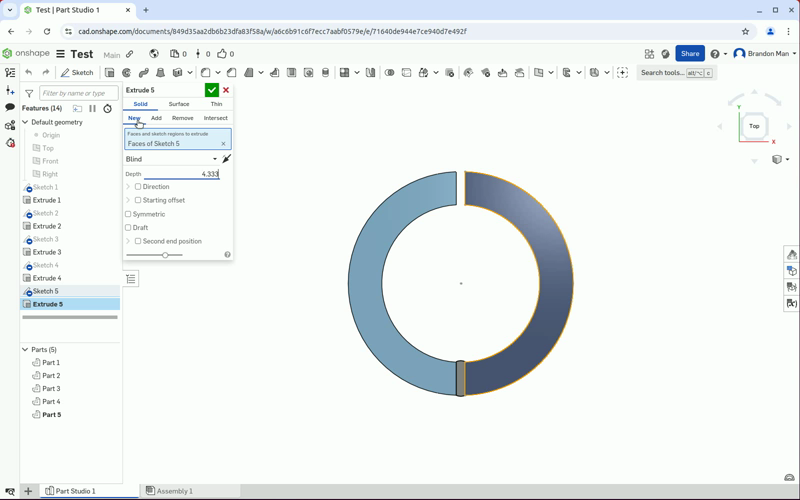
key(enter)
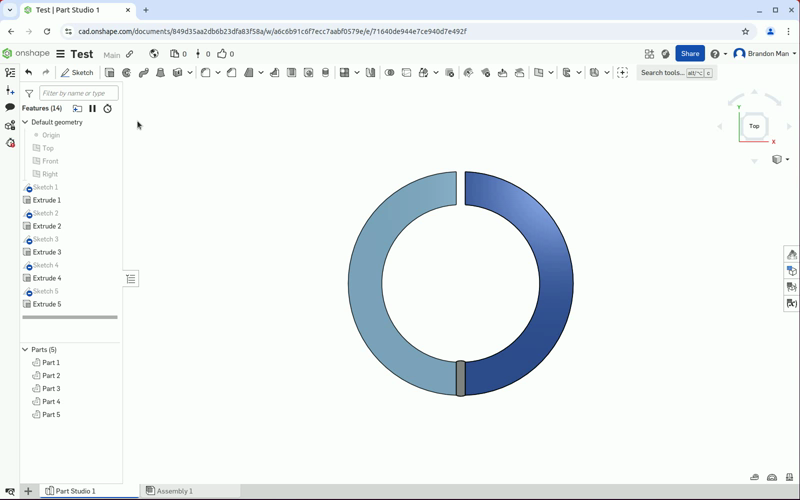
key(shift+h)
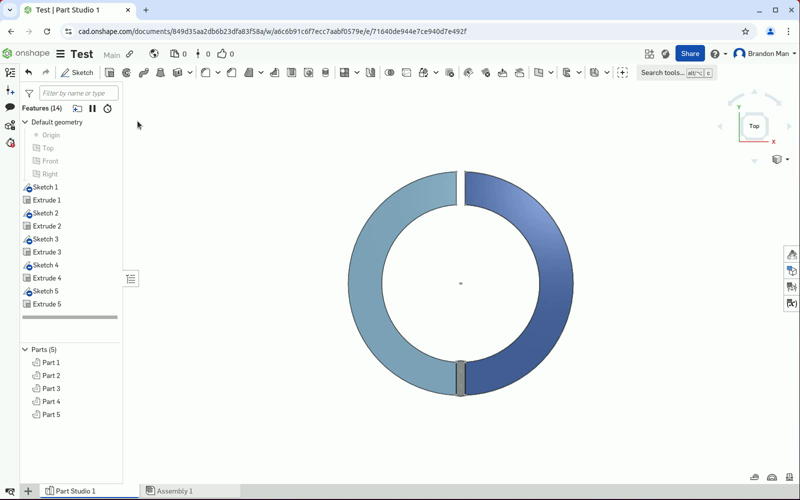
key(shift+h)
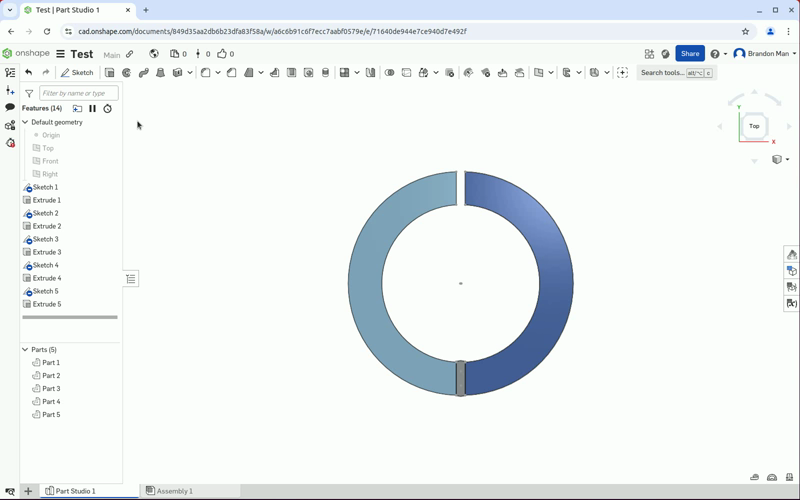
key(shift+7)
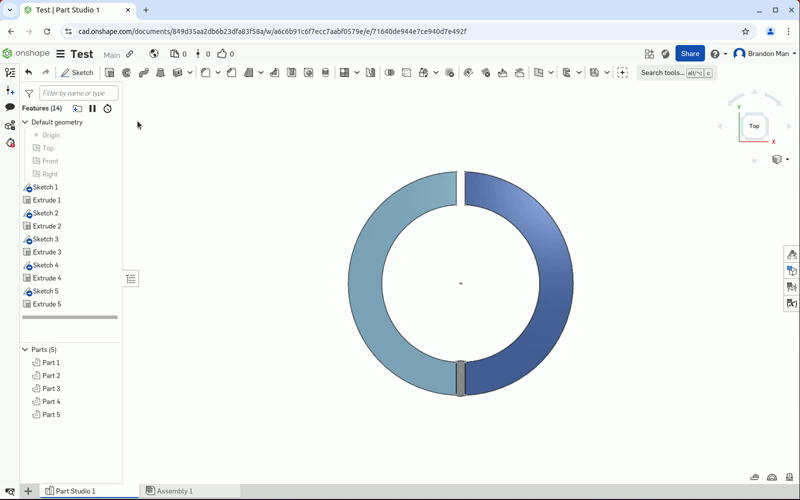
key(up, 3)
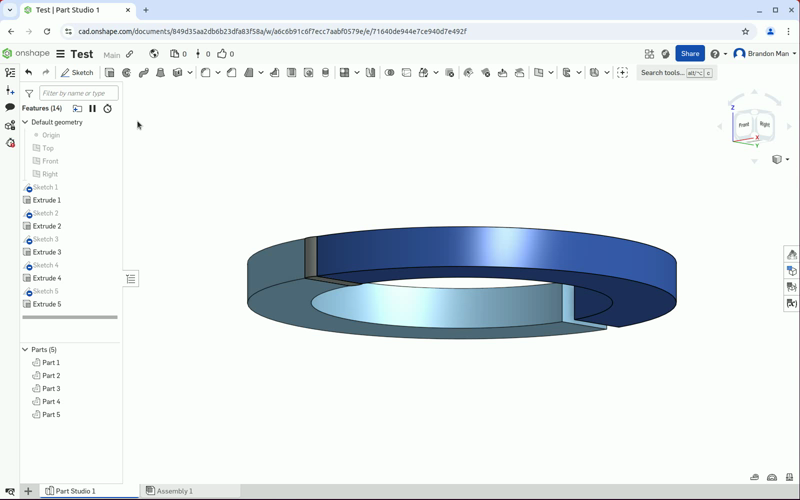
key(left, 3)
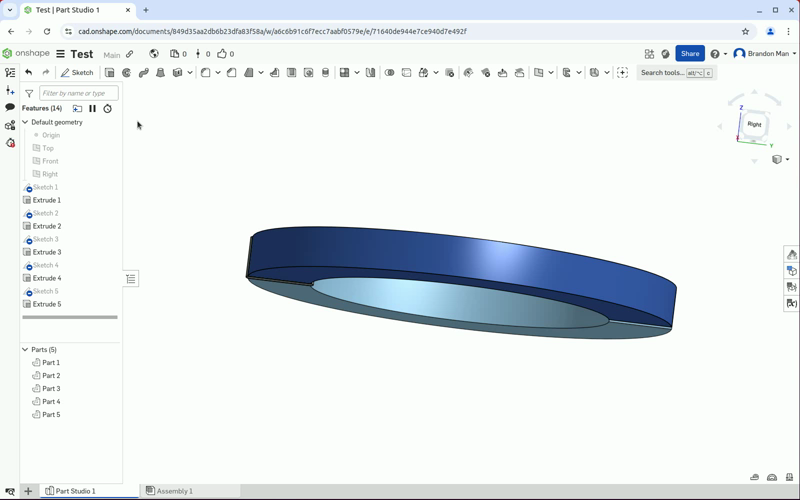
key(right, 3)
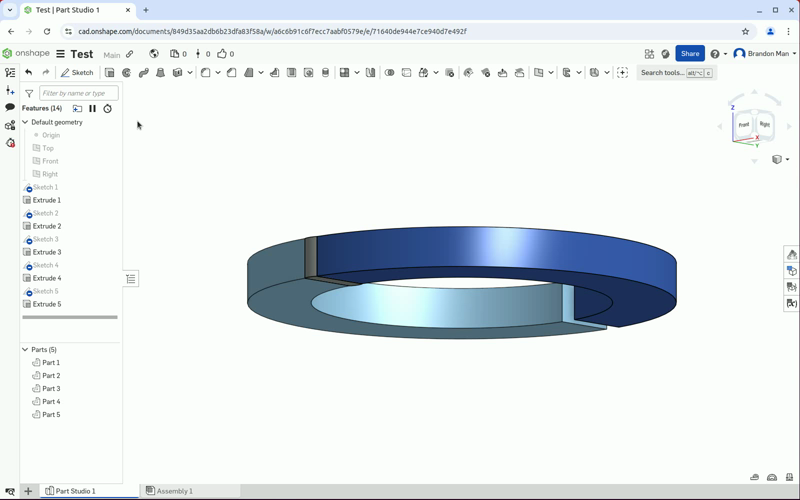
key(down, 3)
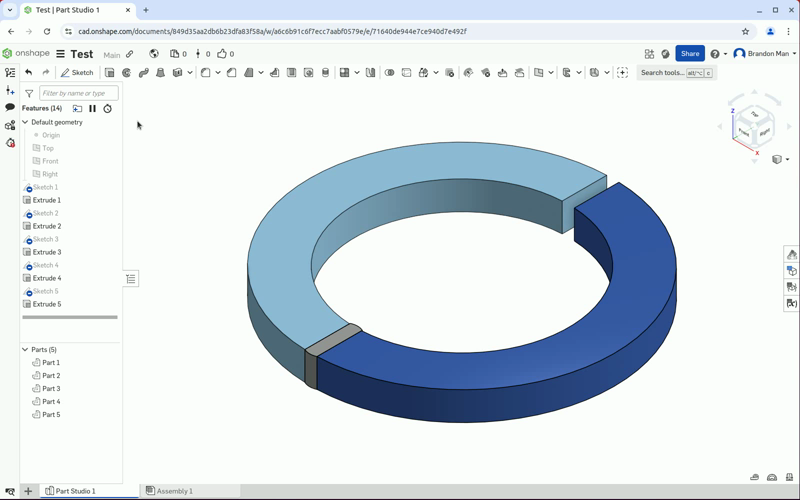
mouse_move(73, 189)
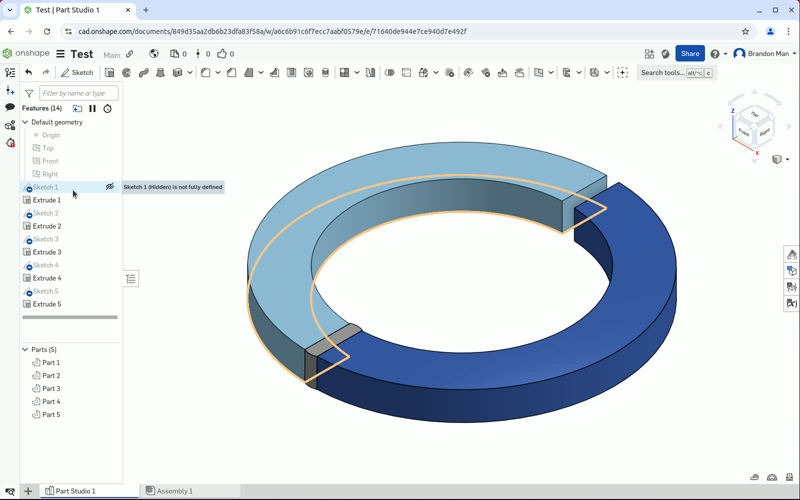
click(73, 189)